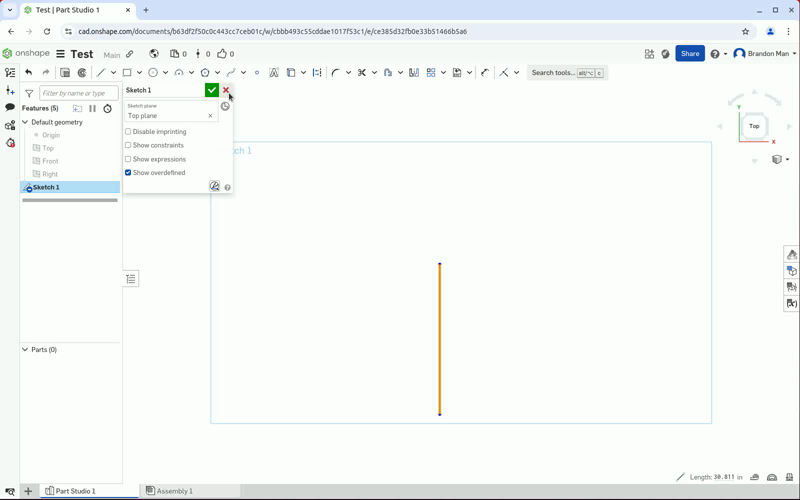
key(shift+h)
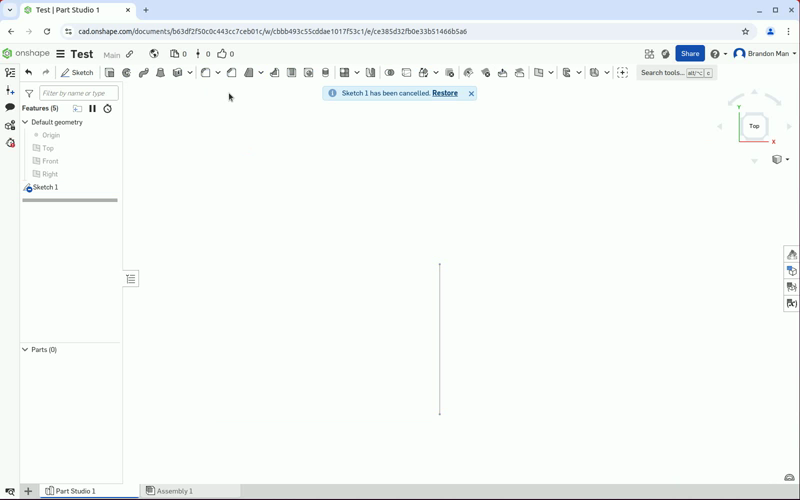
key(shift+s)
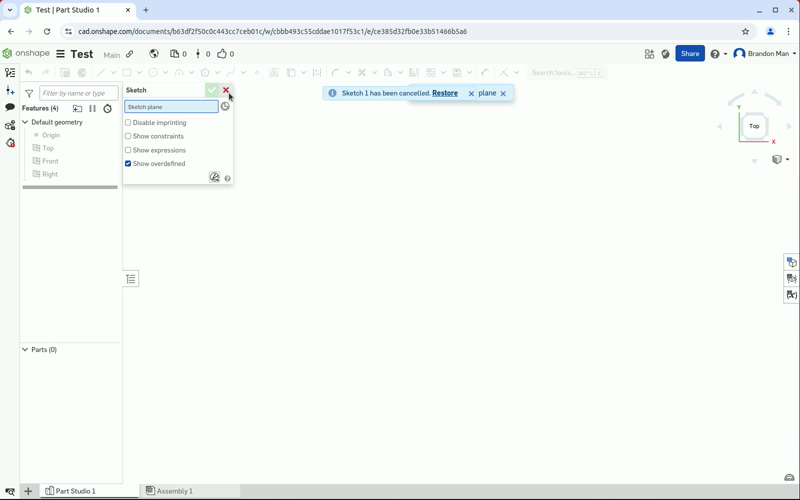
mouse_move(73, 150)
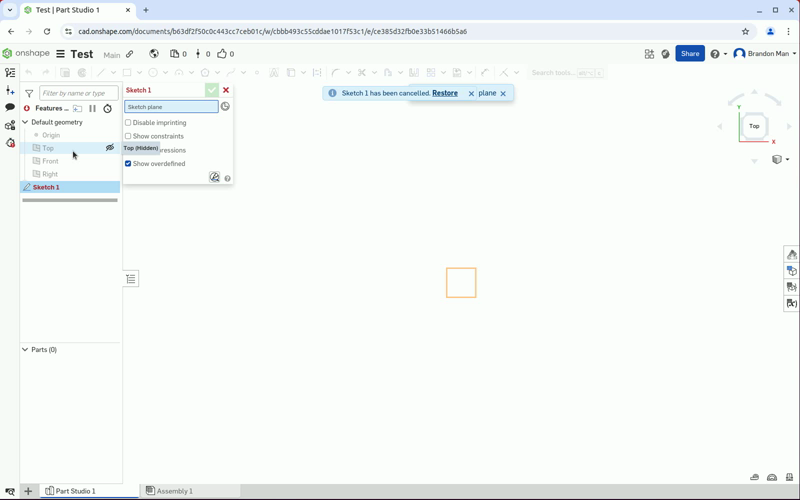
click(73, 150)
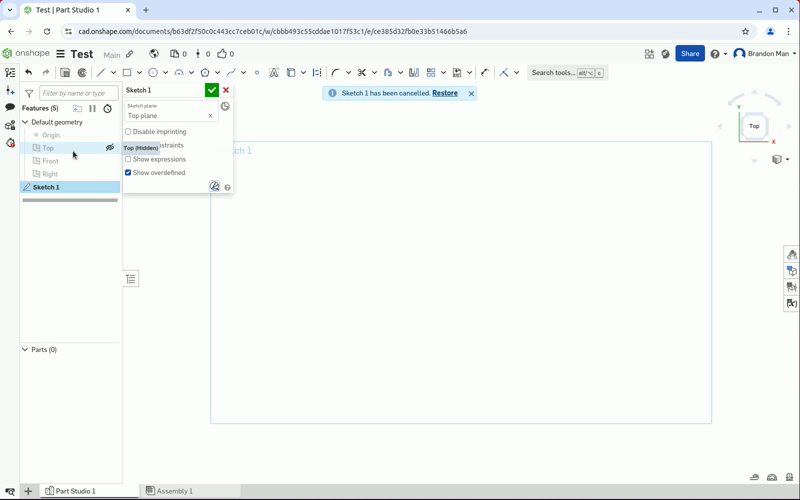
mouse_move(73, 352)
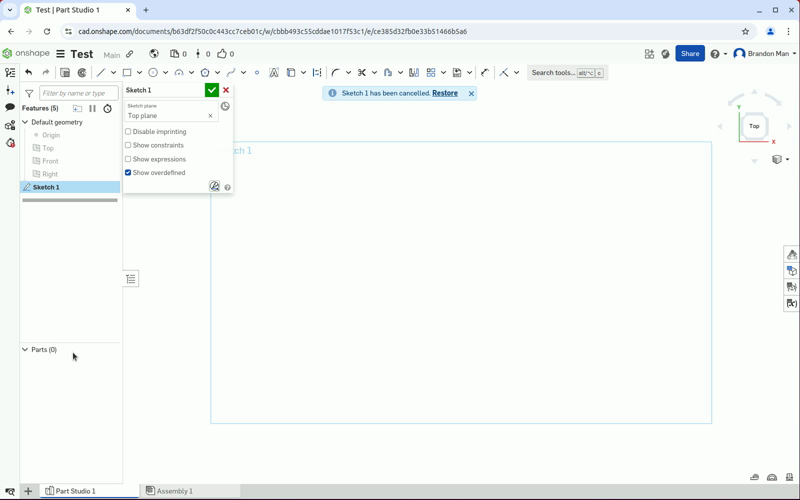
key(y)
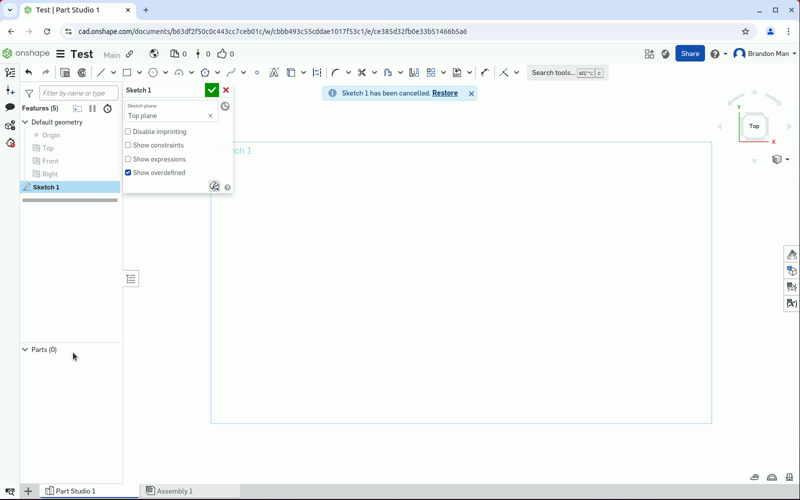
key(l)
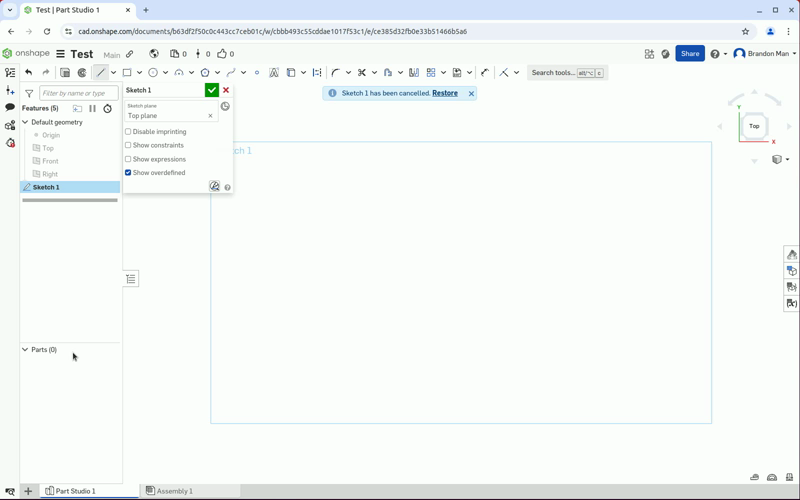
key_down(shift)
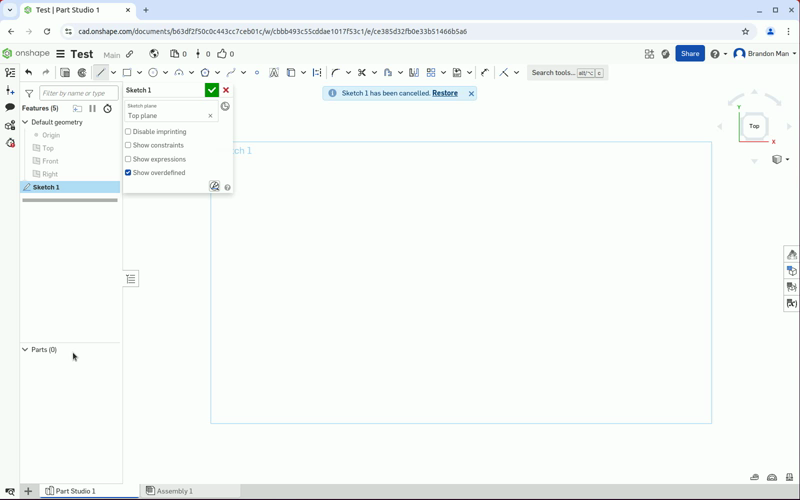
mouse_move(348, 301)
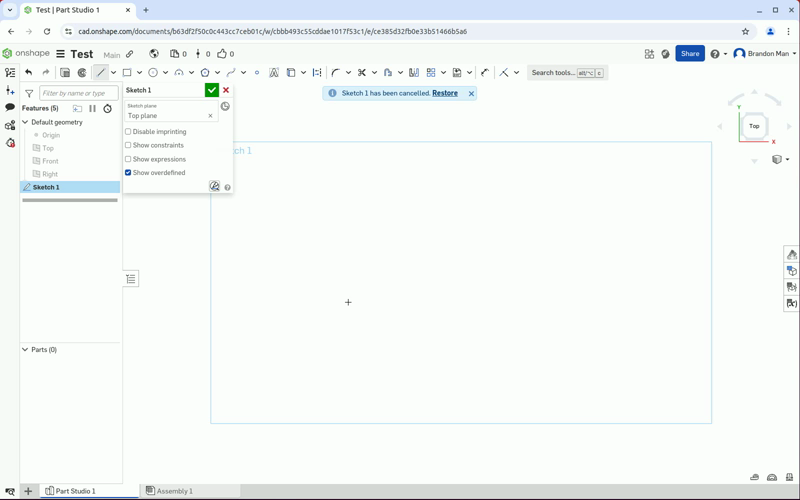
click(348, 301)
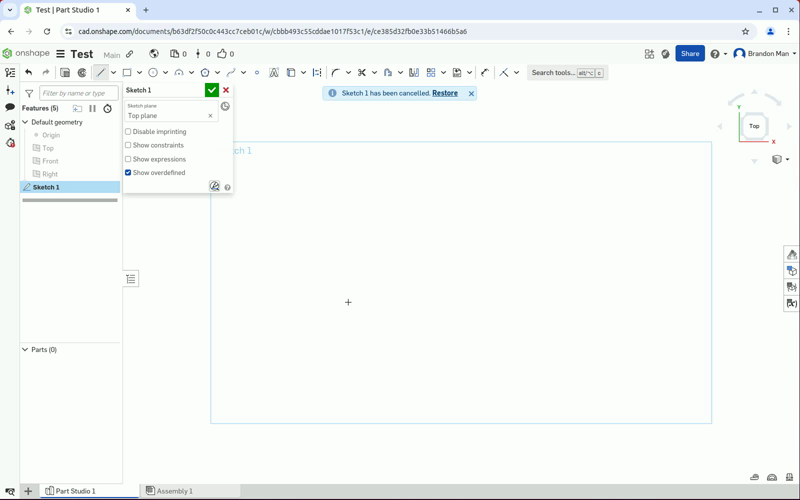
key_up(shift)
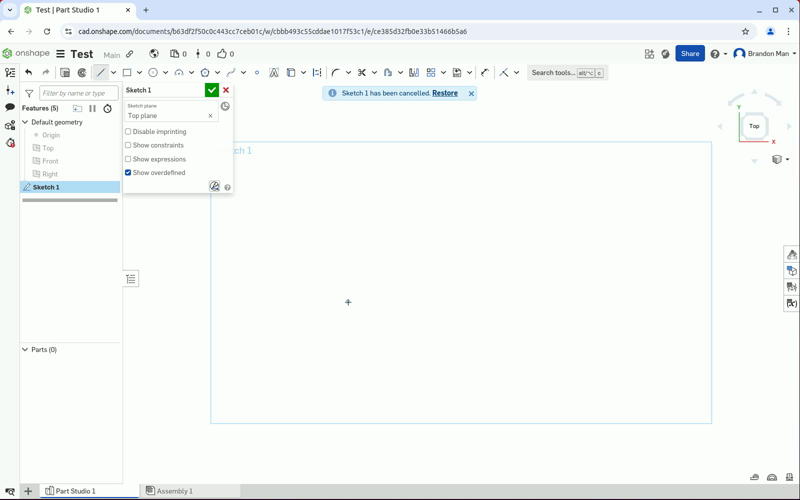
key_down(shift)
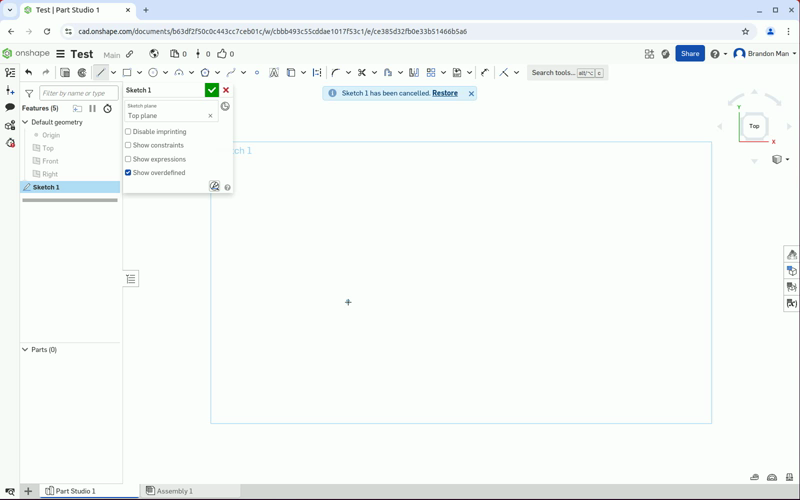
mouse_move(572, 301)
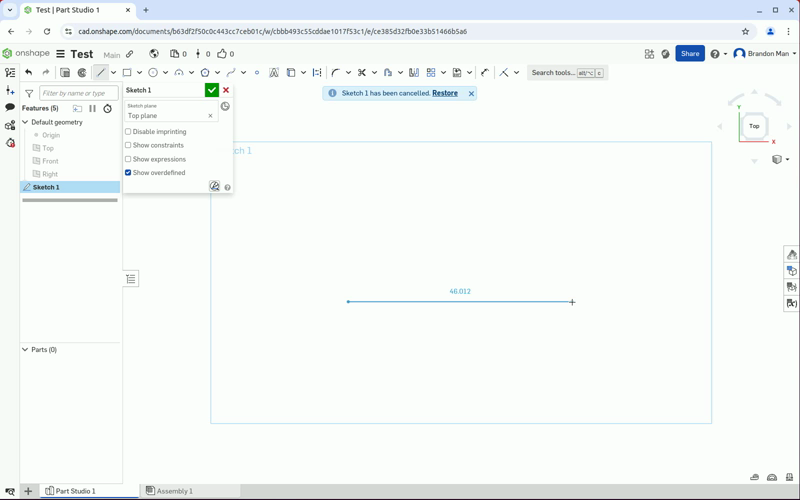
click(572, 301)
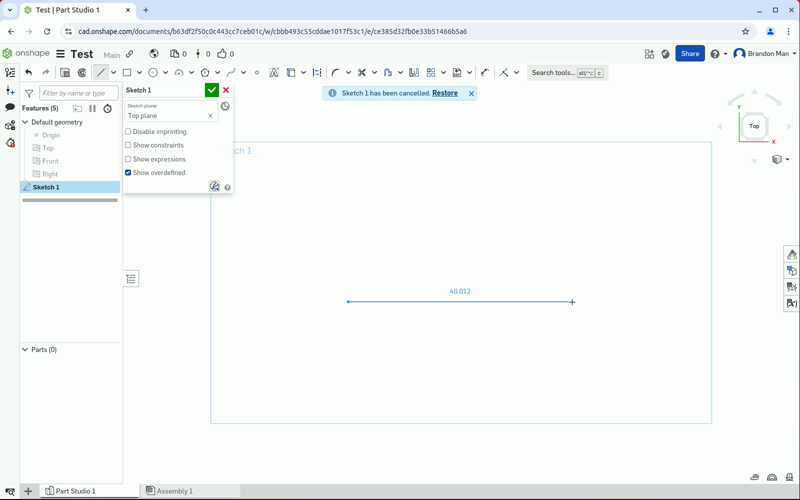
key_up(shift)
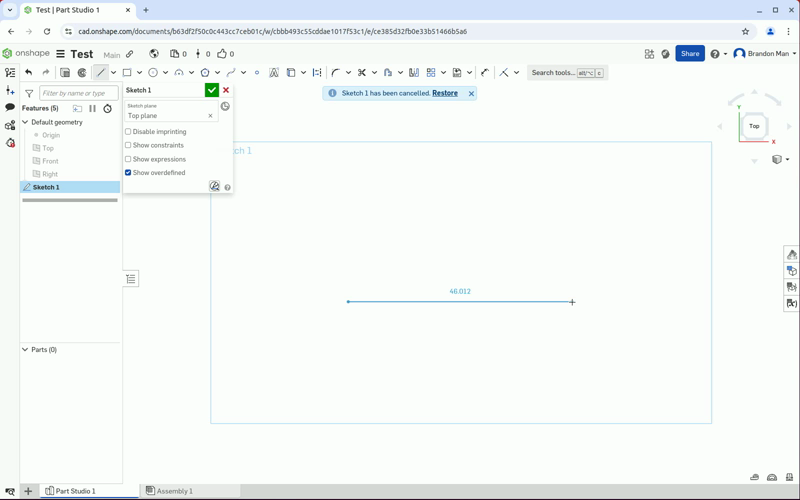
key_down(shift)
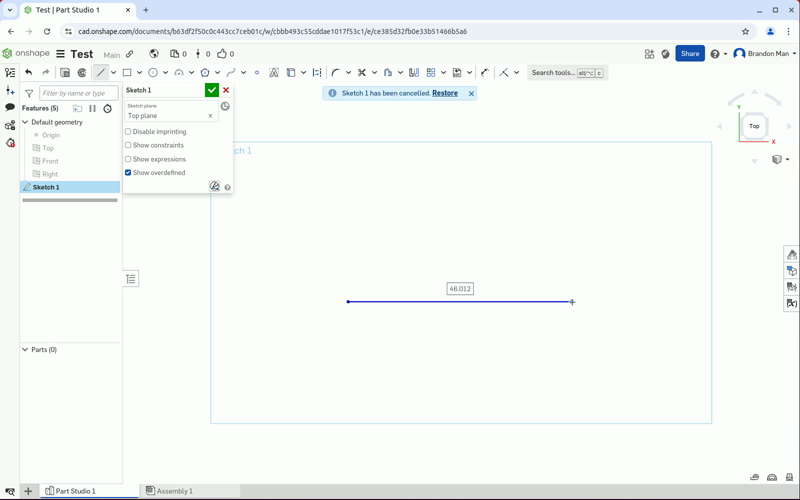
mouse_move(589, 301)
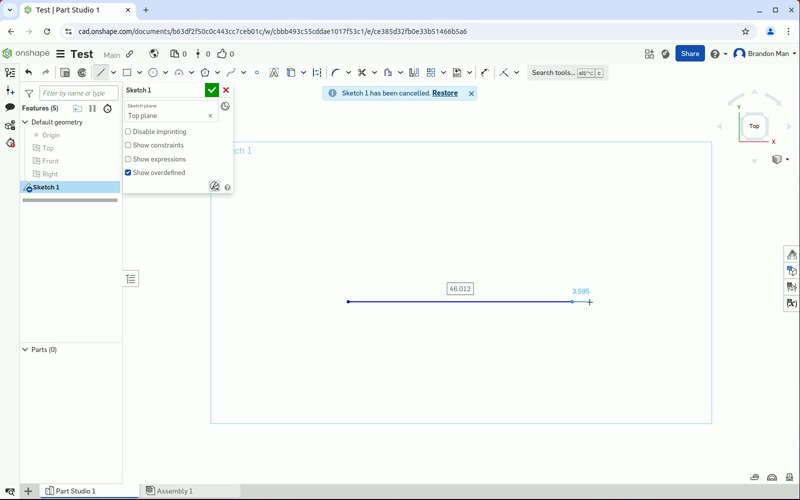
mouse_move(572, 264)
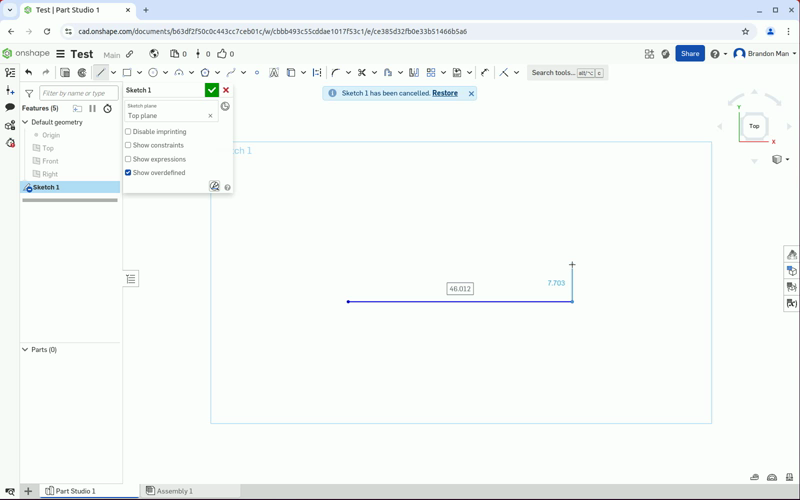
click(572, 264)
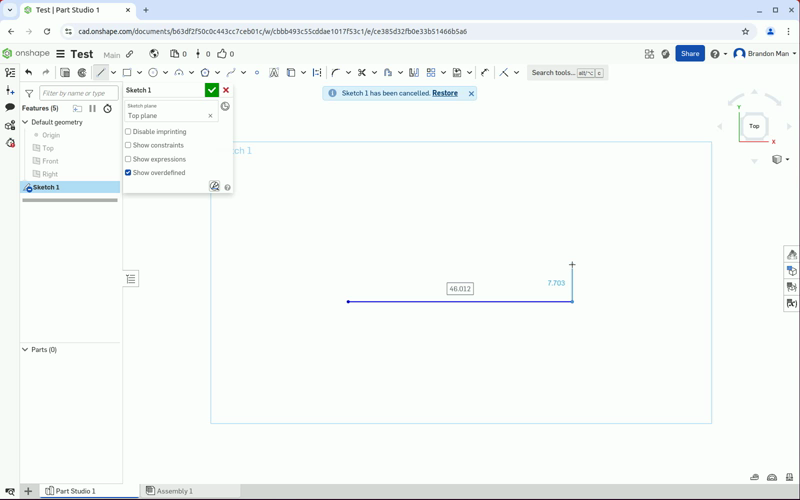
key_up(shift)
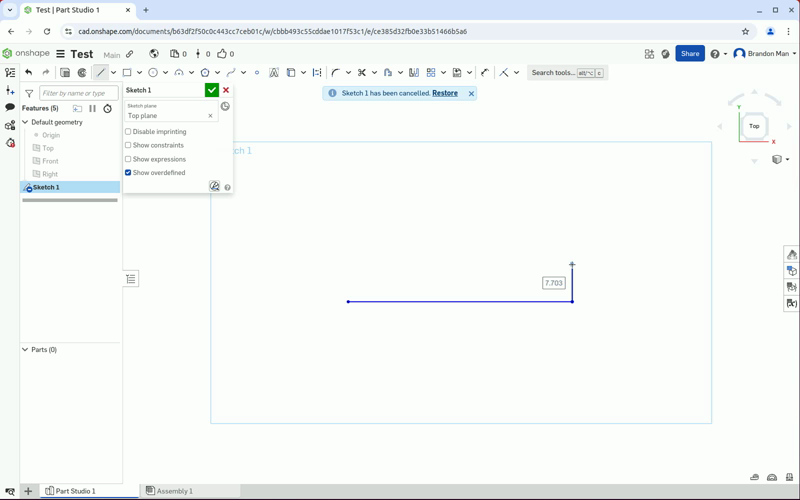
key_down(shift)
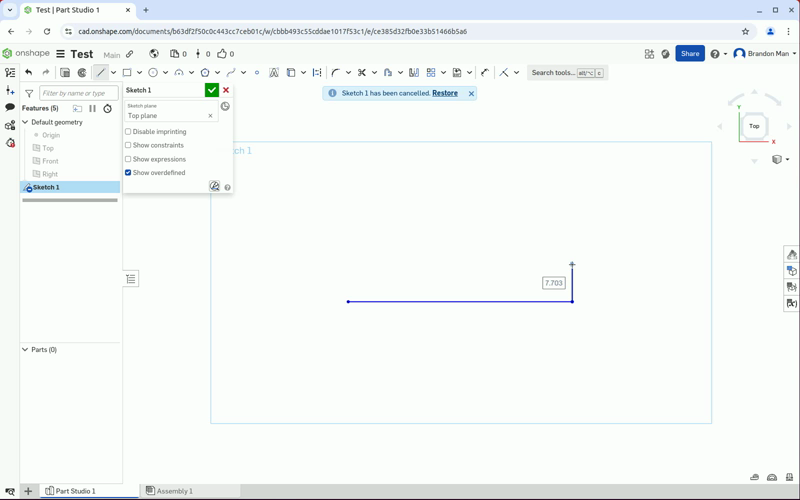
mouse_move(348, 264)
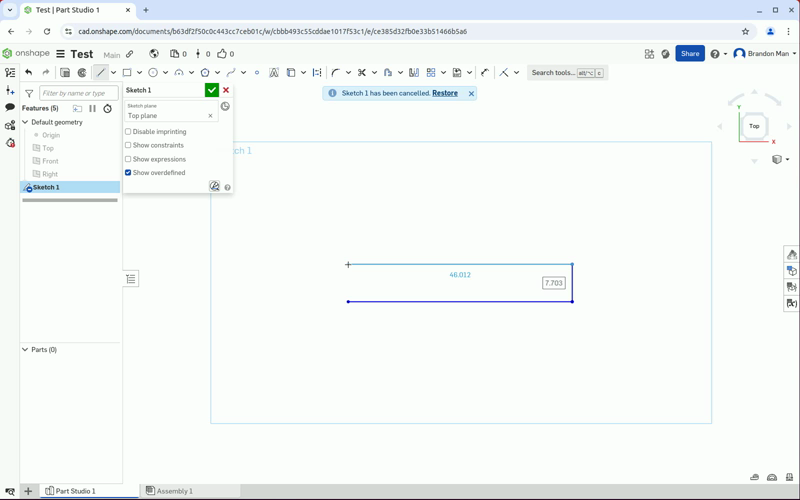
click(348, 264)
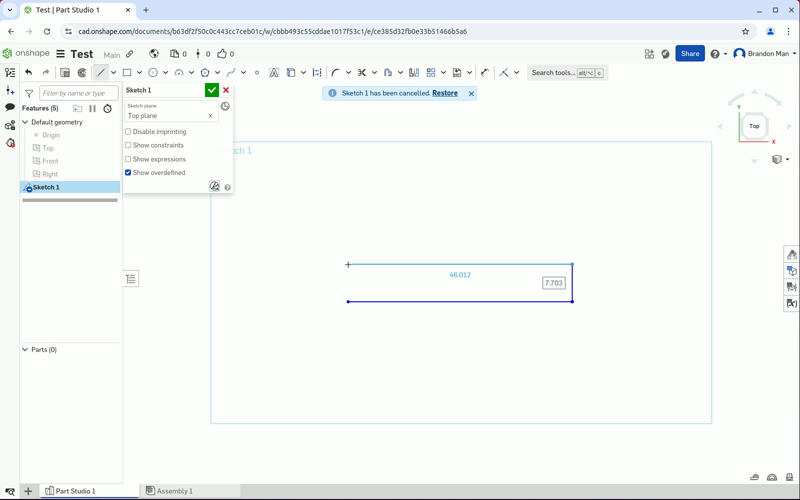
key_up(shift)
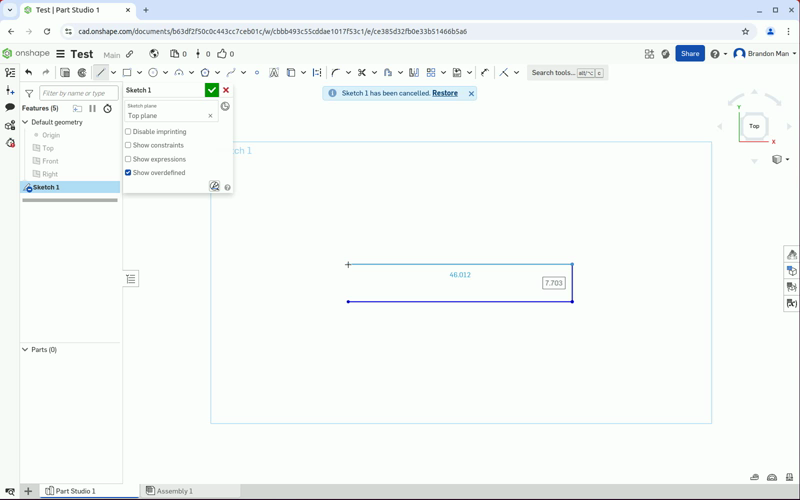
mouse_move(378, 264)
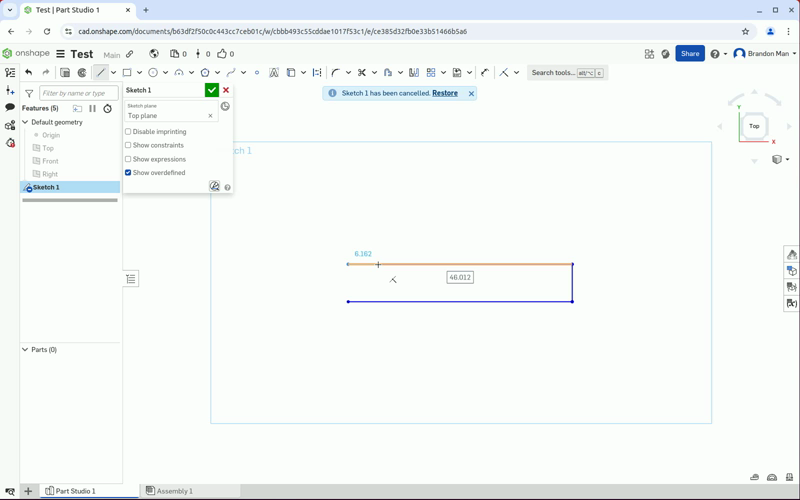
key_down(shift)
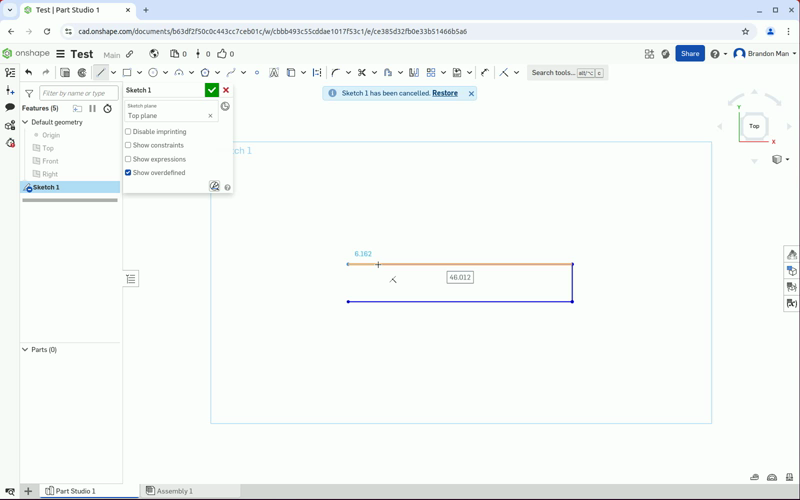
mouse_move(348, 301)
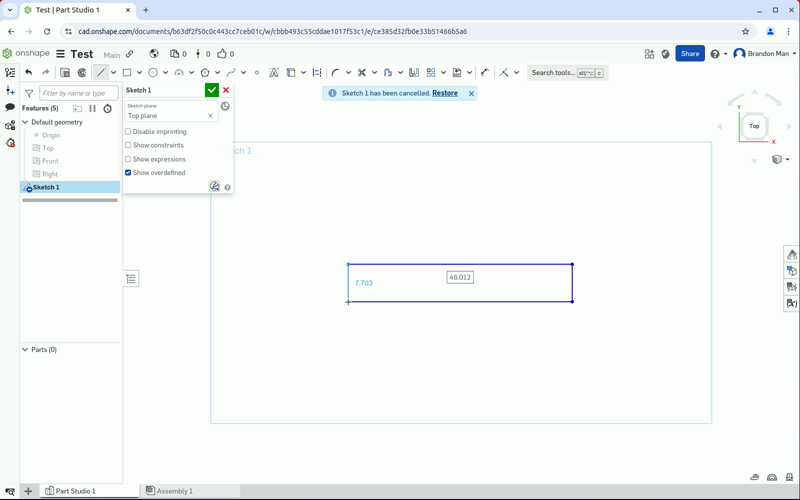
key_up(shift)
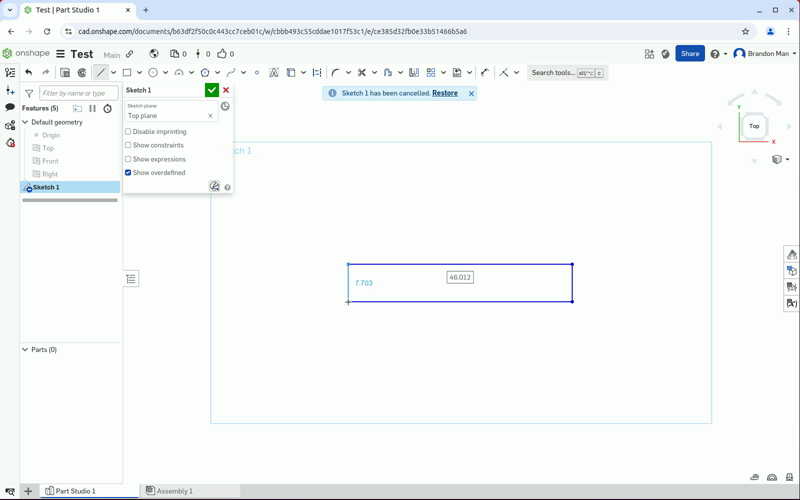
click(348, 301)
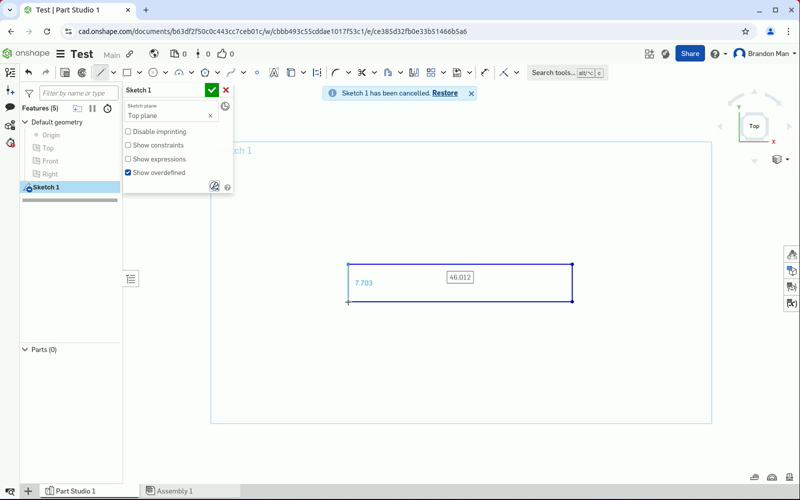
key(esc)
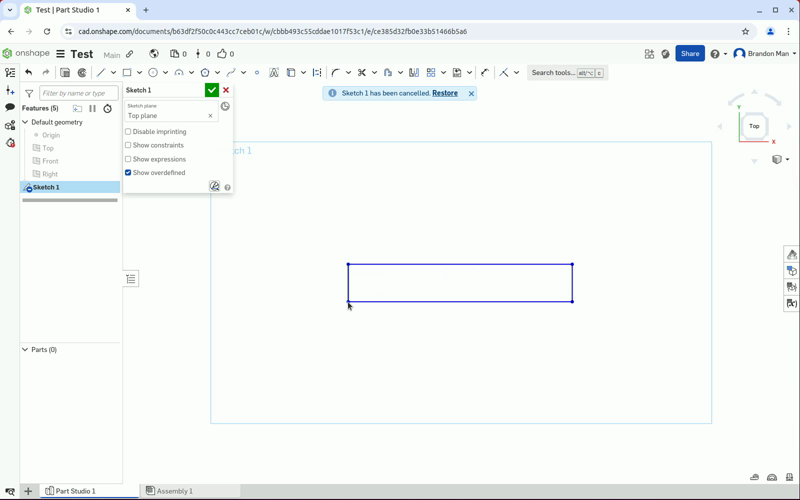
mouse_move(404, 289)
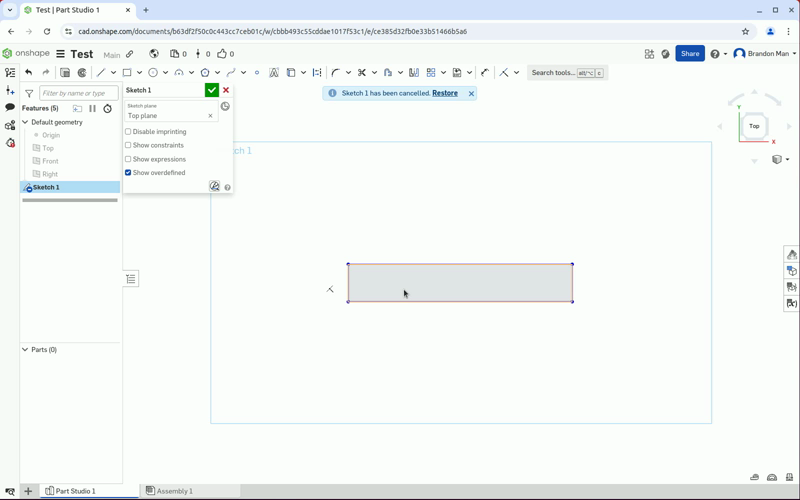
click(404, 289)
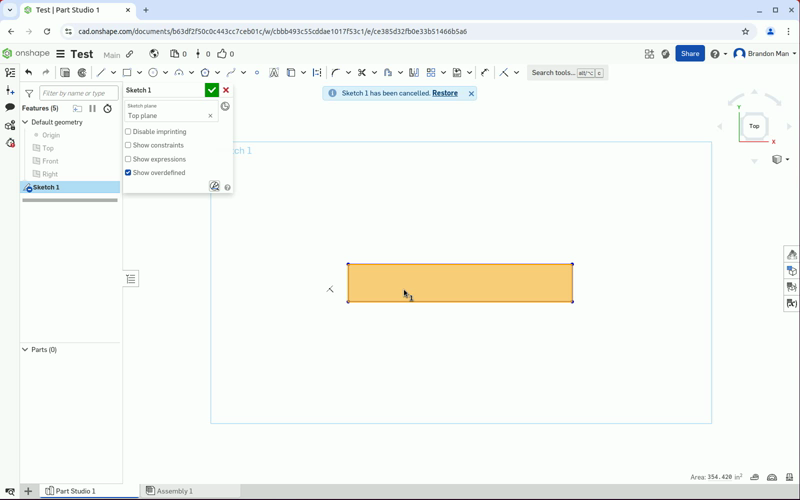
mouse_move(73, 352)
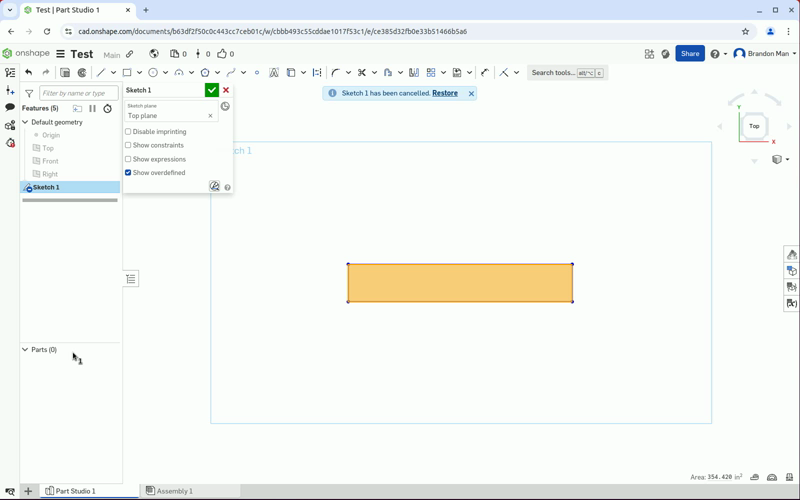
key(shift+y)
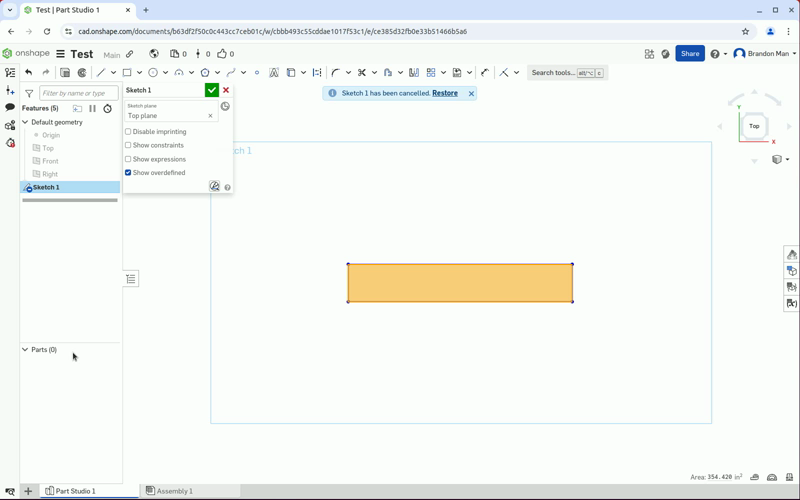
key(shift+e)
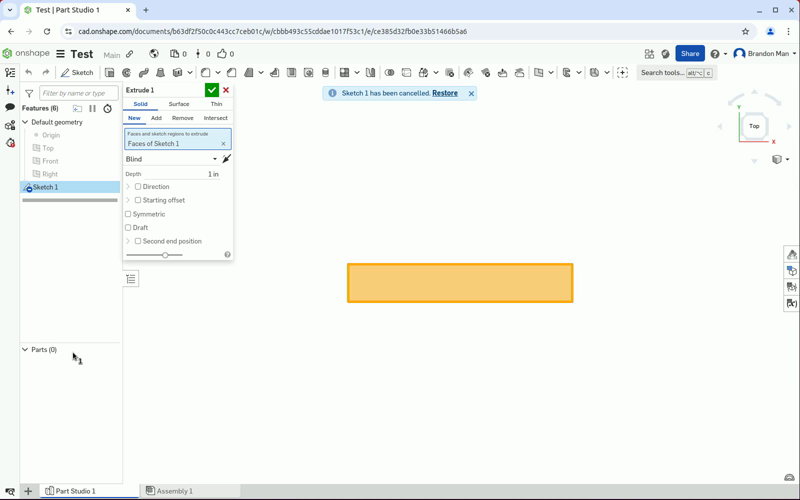
mouse_move(143, 106)
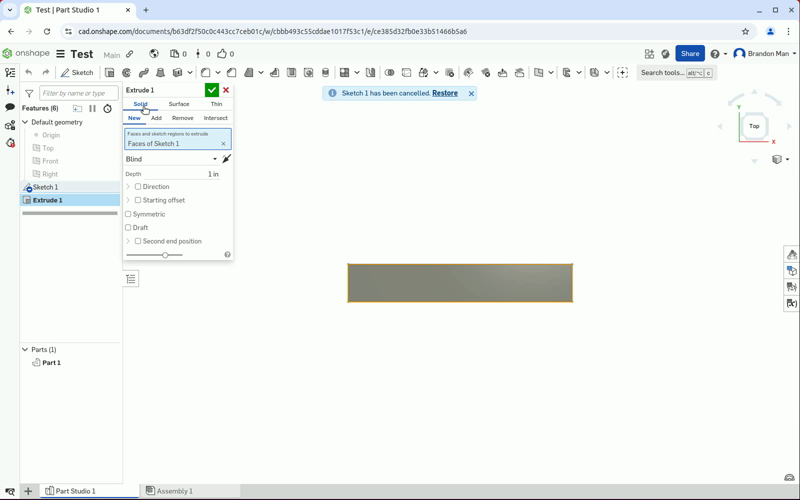
click(143, 106)
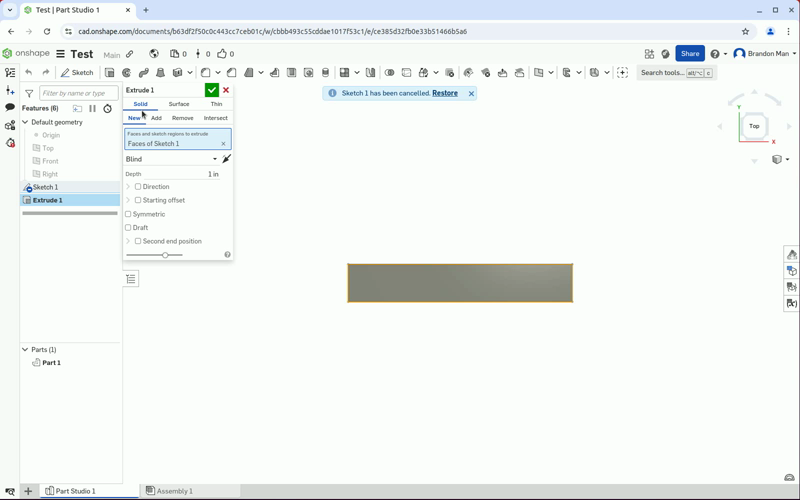
mouse_move(137, 120)
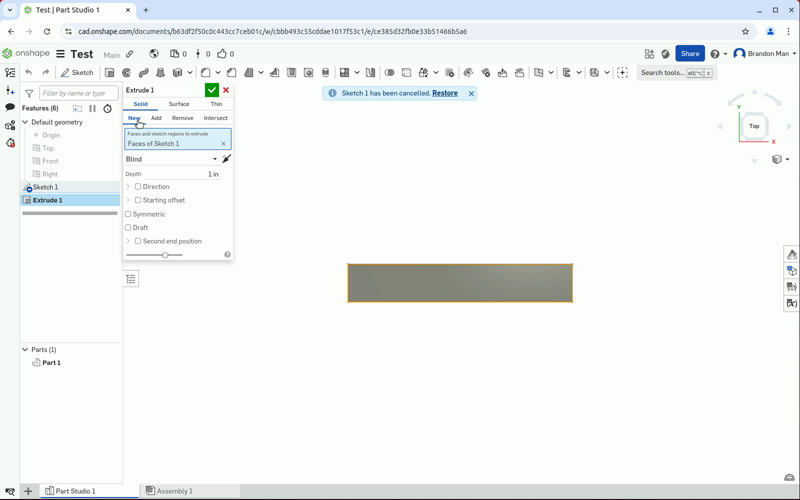
click(137, 120)
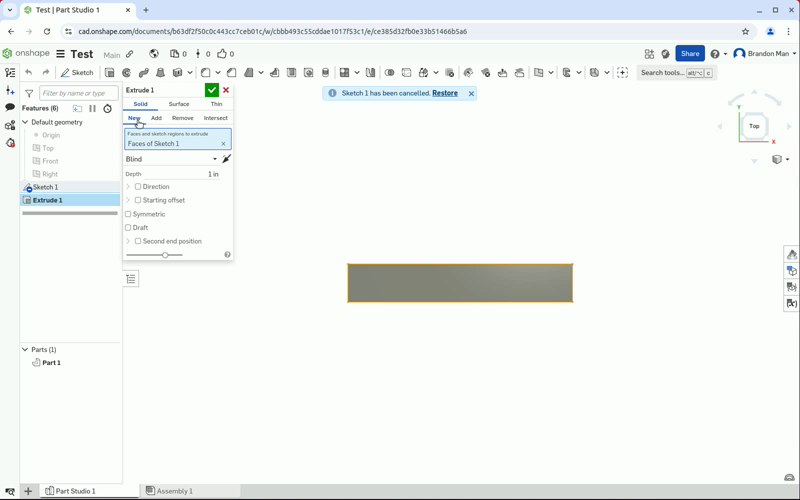
key(tab, 4)
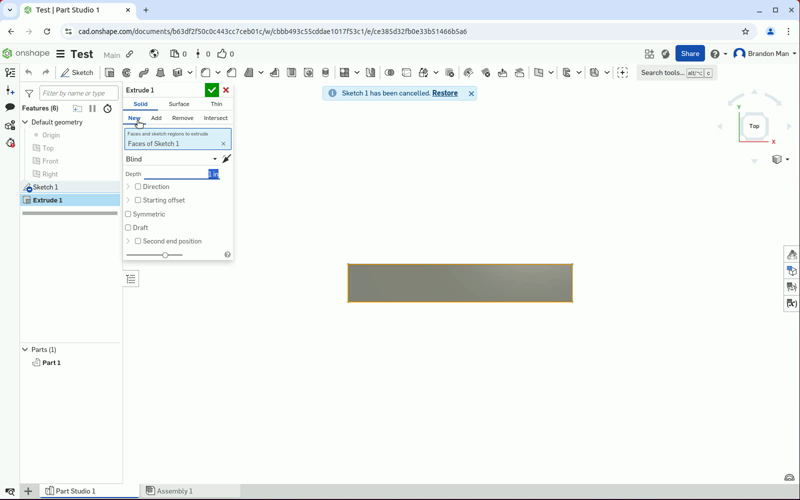
text(0.963)
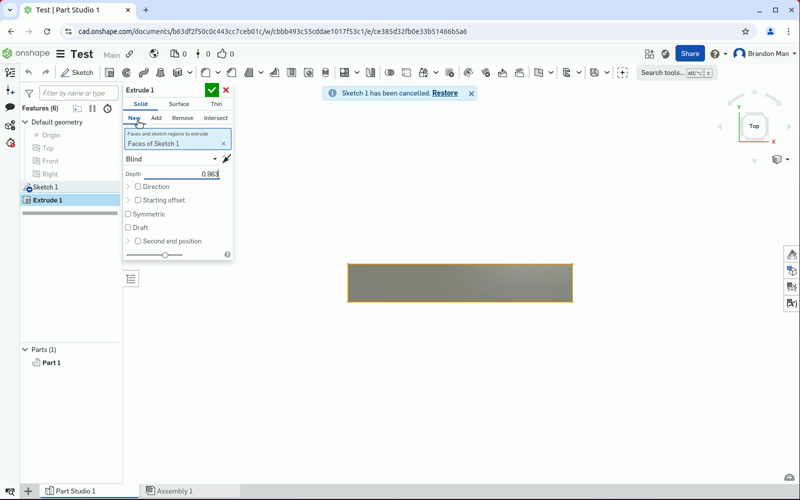
key(enter)
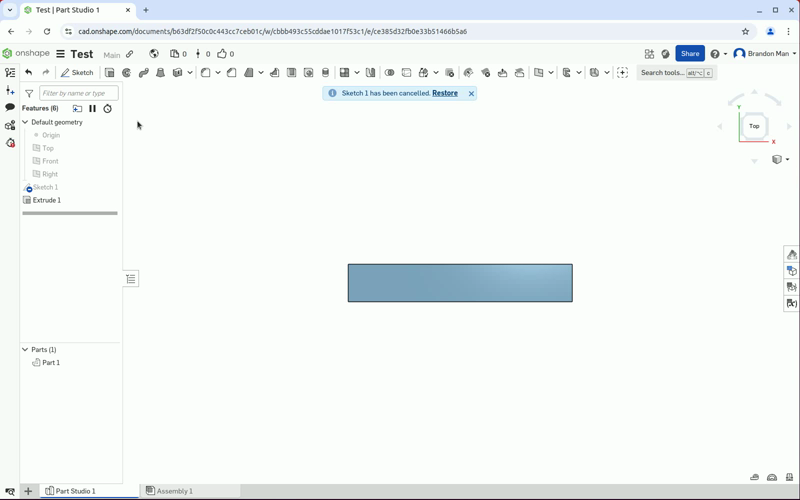
key(shift+h)
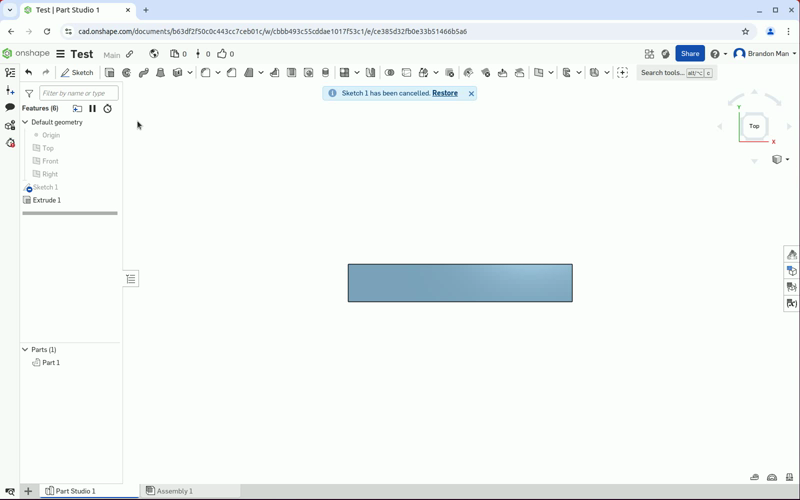
key(shift+h)
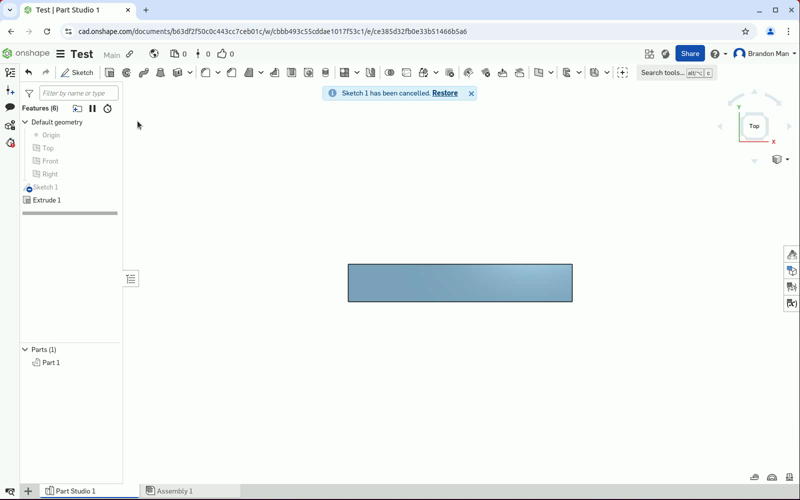
mouse_move(73, 189)
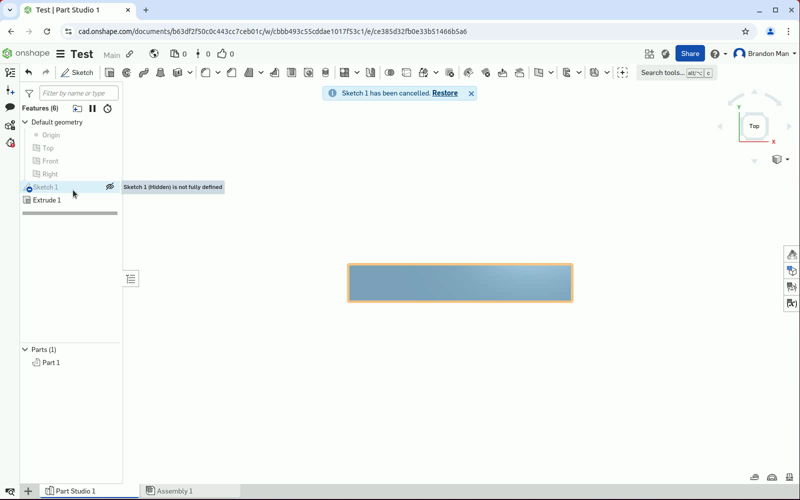
click(73, 189)
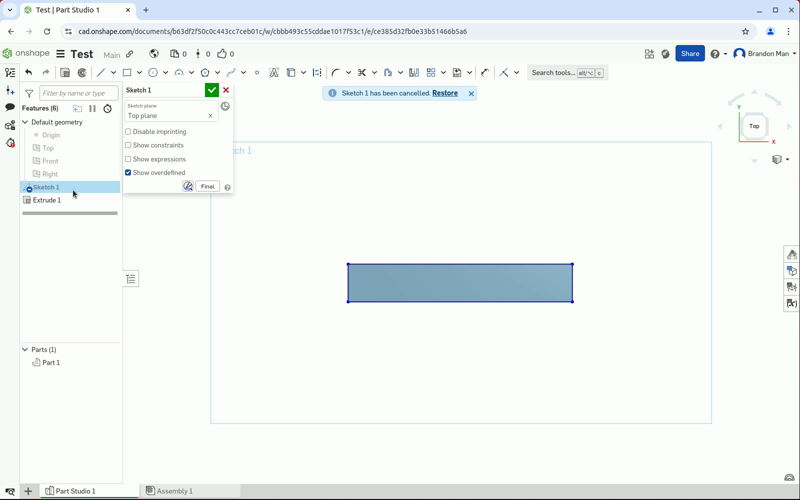
mouse_move(229, 92)
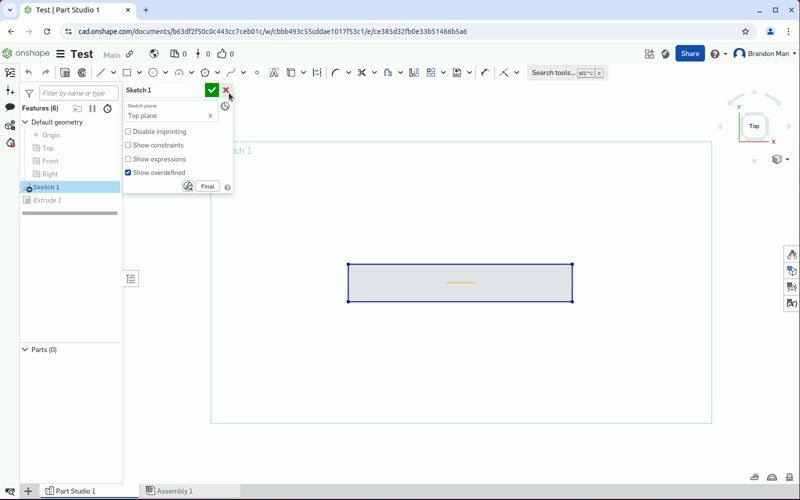
click(229, 92)
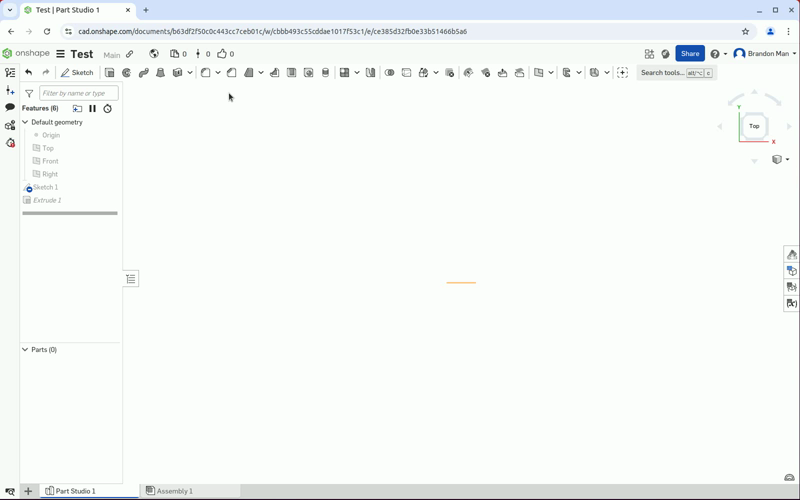
mouse_move(541, 75)
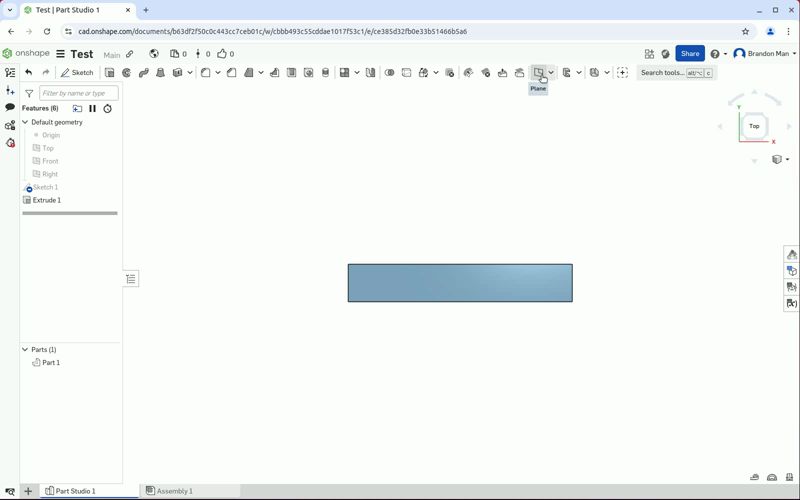
click(541, 75)
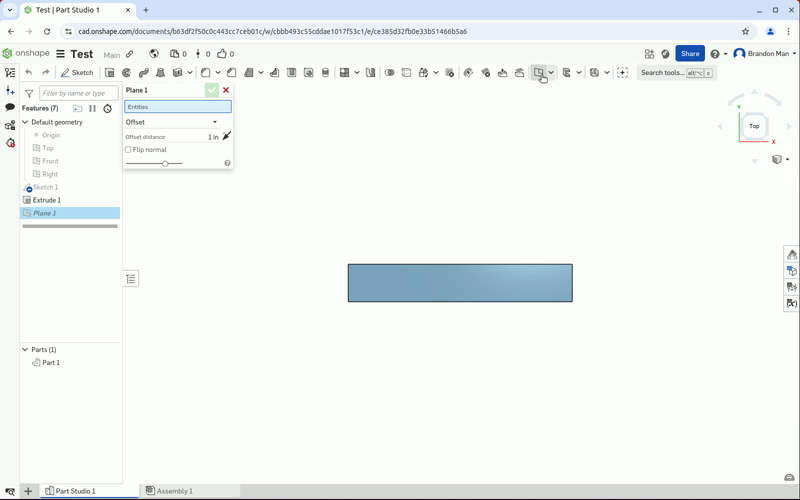
mouse_move(73, 150)
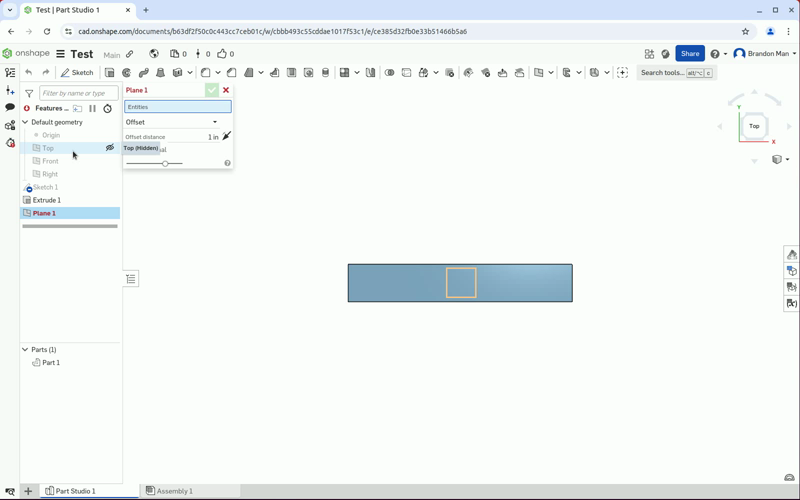
click(73, 150)
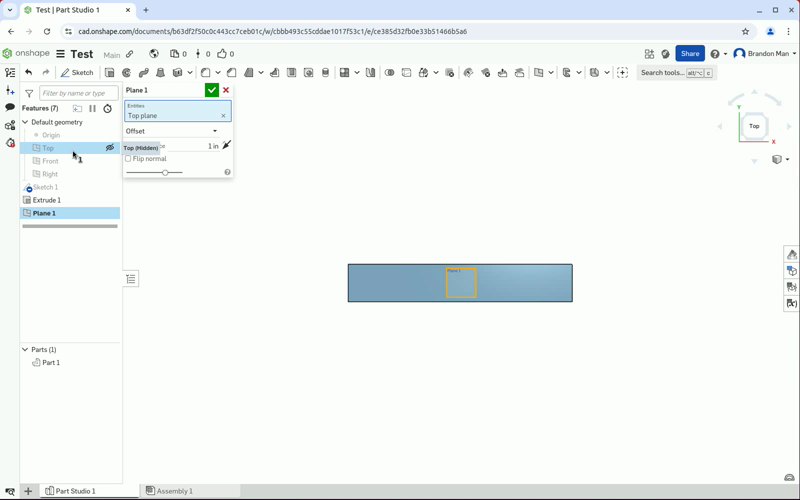
key(tab, 2)
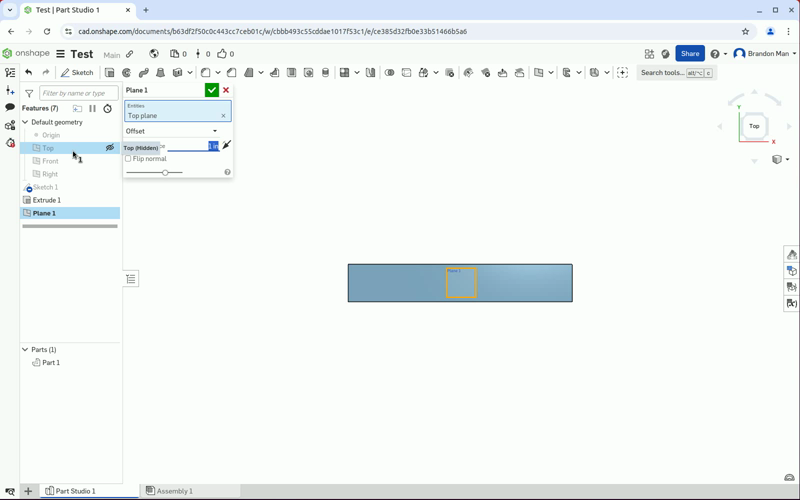
text(0.955)
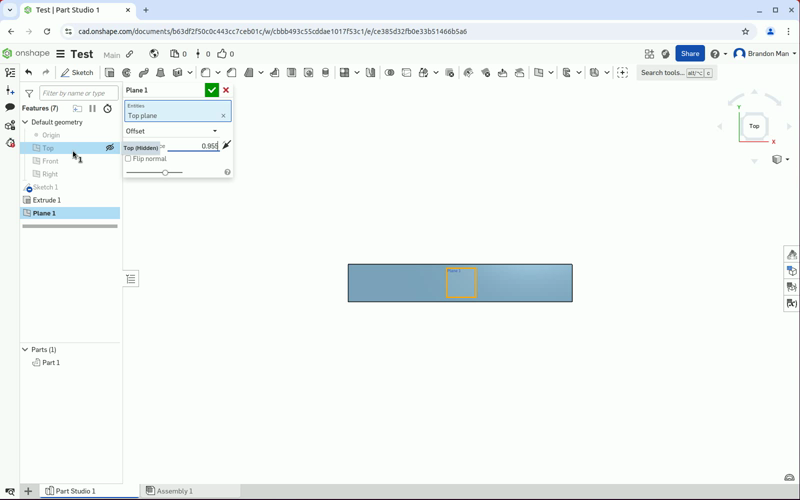
key(enter, 2)
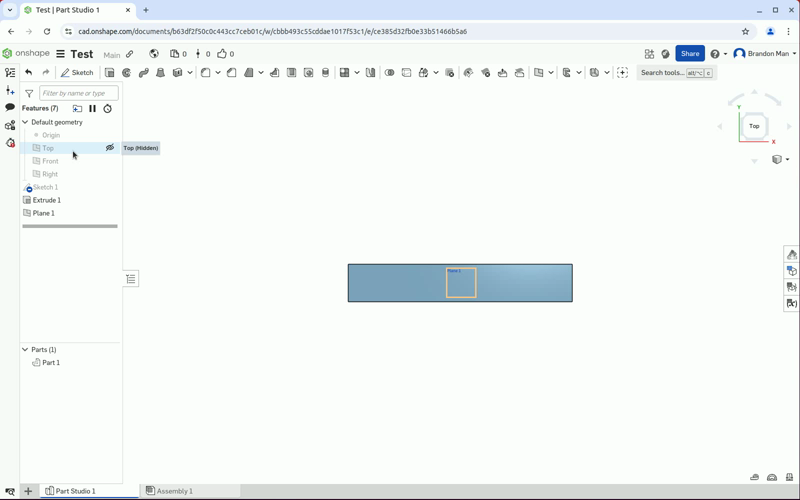
key(shift+s)
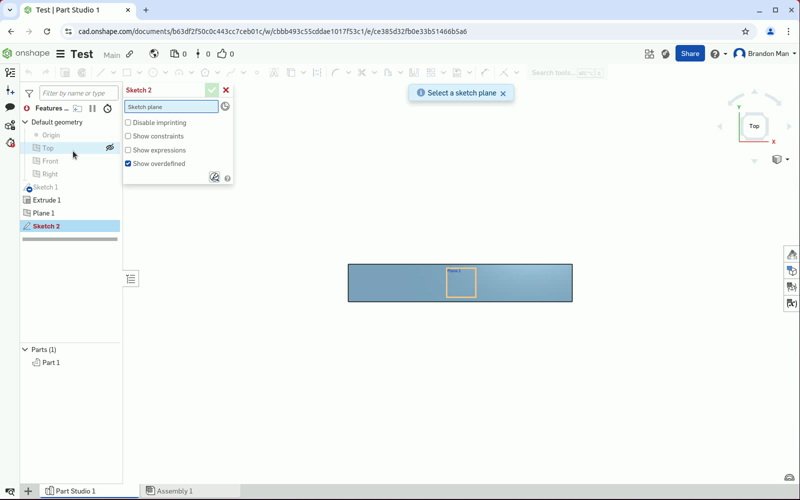
mouse_move(73, 215)
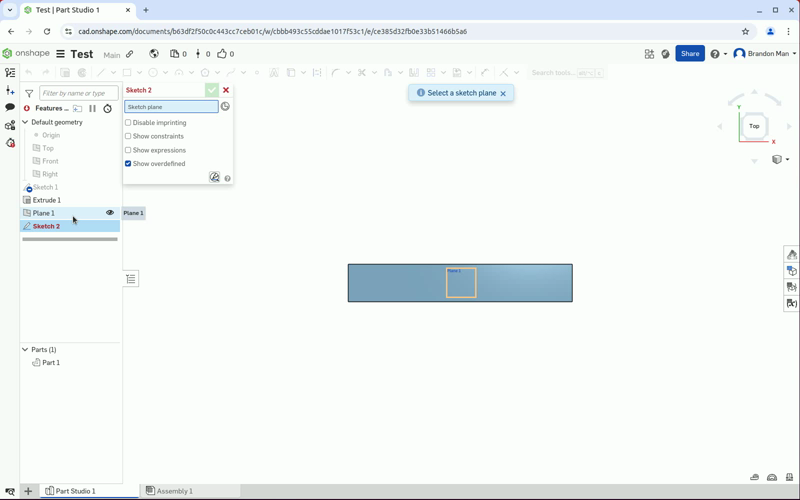
click(73, 215)
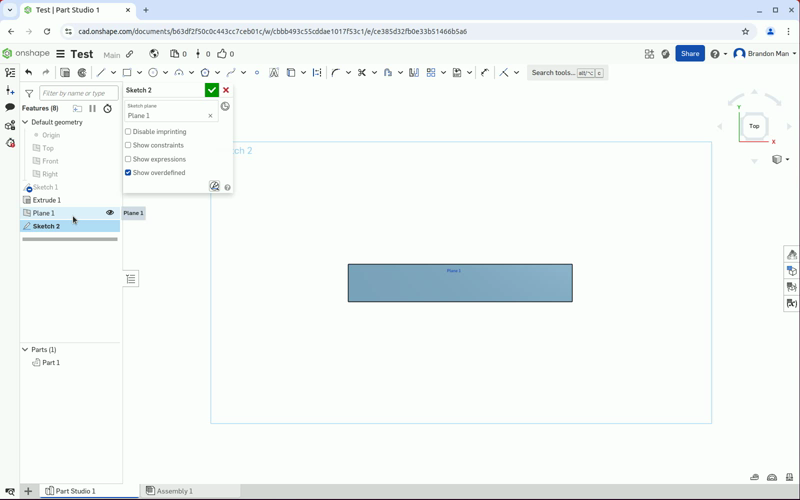
mouse_move(73, 352)
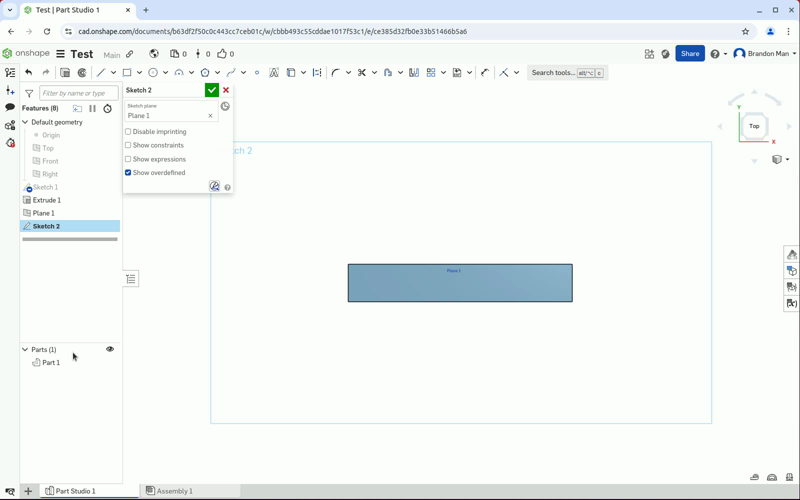
key(y)
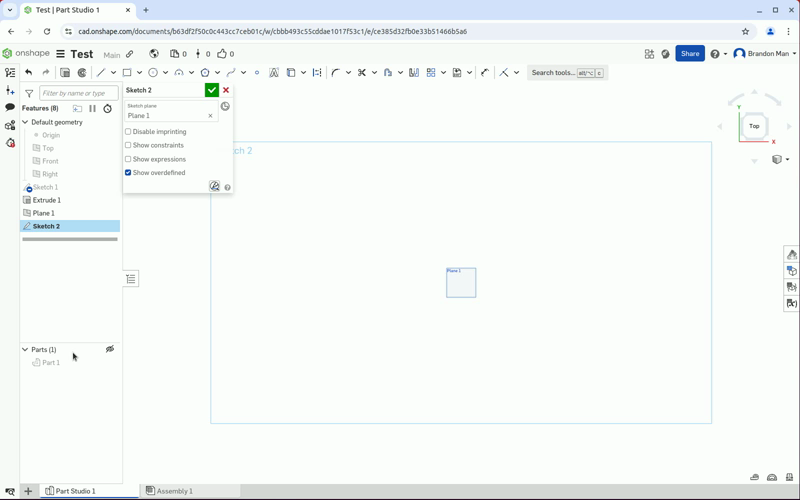
key(l)
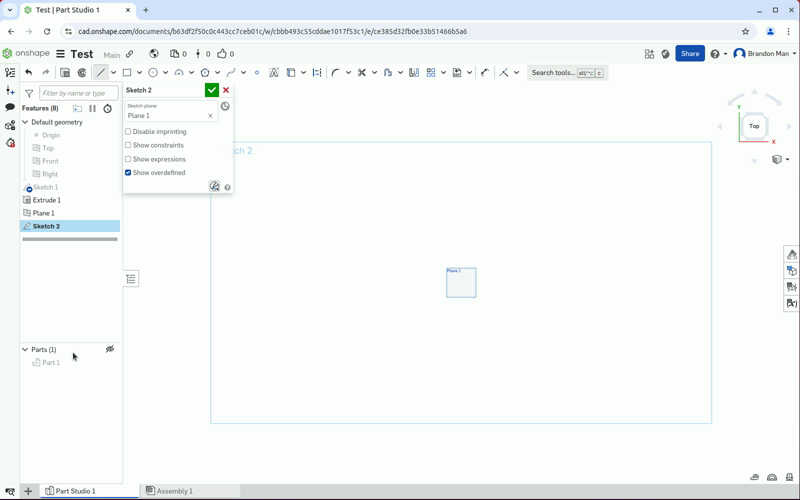
key_down(shift)
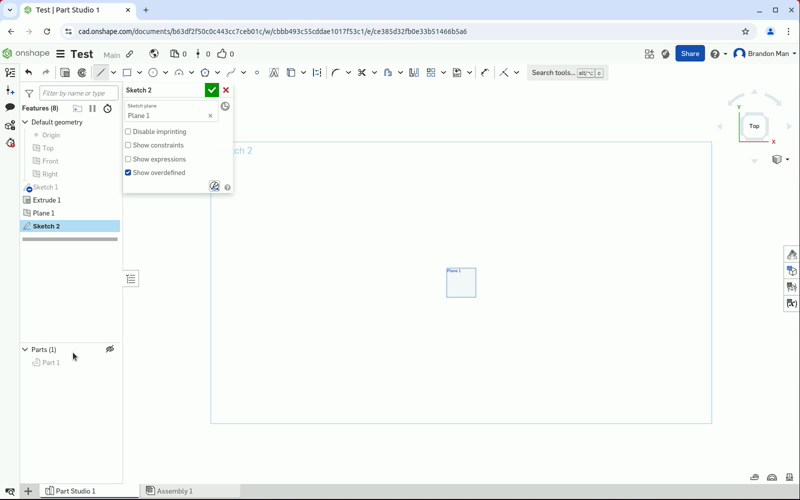
mouse_move(348, 268)
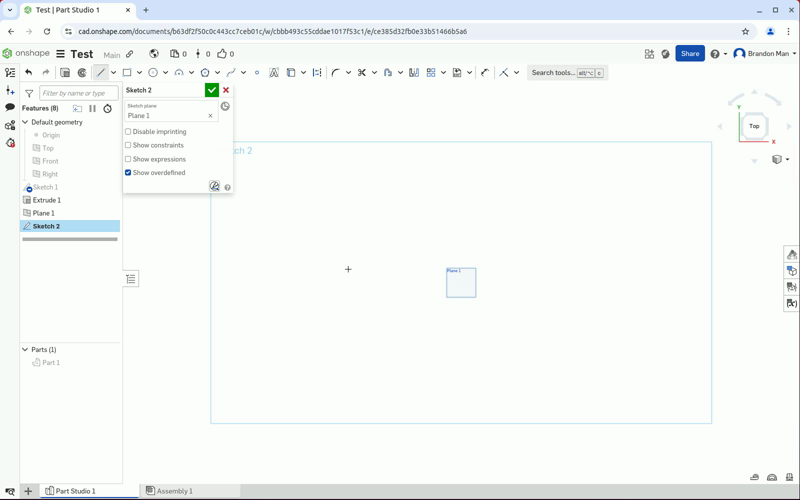
click(348, 268)
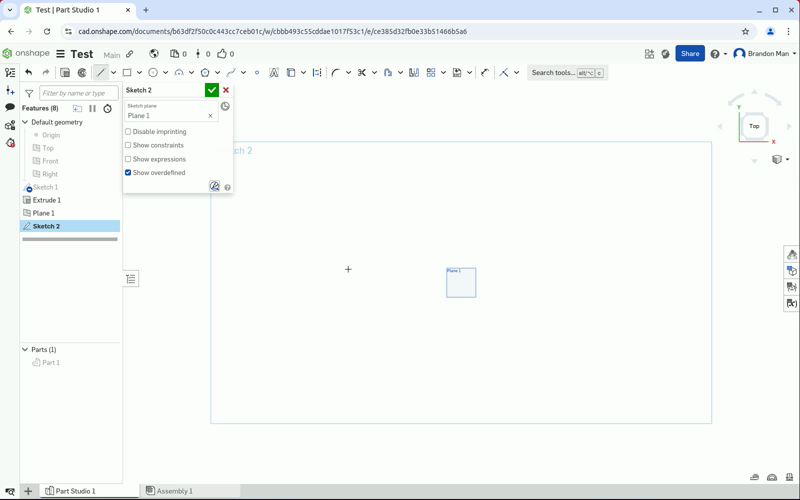
key_up(shift)
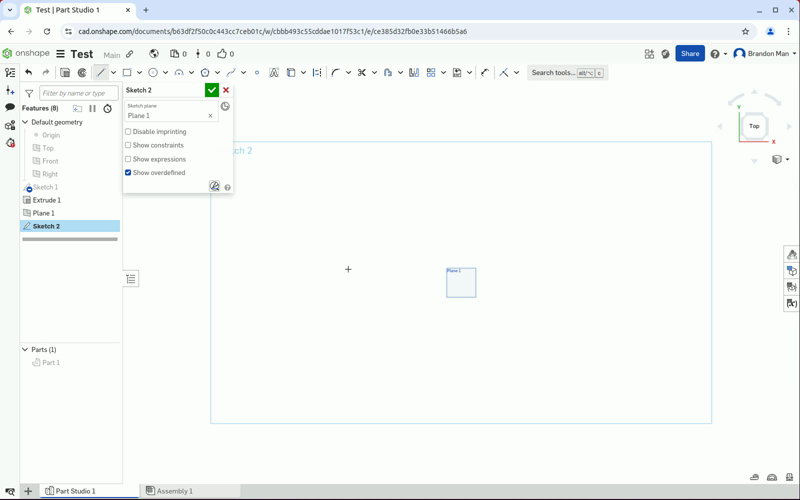
key_down(shift)
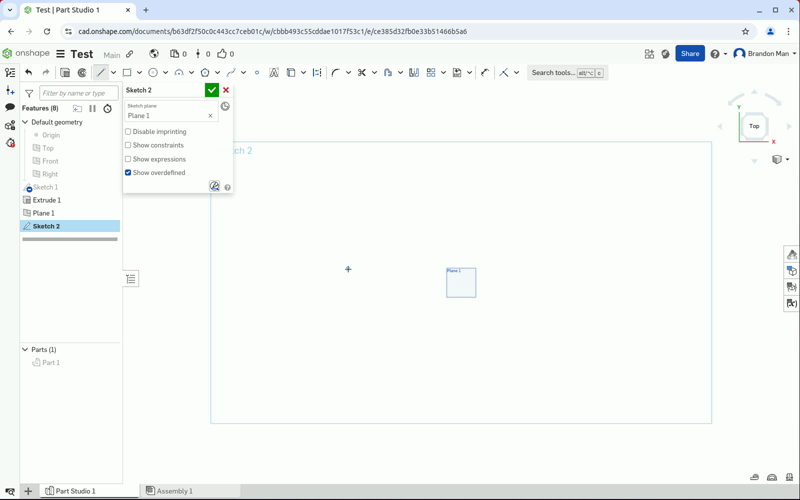
mouse_move(572, 268)
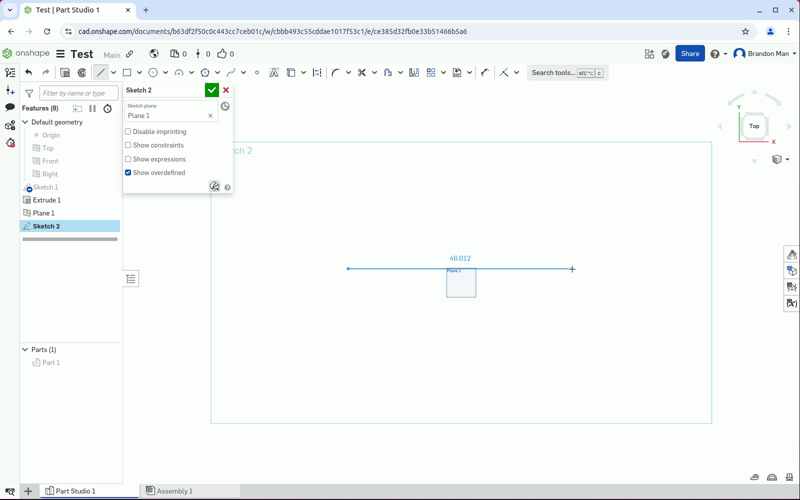
click(572, 268)
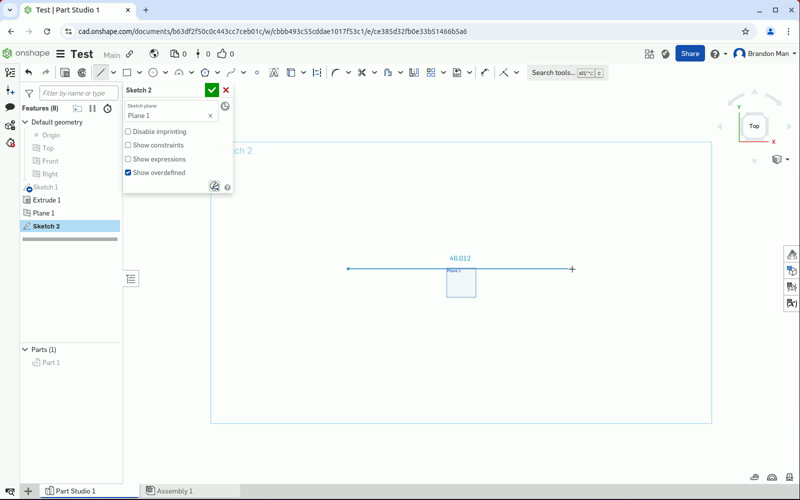
key_up(shift)
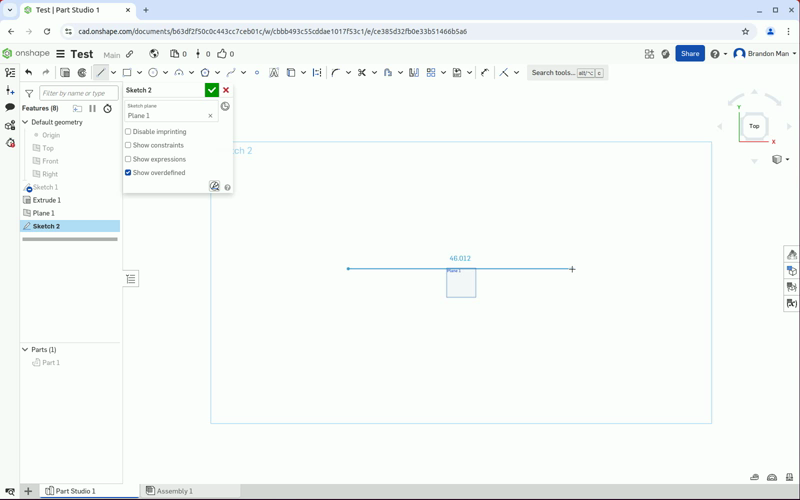
key_down(shift)
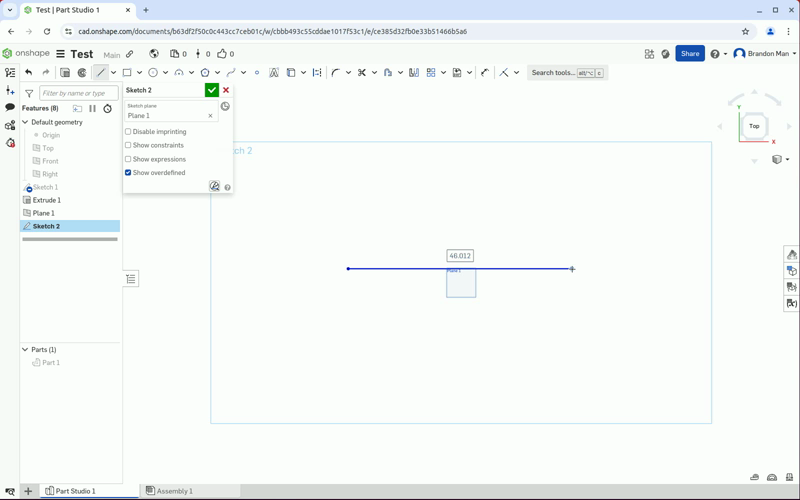
mouse_move(589, 268)
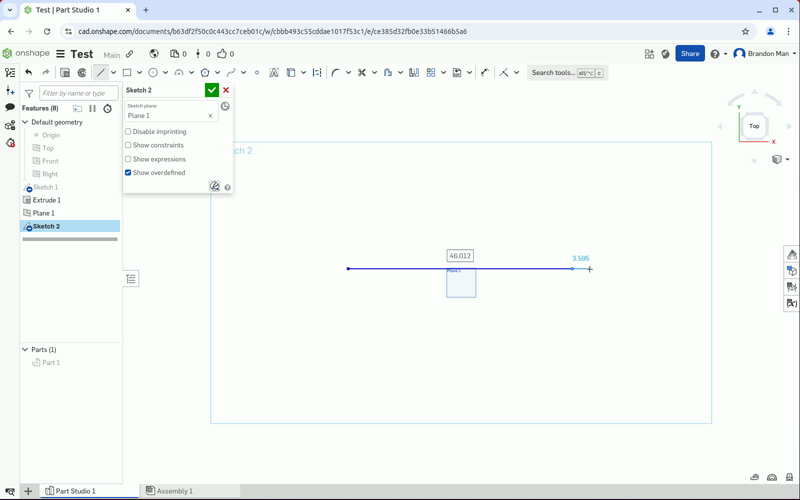
mouse_move(572, 264)
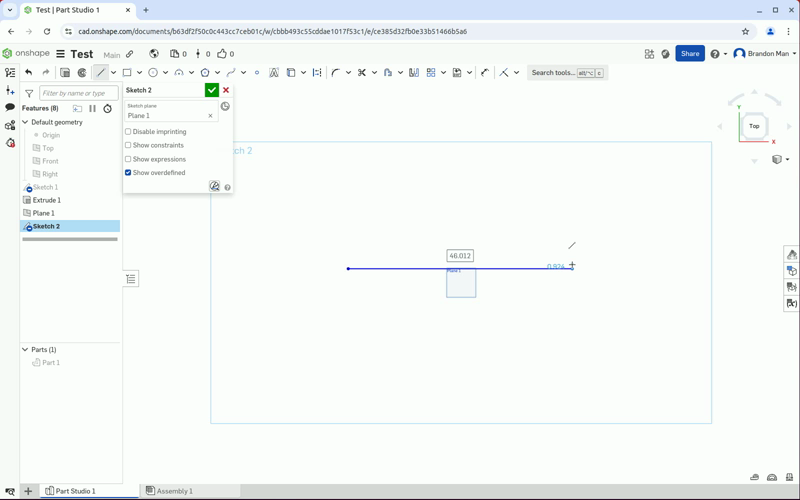
scroll(6)
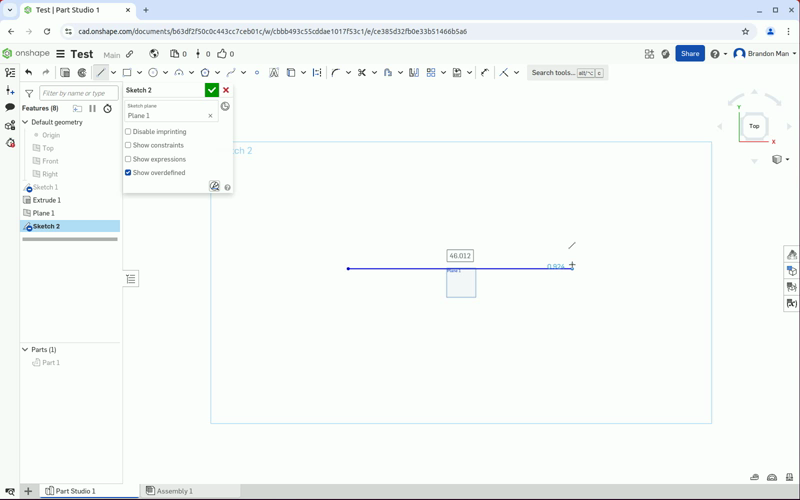
scroll(6)
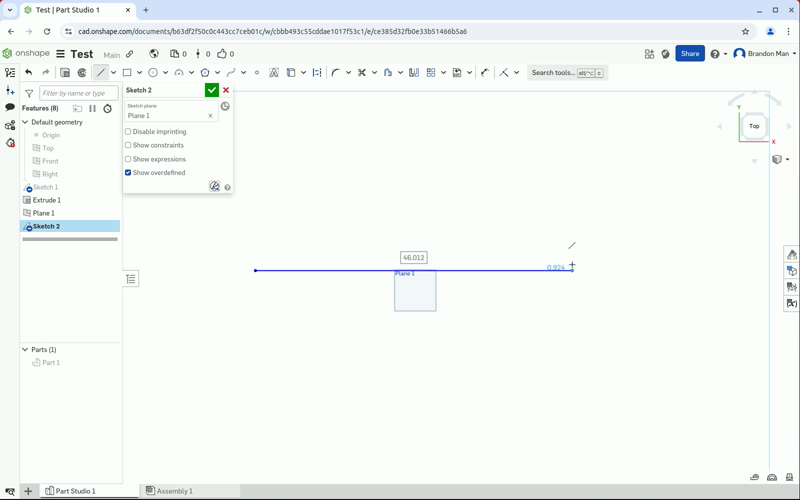
scroll(6)
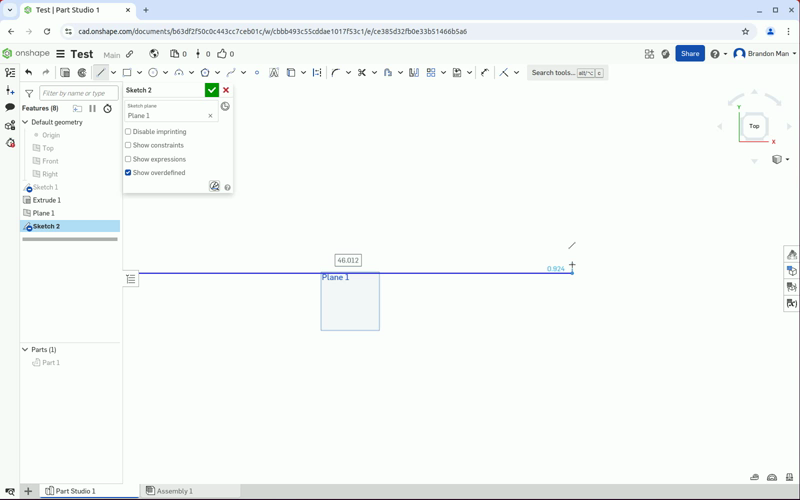
scroll(6)
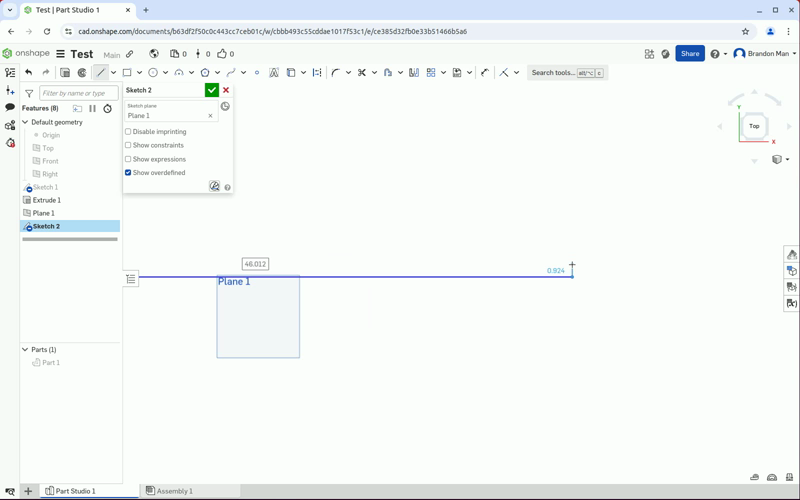
scroll(6)
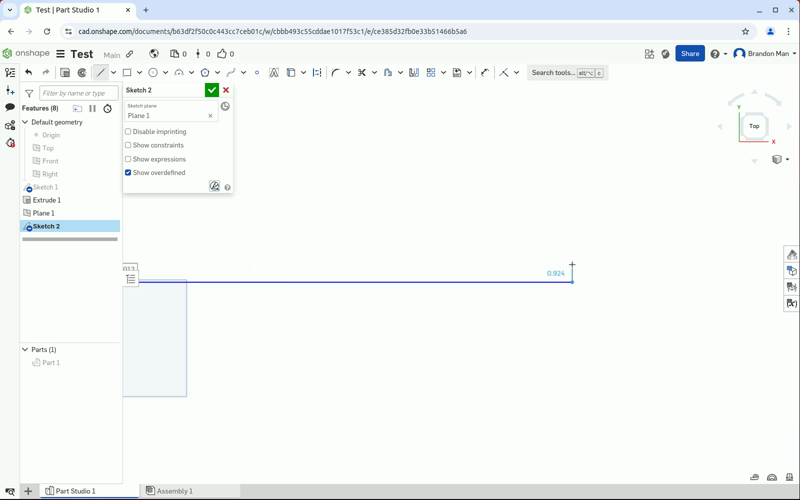
scroll(6)
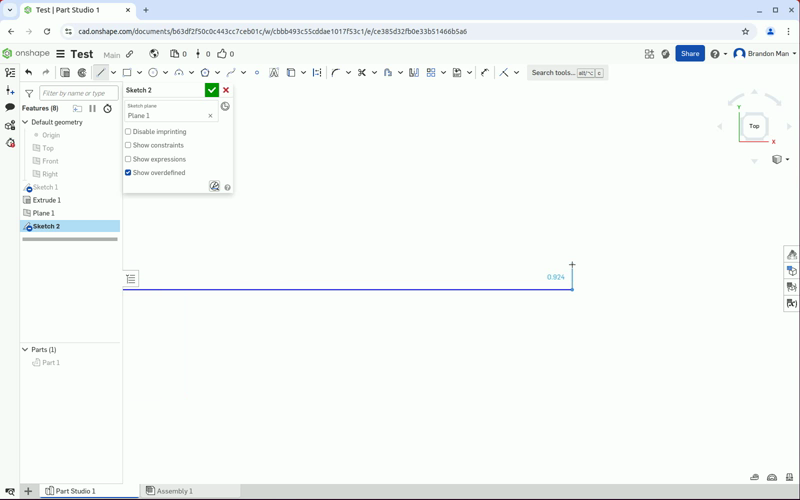
scroll(6)
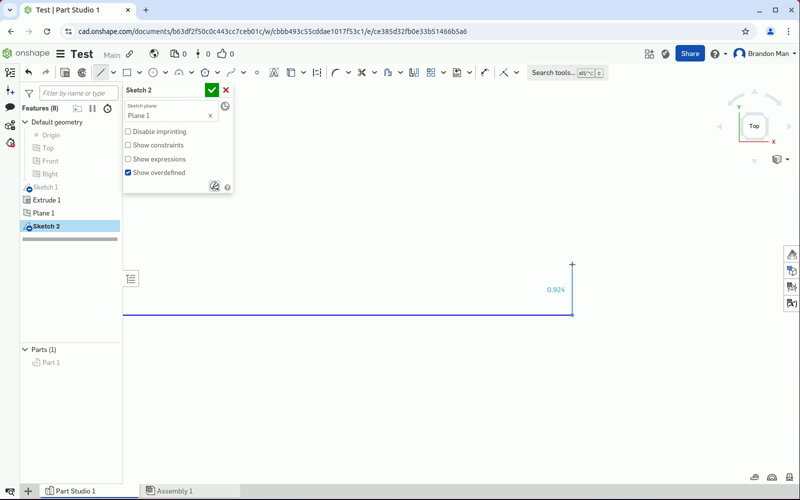
click(572, 264)
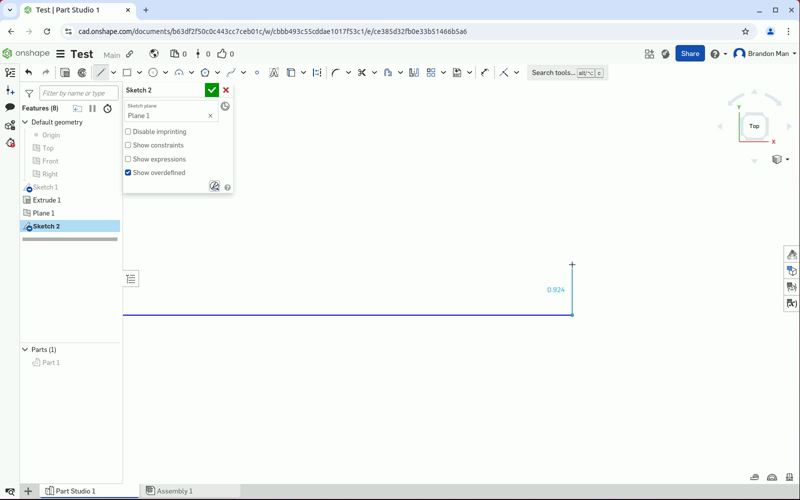
scroll(-6)
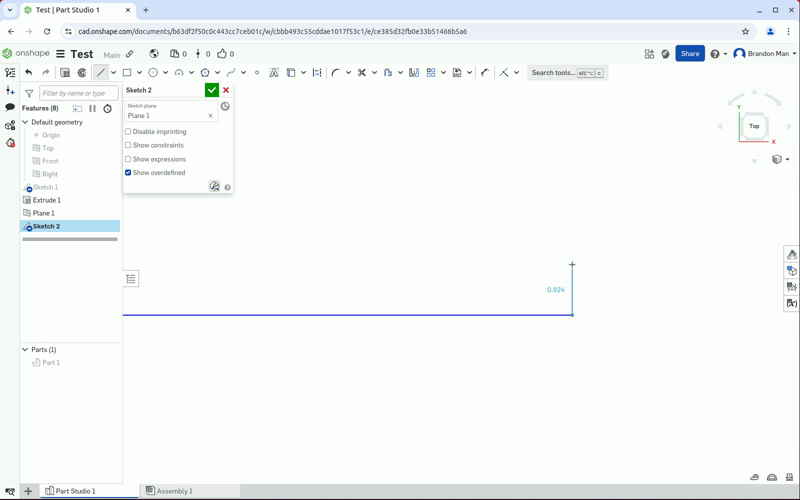
scroll(-6)
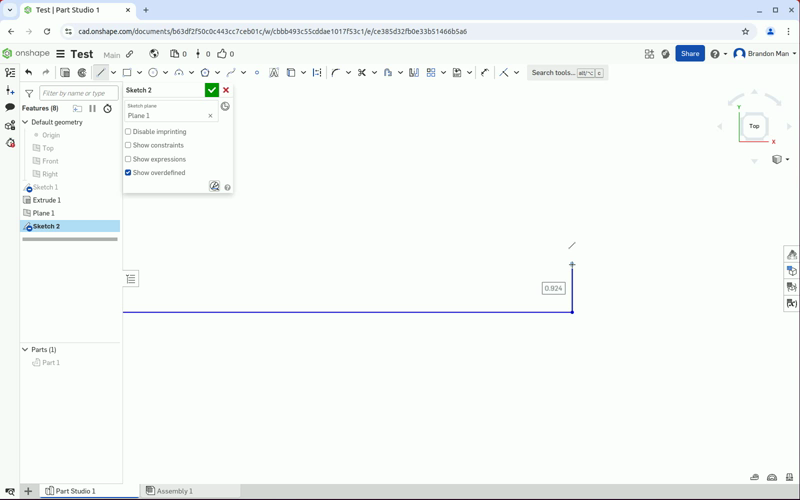
scroll(-6)
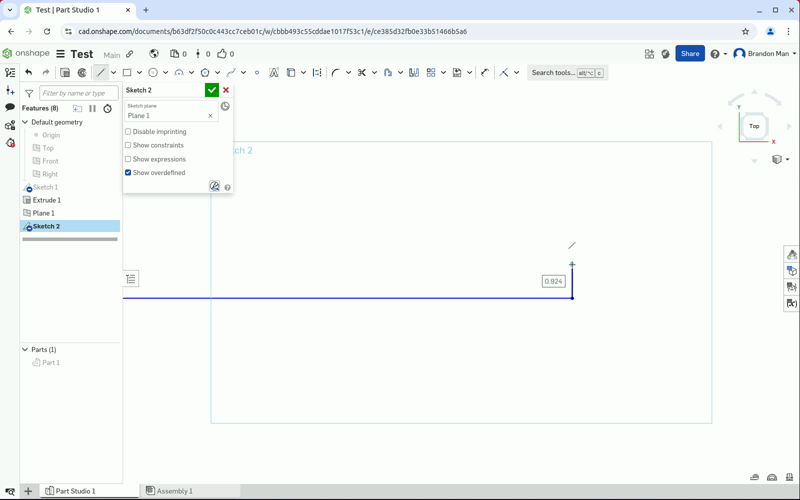
scroll(-6)
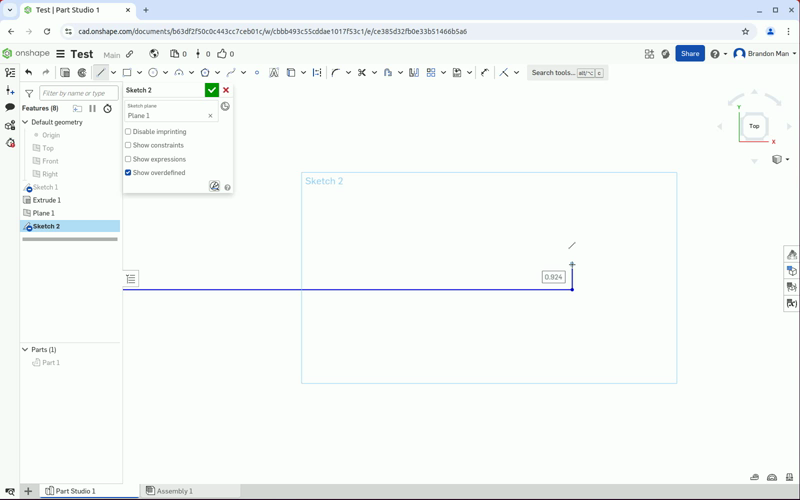
scroll(-6)
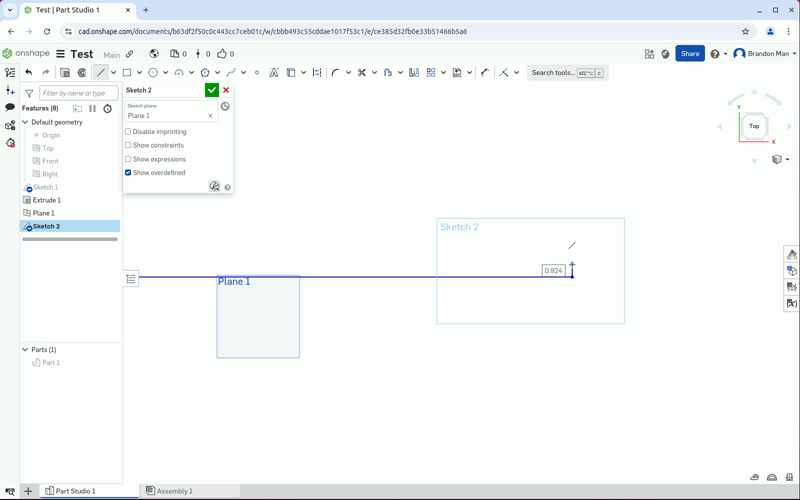
scroll(-6)
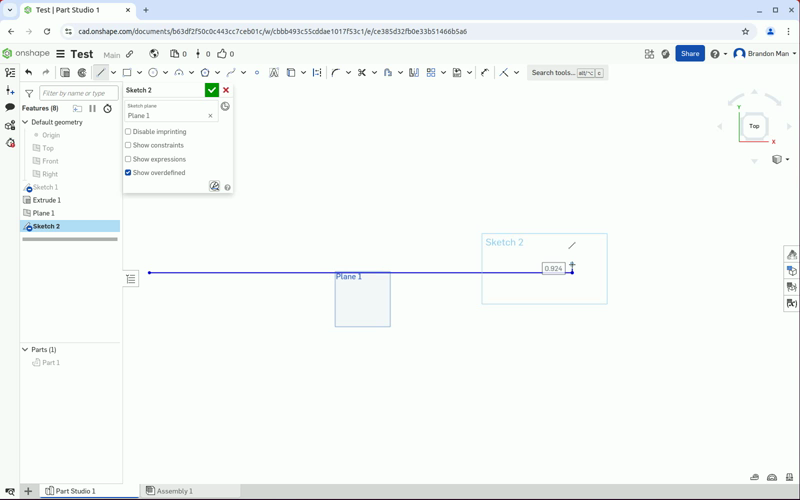
scroll(-6)
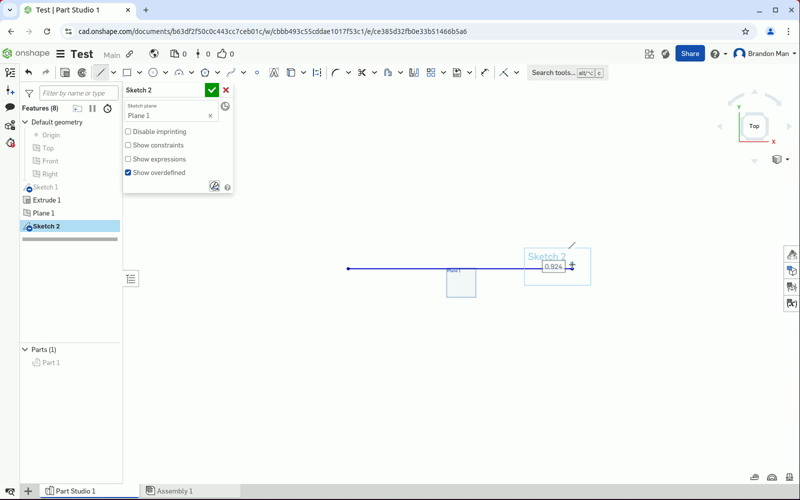
key_up(shift)
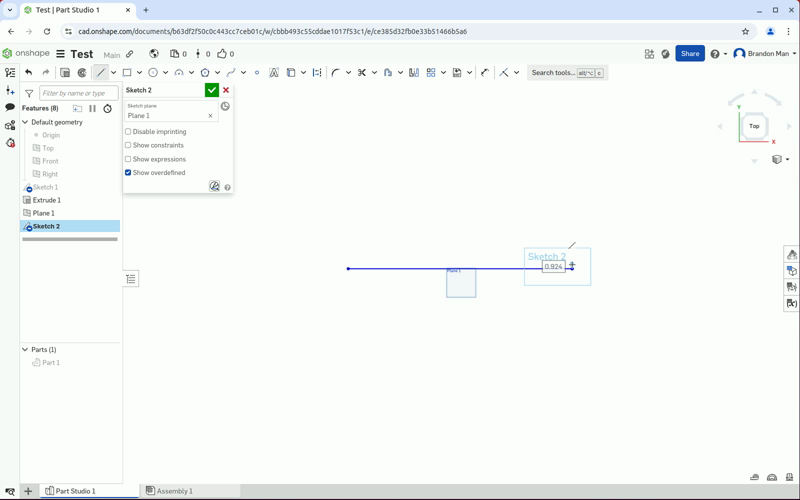
key_down(shift)
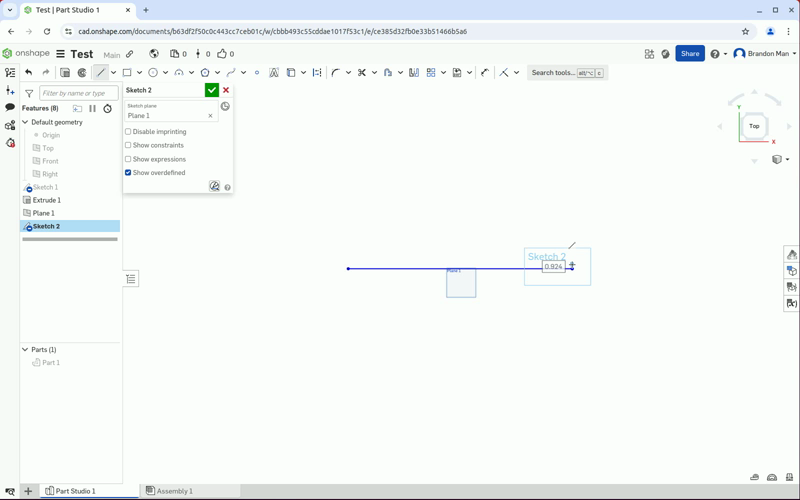
mouse_move(348, 264)
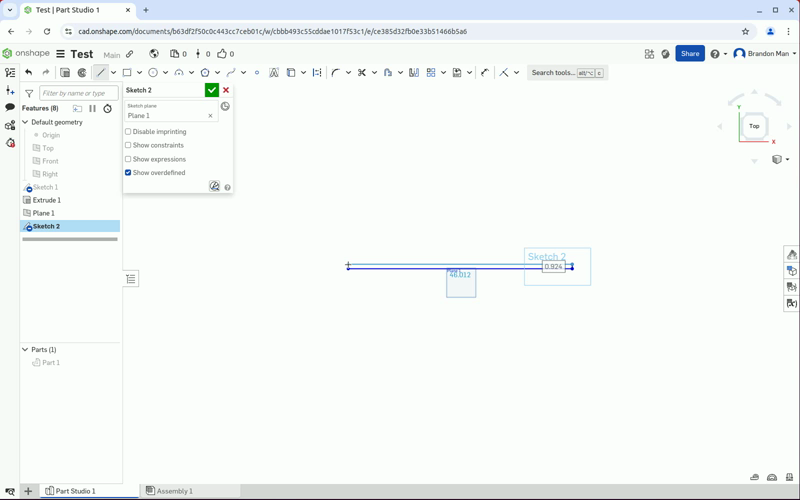
click(348, 264)
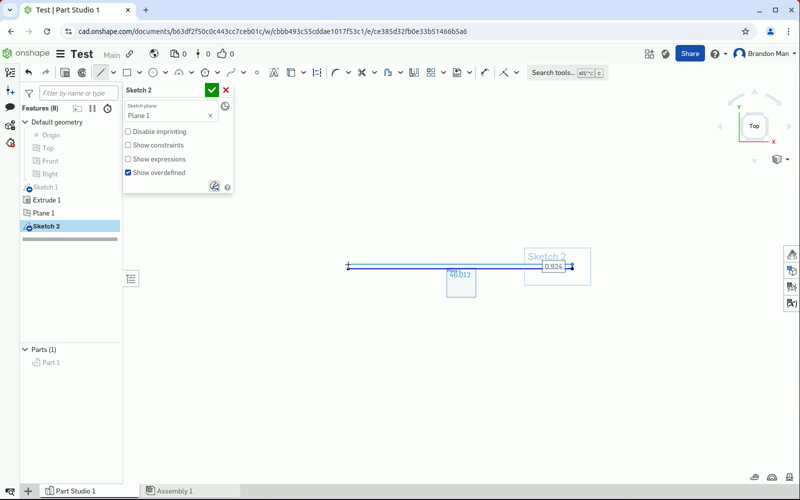
key_up(shift)
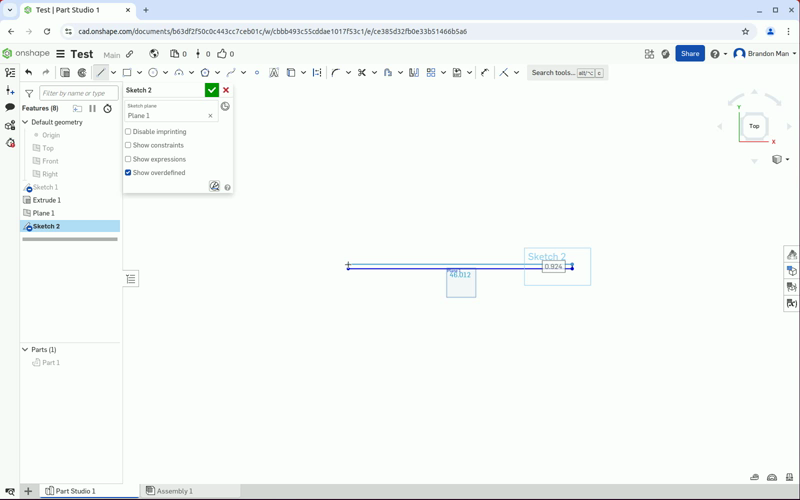
mouse_move(378, 264)
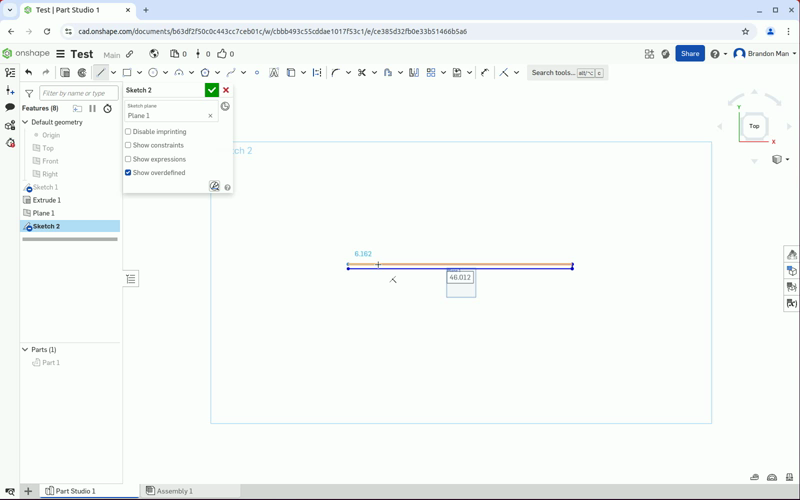
key_down(shift)
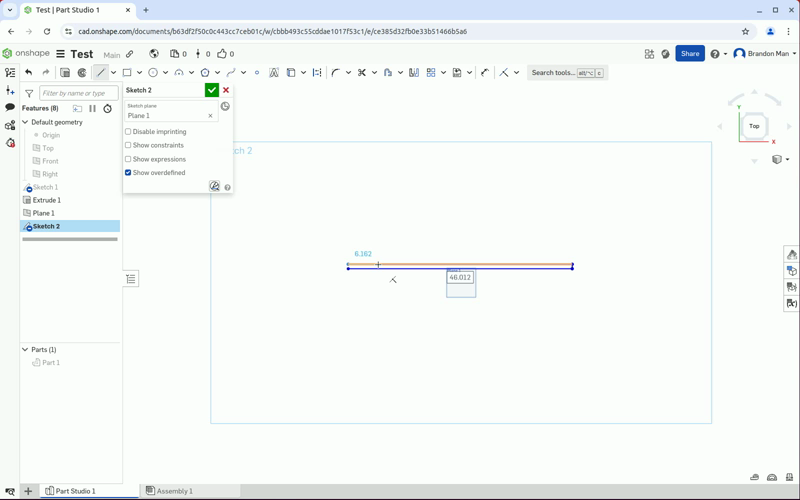
mouse_move(348, 268)
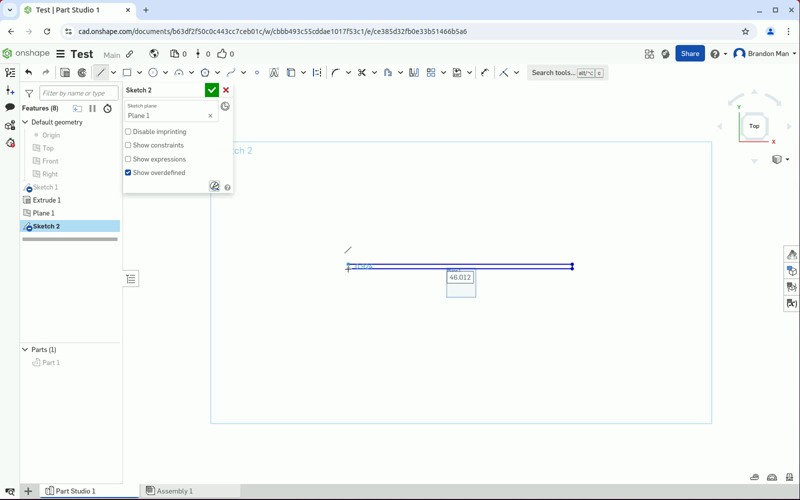
scroll(6)
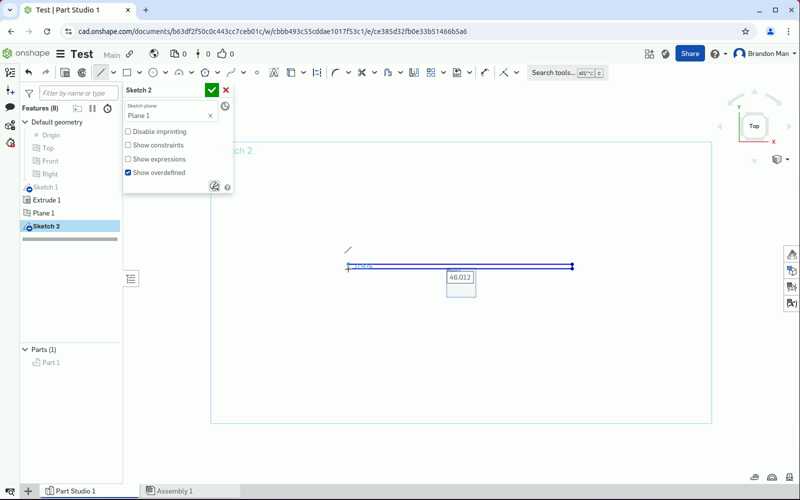
scroll(6)
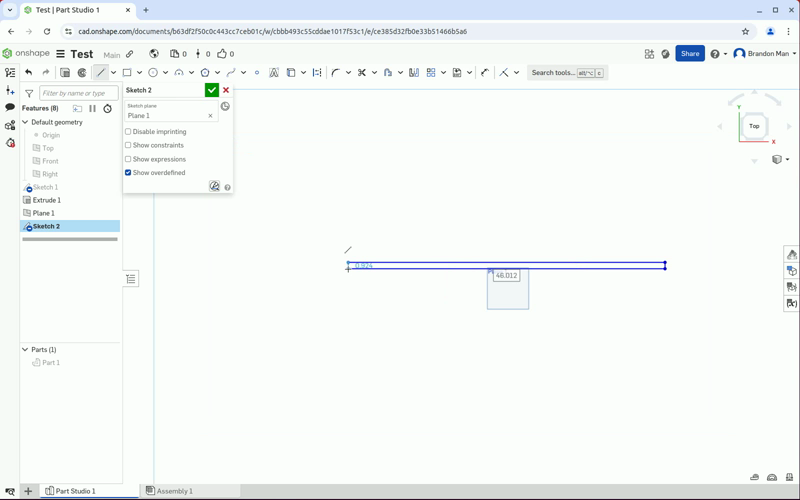
scroll(6)
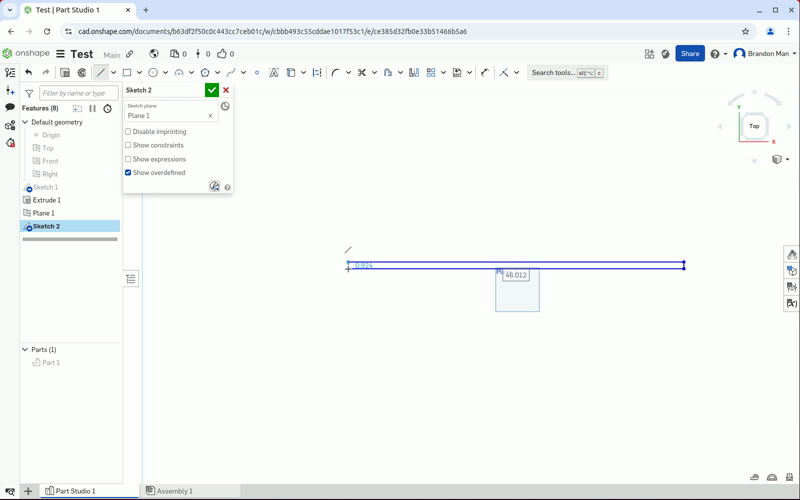
scroll(6)
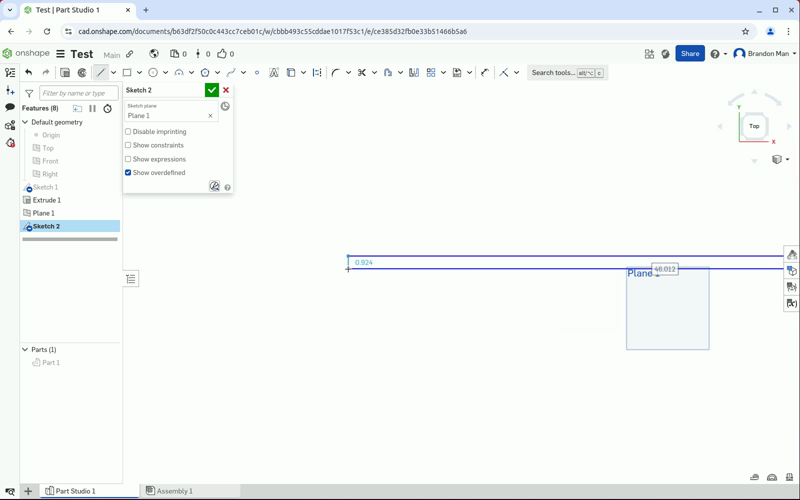
scroll(6)
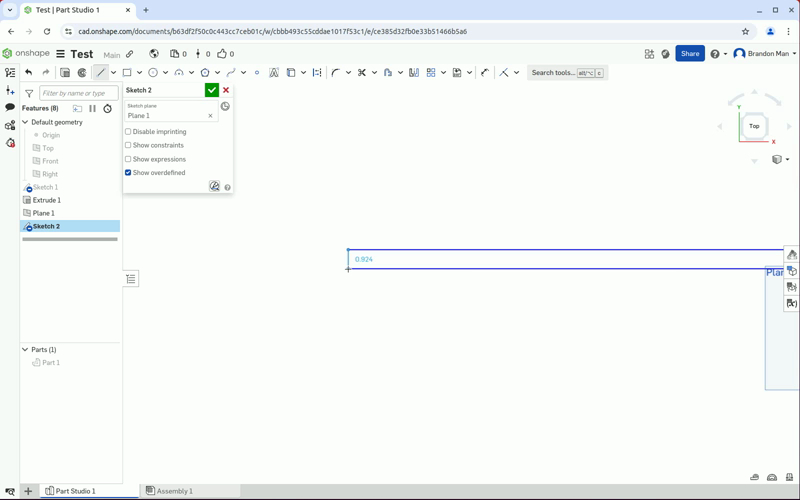
scroll(6)
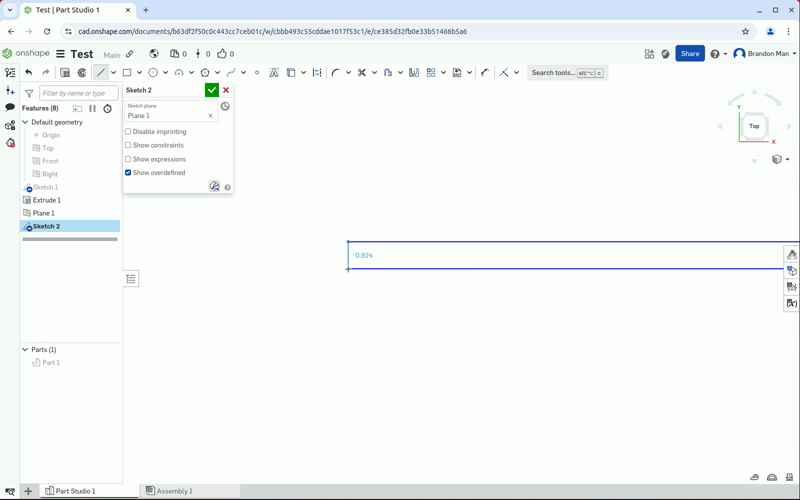
scroll(6)
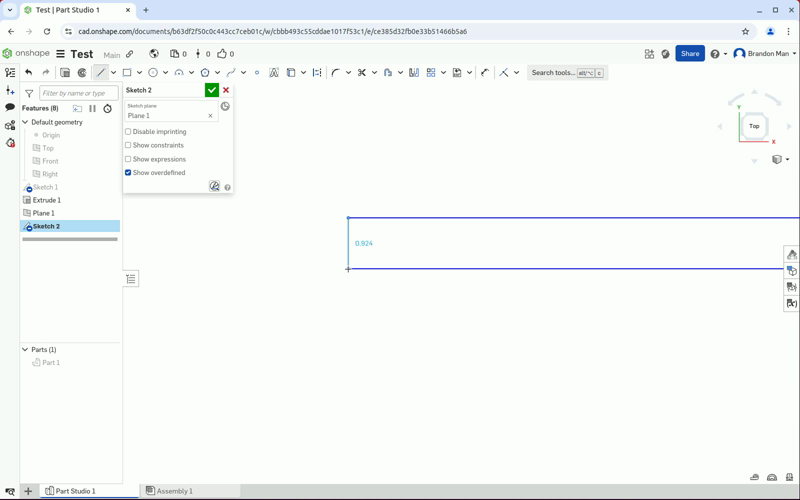
key_up(shift)
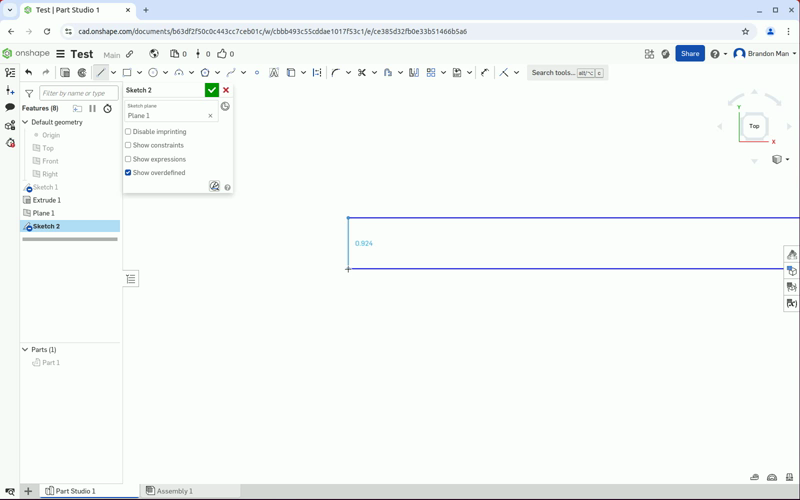
click(348, 268)
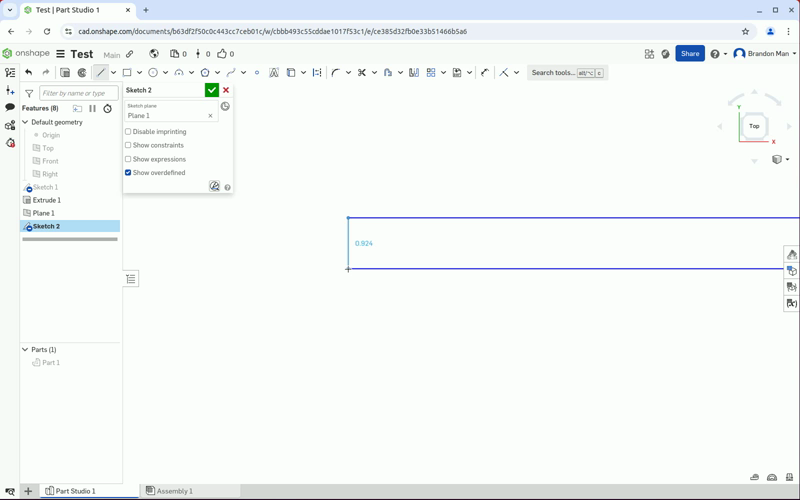
scroll(-6)
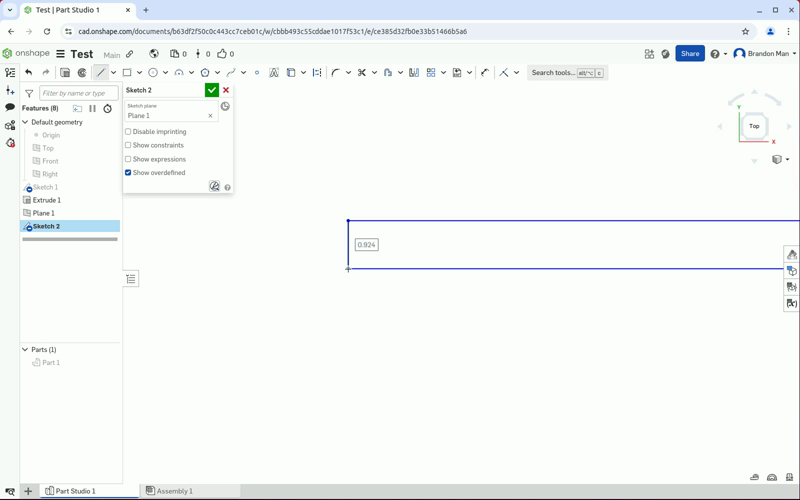
scroll(-6)
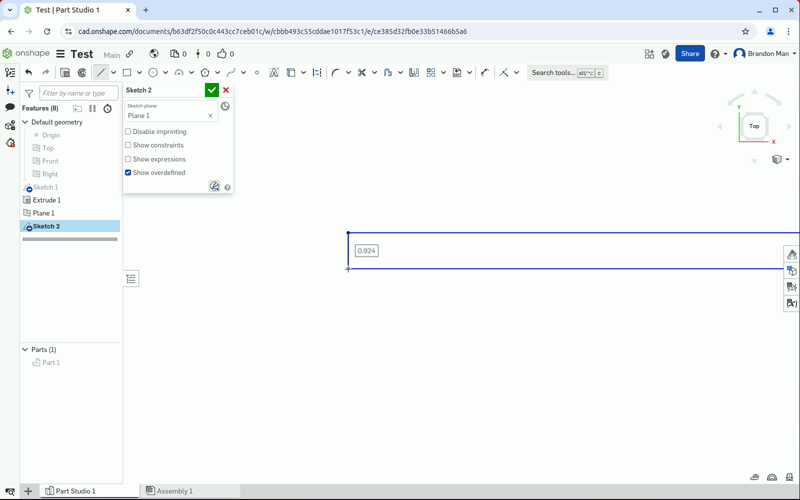
scroll(-6)
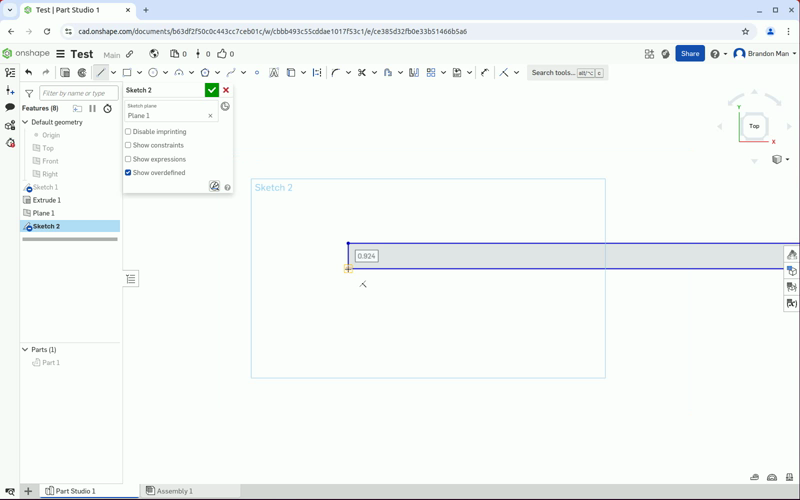
scroll(-6)
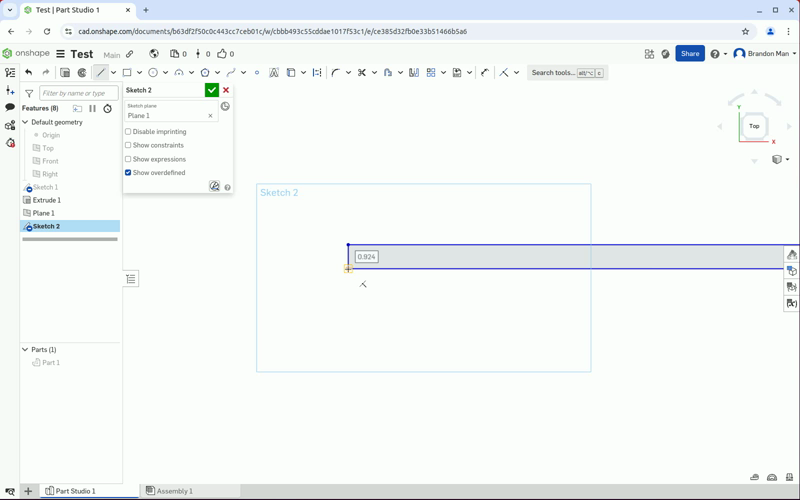
scroll(-6)
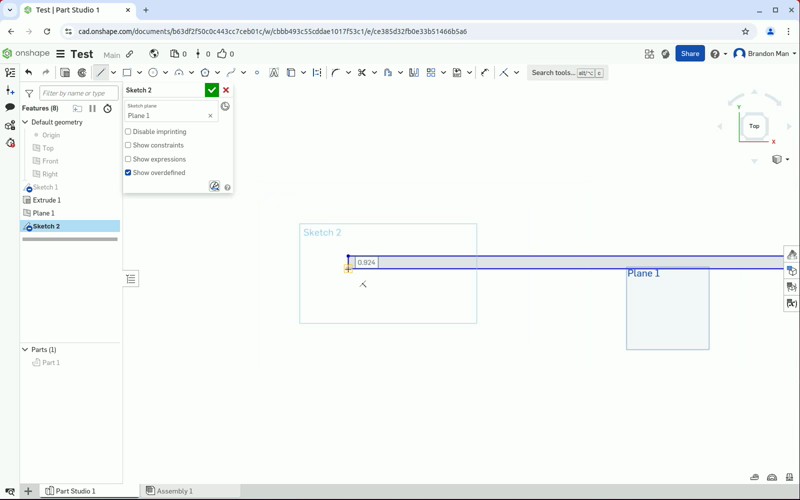
scroll(-6)
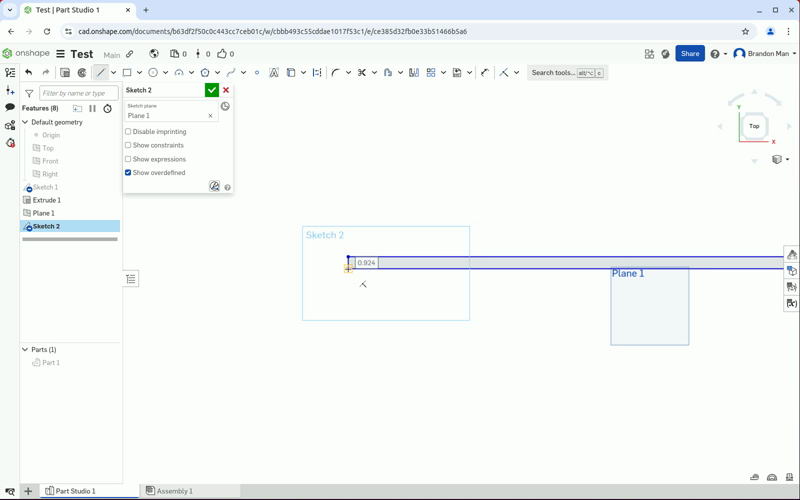
scroll(-6)
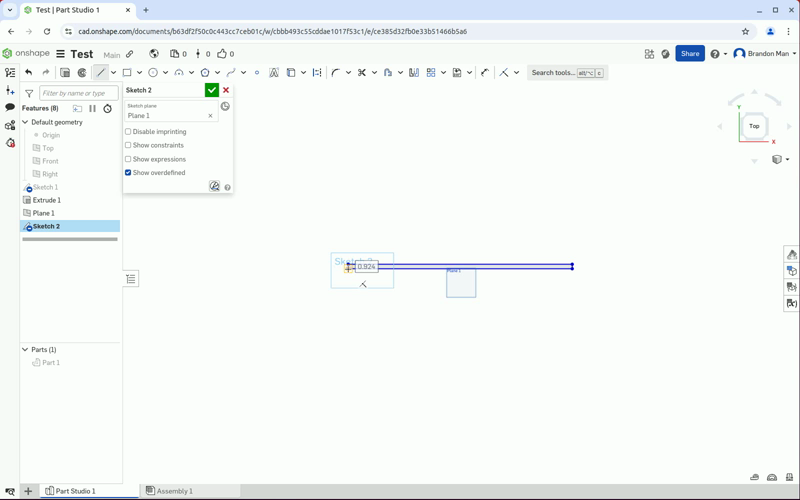
key(esc)
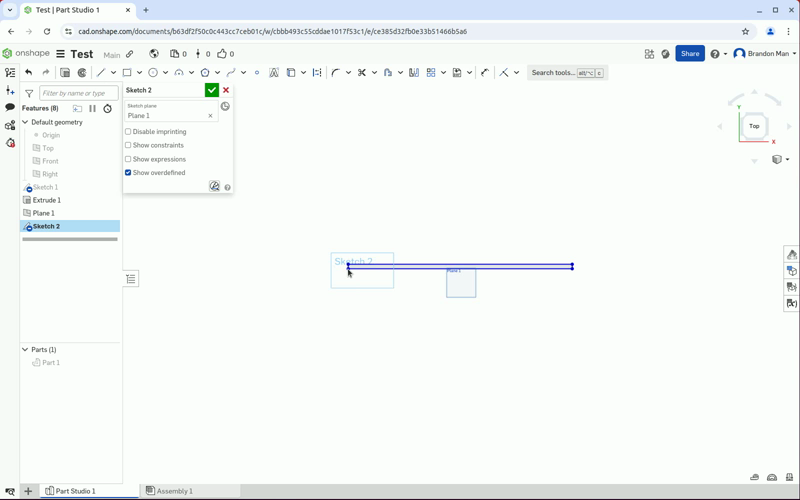
mouse_move(537, 265)
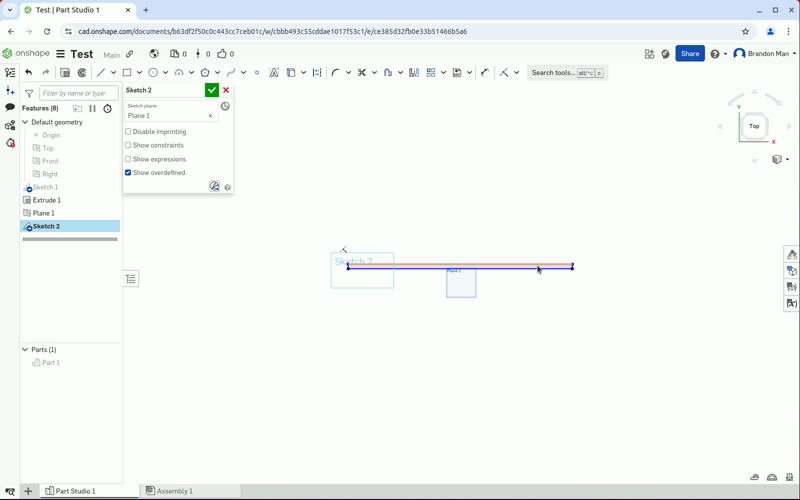
scroll(6)
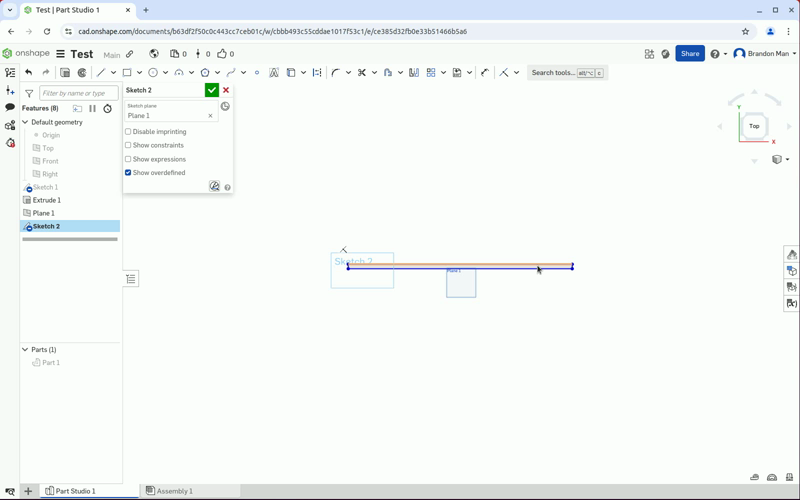
scroll(6)
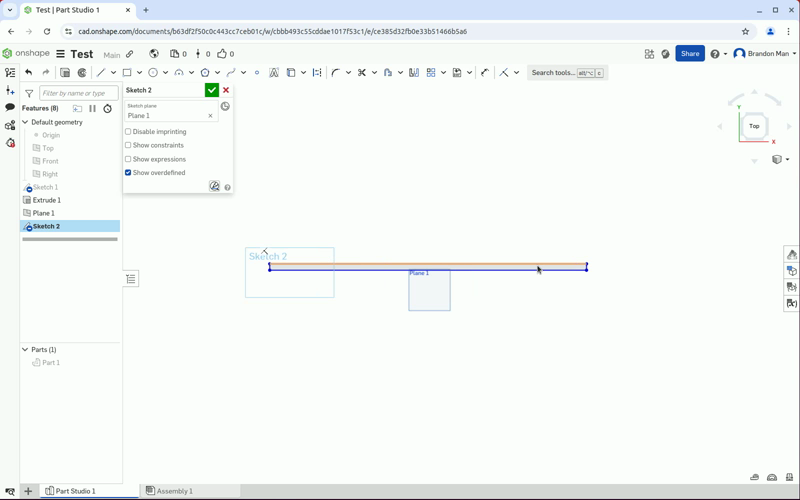
scroll(6)
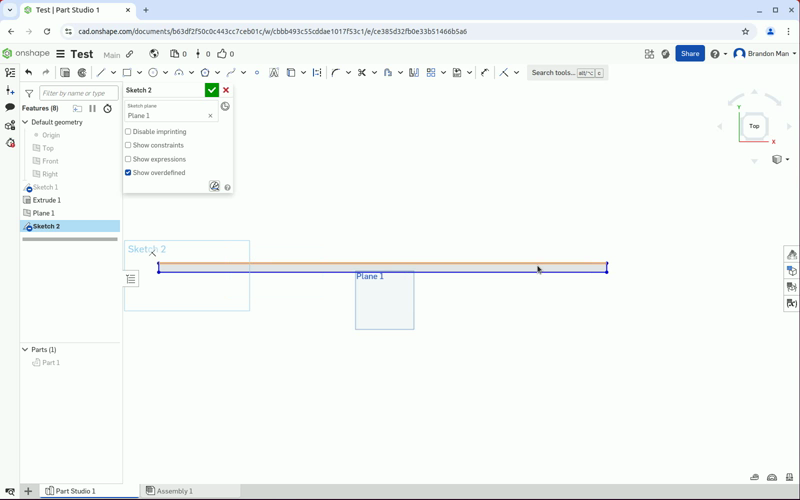
scroll(6)
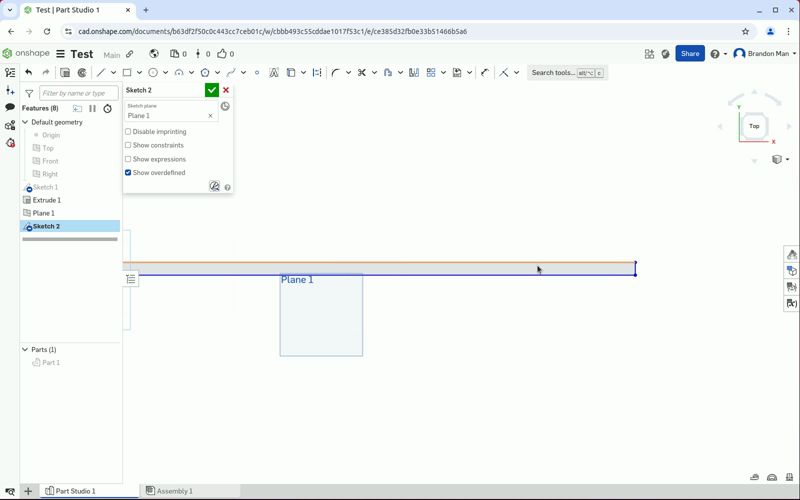
scroll(6)
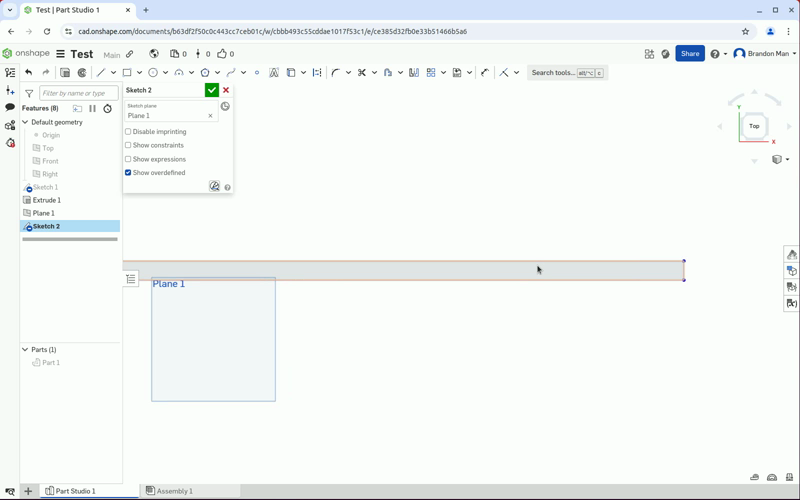
scroll(6)
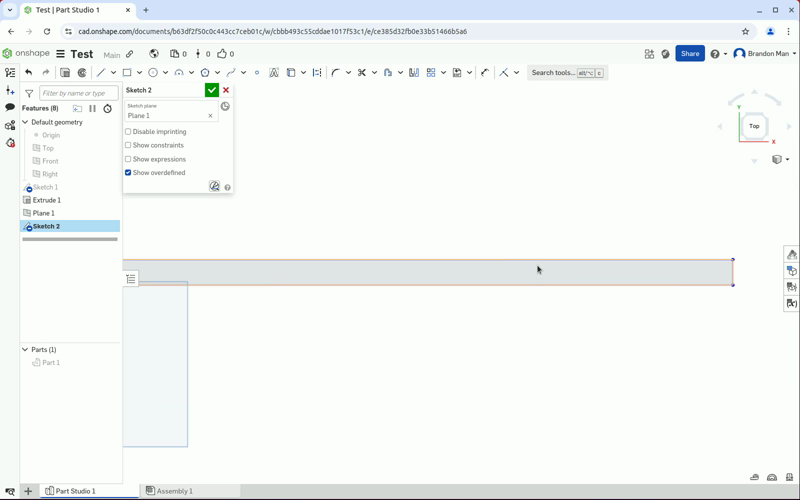
scroll(6)
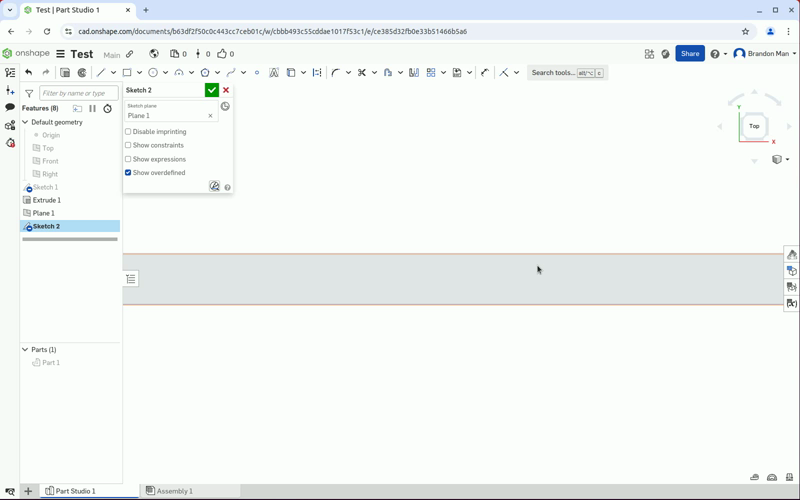
click(537, 265)
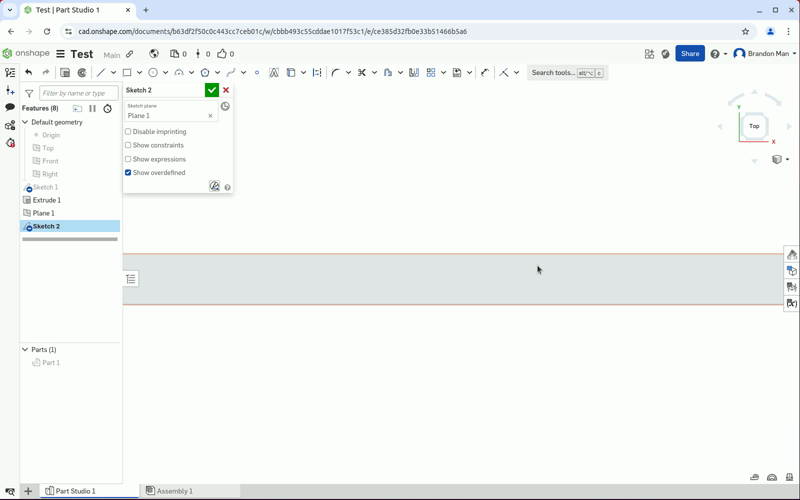
scroll(-6)
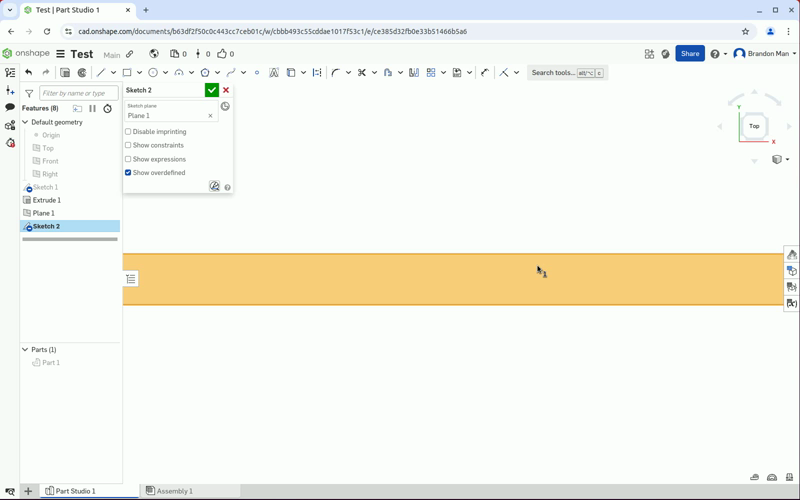
scroll(-6)
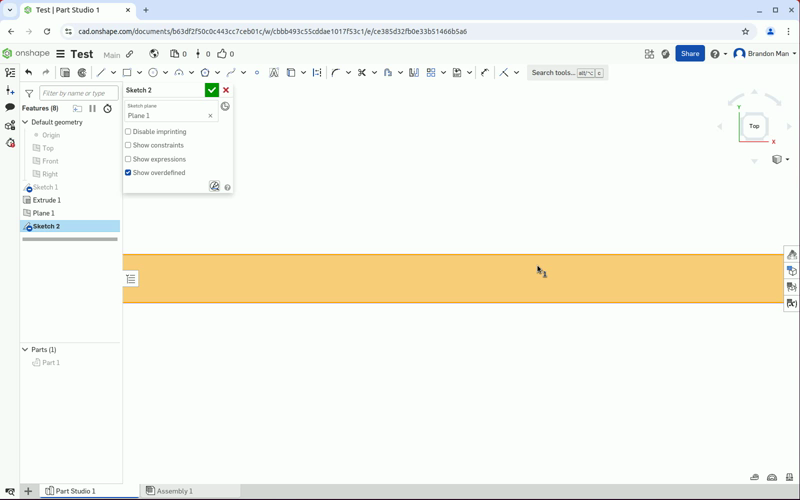
scroll(-6)
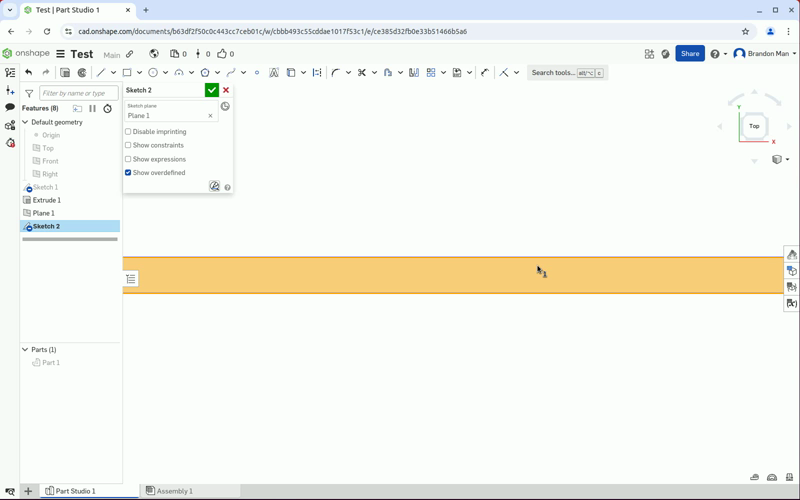
scroll(-6)
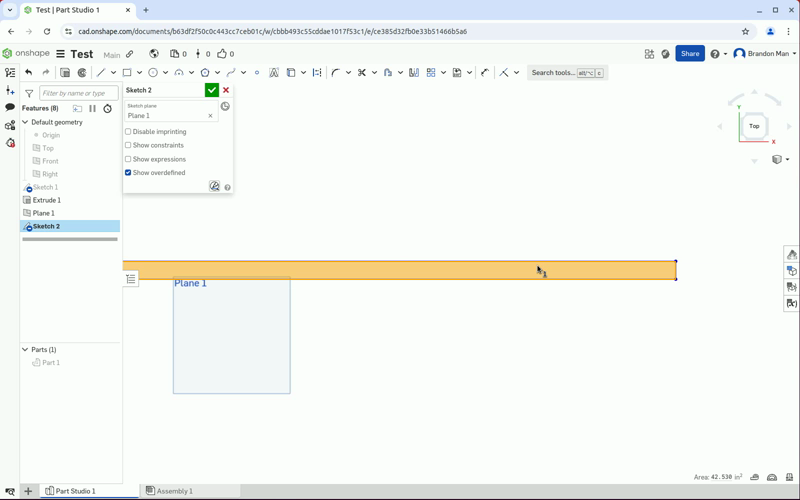
scroll(-6)
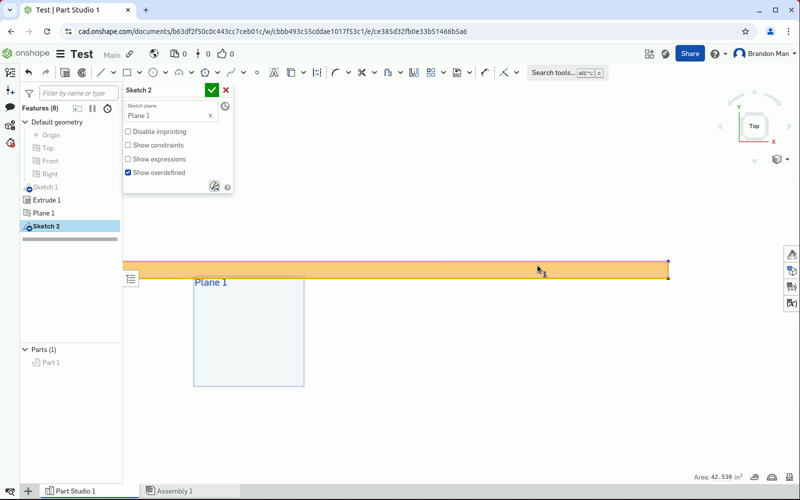
scroll(-6)
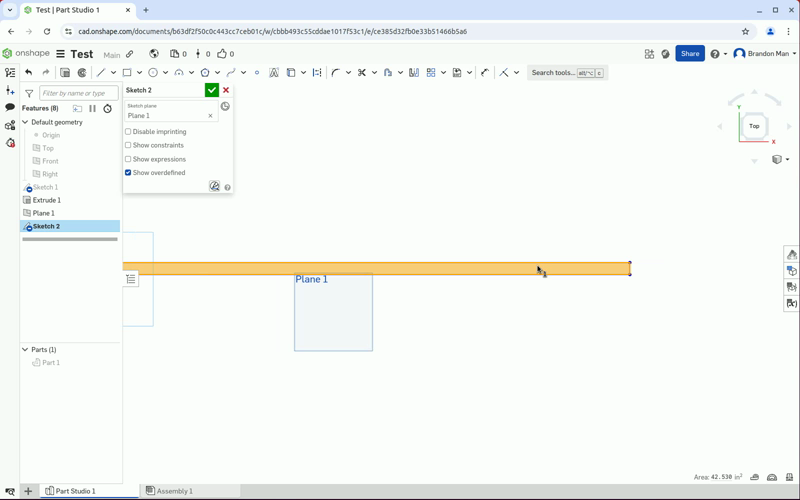
scroll(-6)
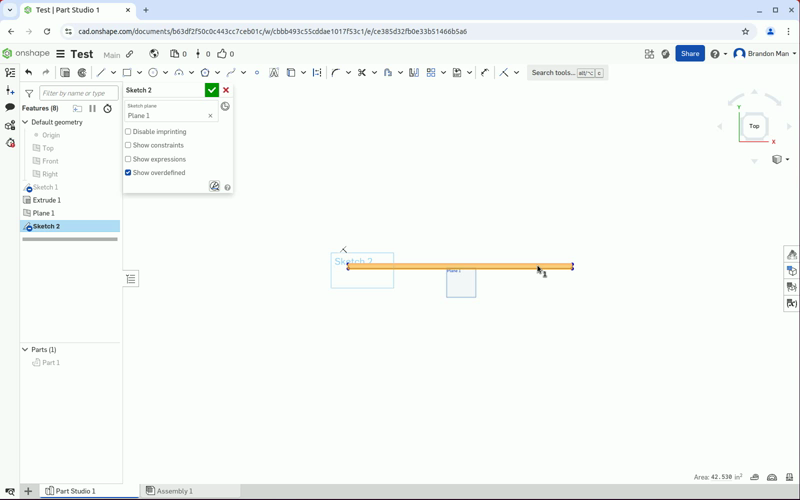
mouse_move(73, 352)
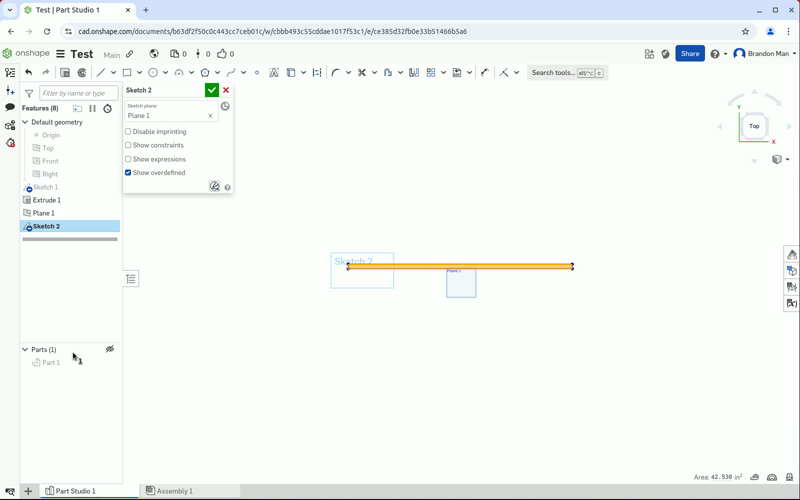
key(shift+y)
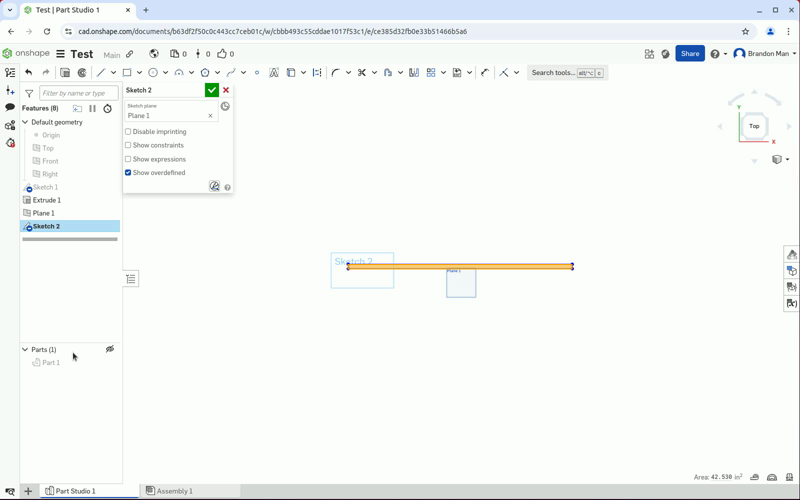
key(shift+e)
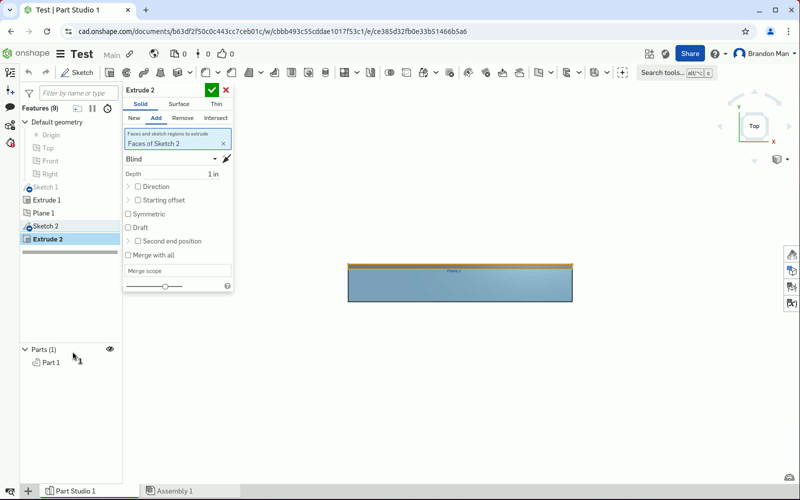
mouse_move(143, 106)
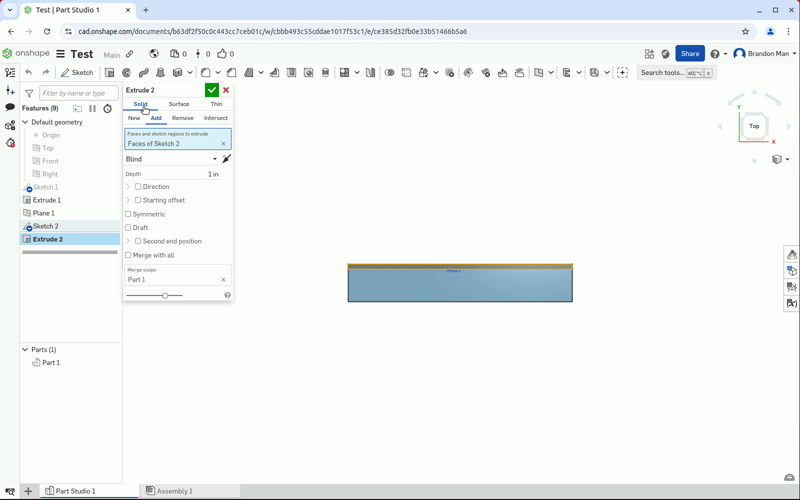
click(143, 106)
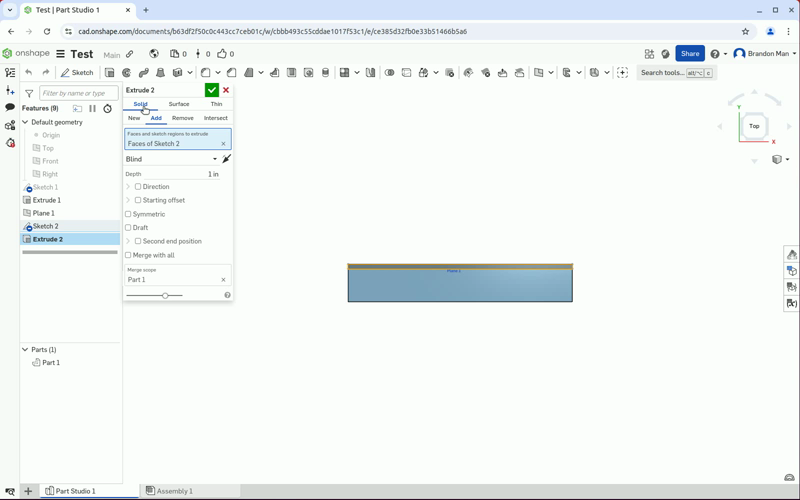
mouse_move(137, 120)
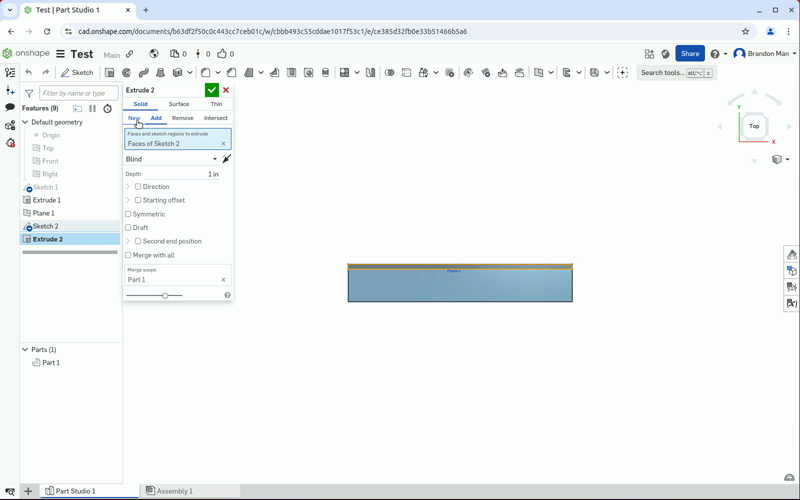
click(137, 120)
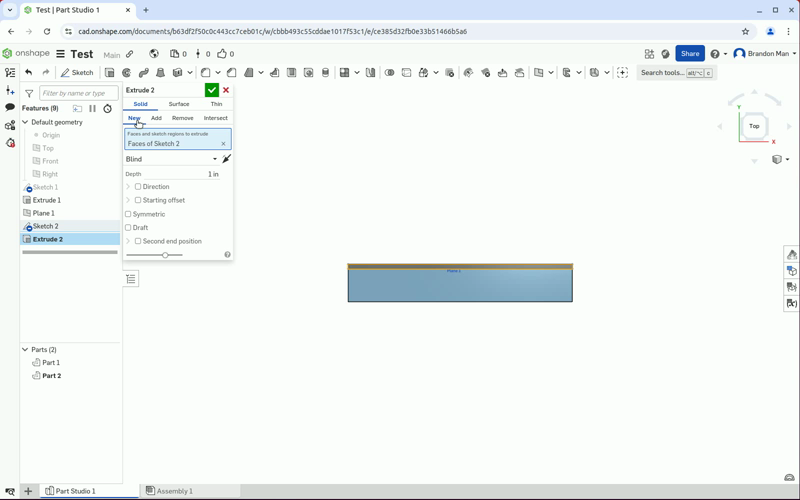
key(tab, 4)
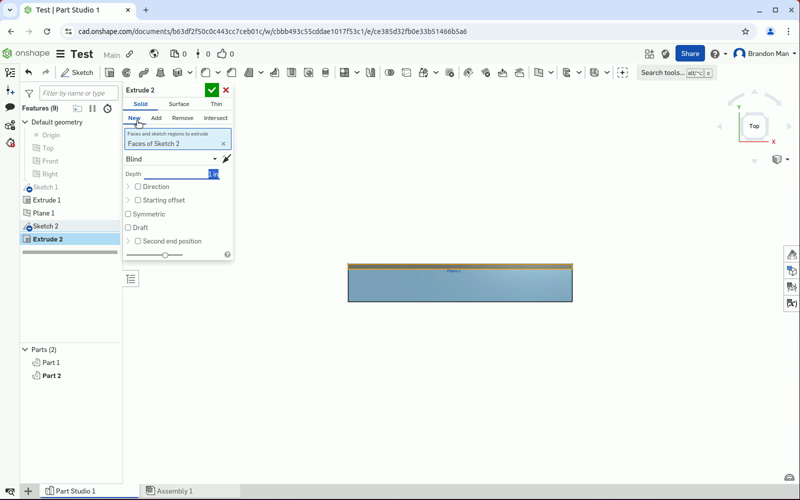
text(4.814)
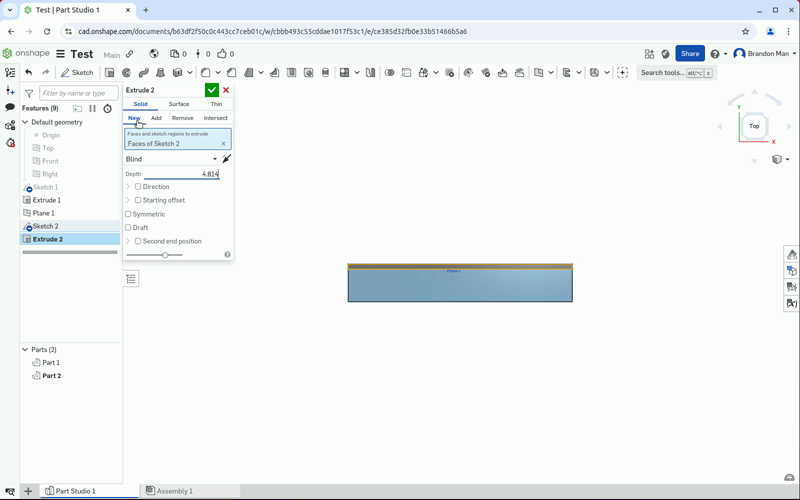
key(enter)
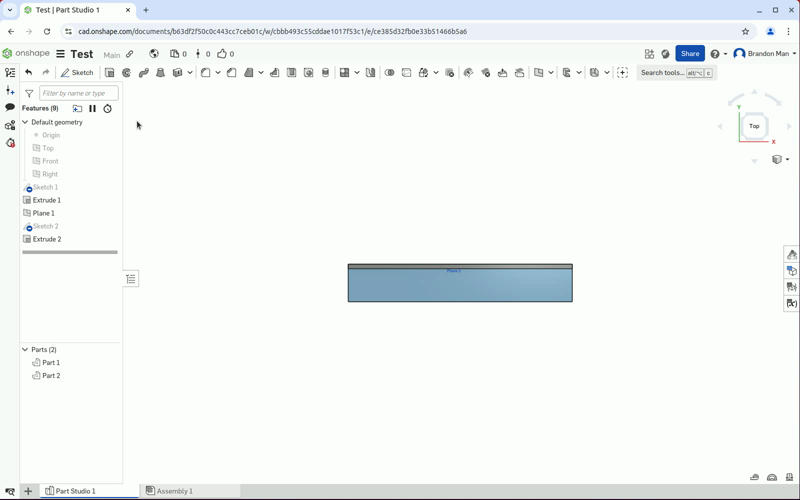
key(shift+h)
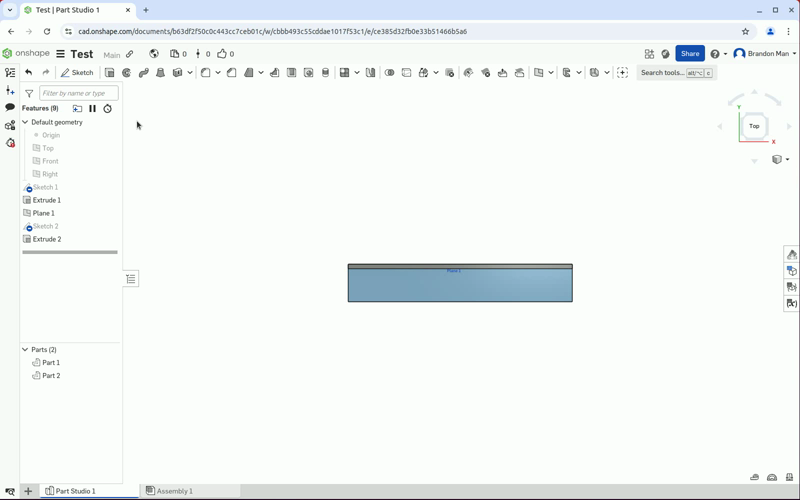
key(shift+h)
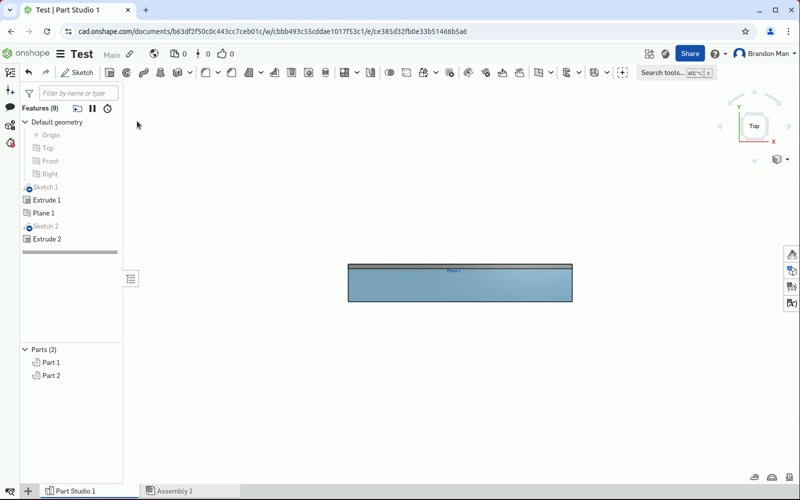
mouse_move(73, 189)
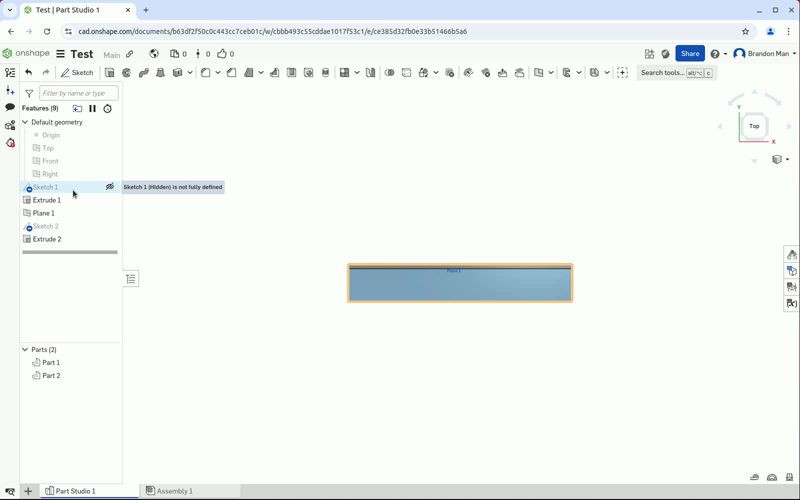
click(73, 189)
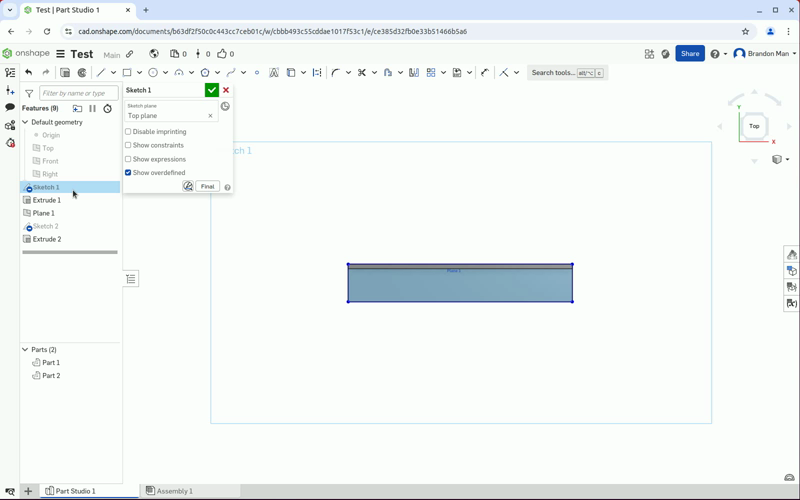
mouse_move(229, 92)
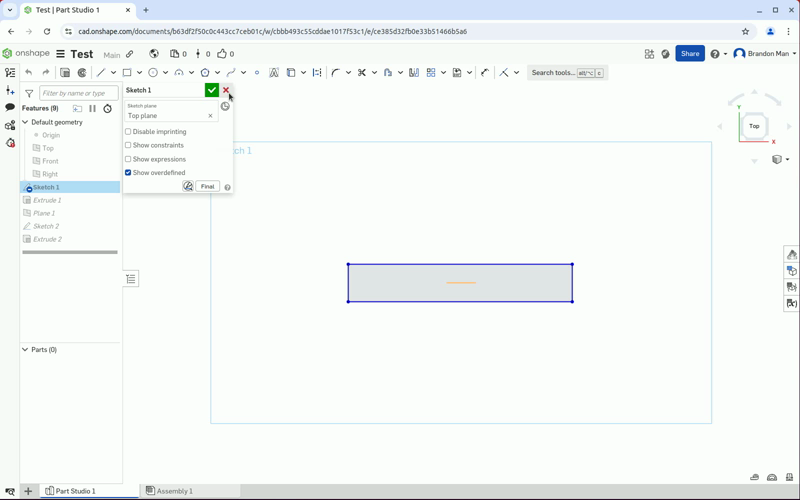
click(229, 92)
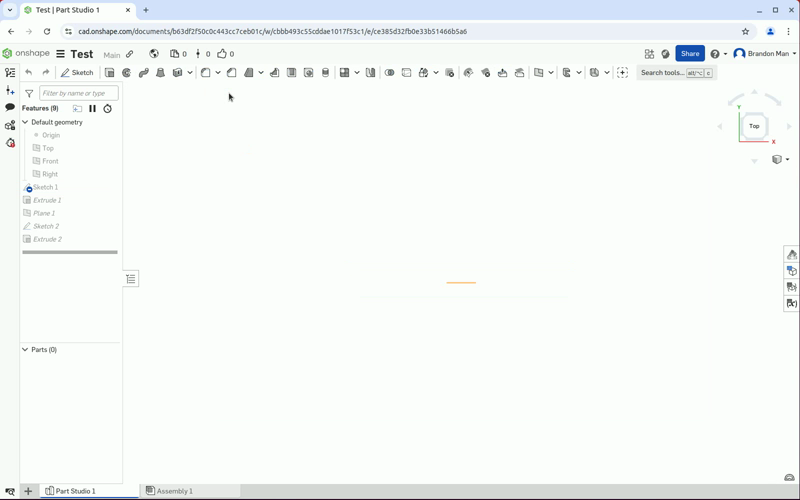
key(shift+s)
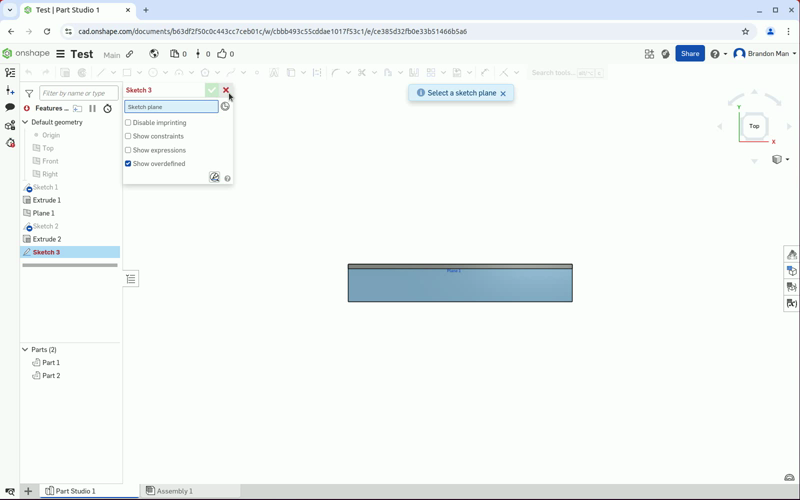
mouse_move(73, 215)
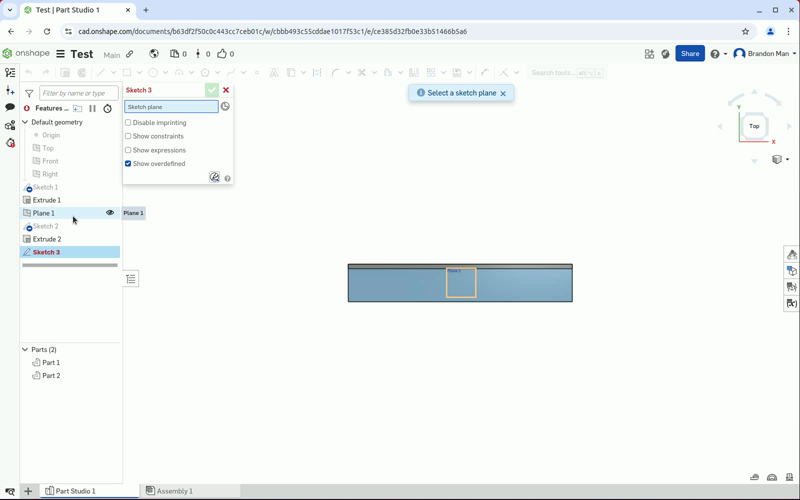
click(73, 215)
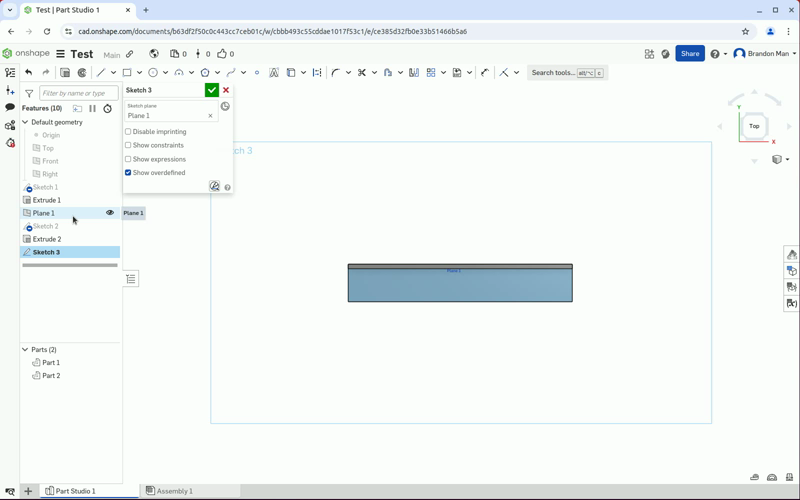
mouse_move(73, 352)
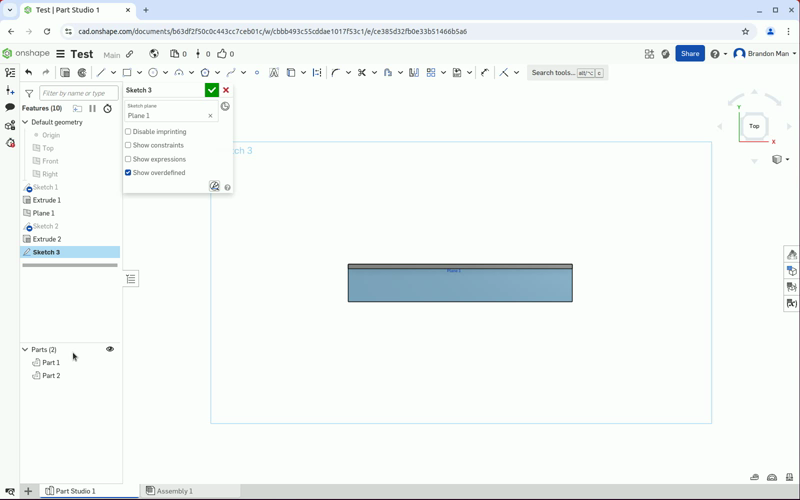
key(y)
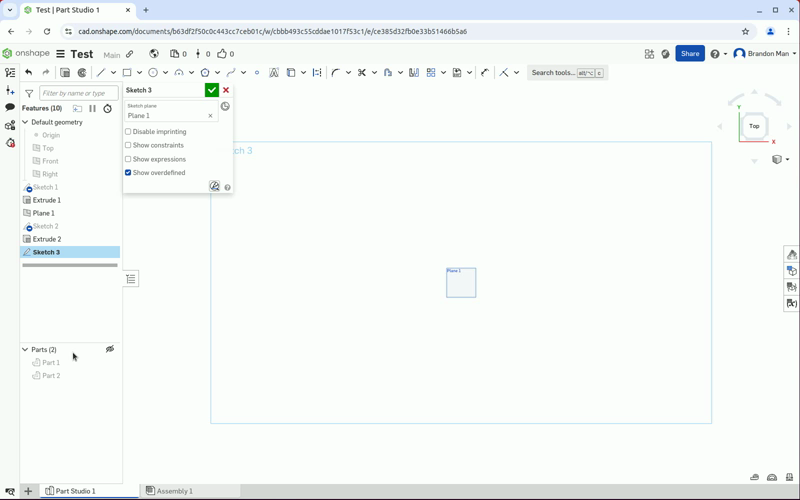
key(l)
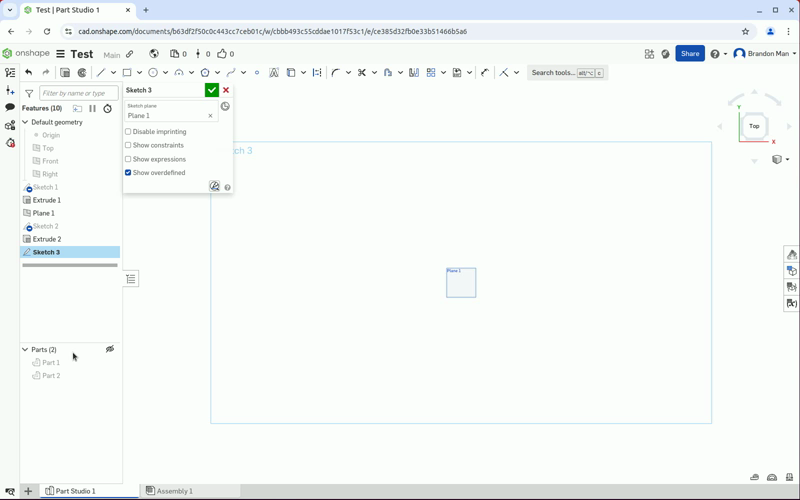
key_down(shift)
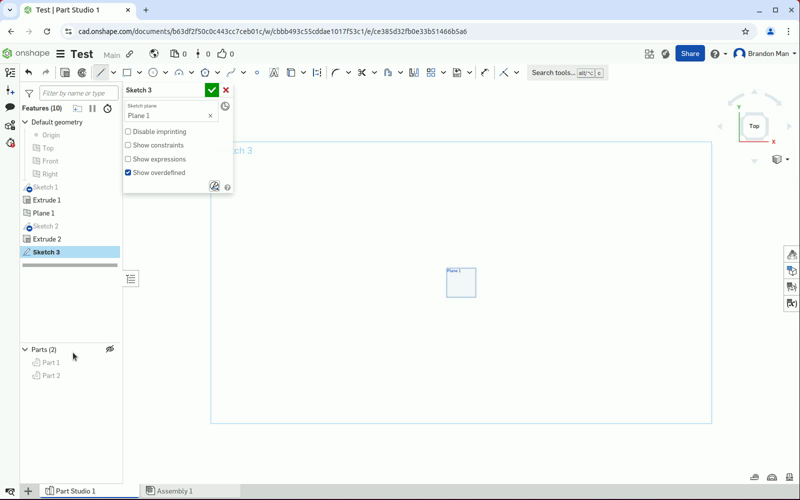
mouse_move(348, 301)
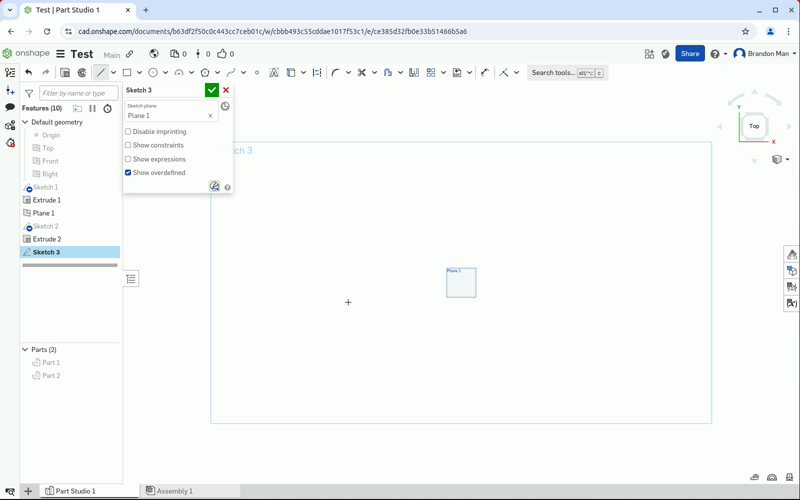
click(348, 301)
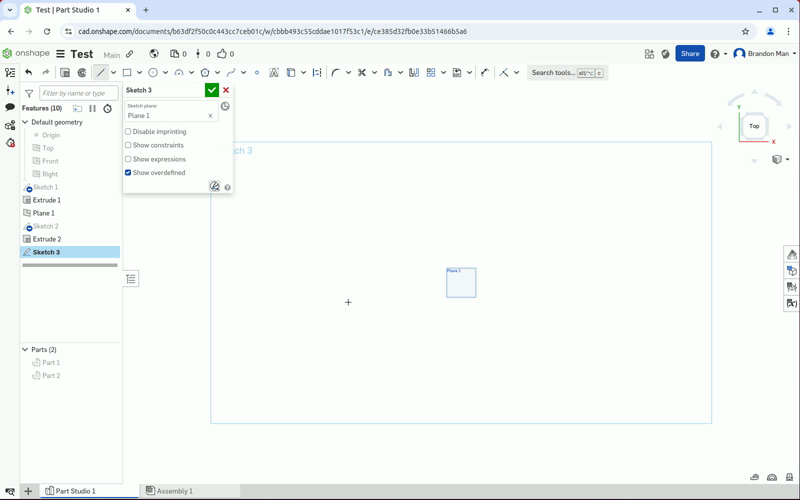
key_up(shift)
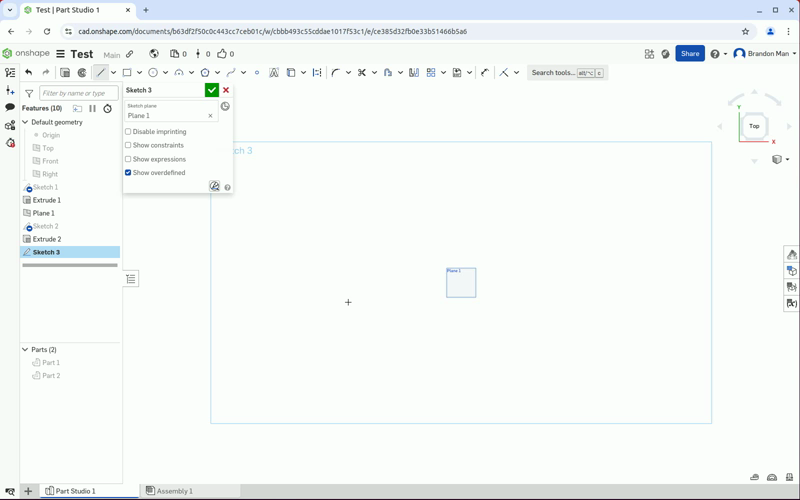
key_down(shift)
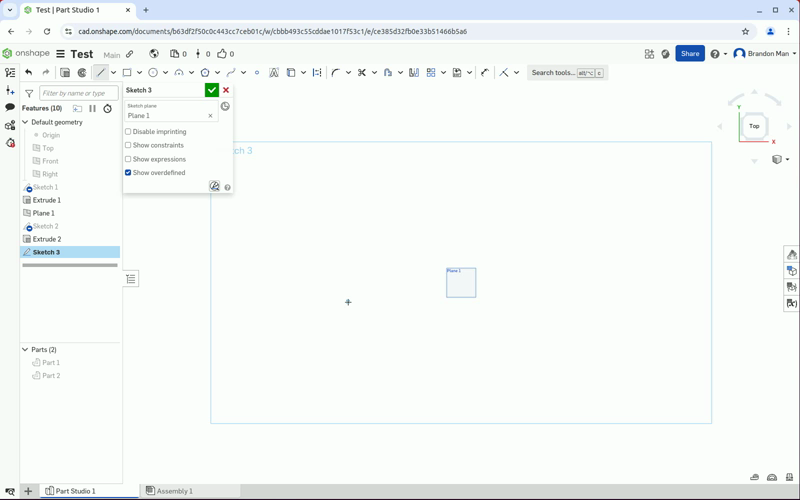
mouse_move(572, 301)
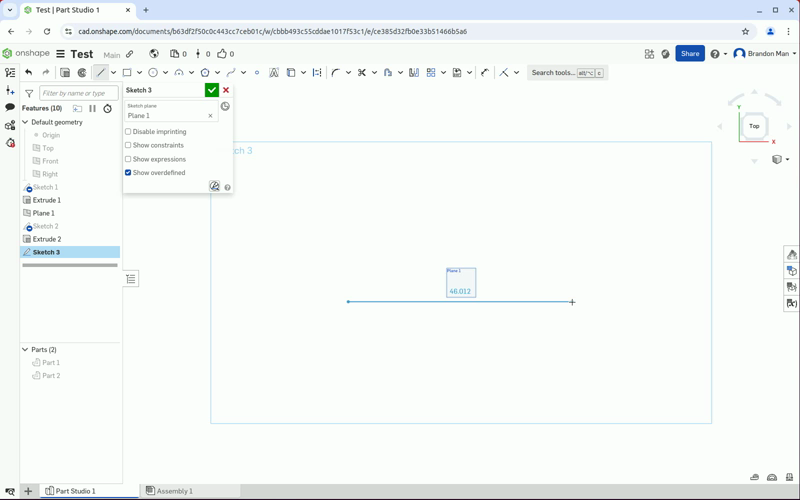
click(572, 301)
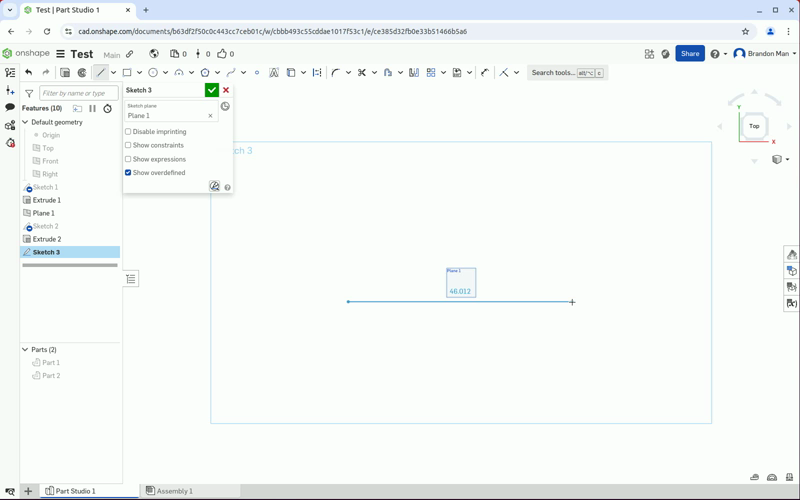
key_up(shift)
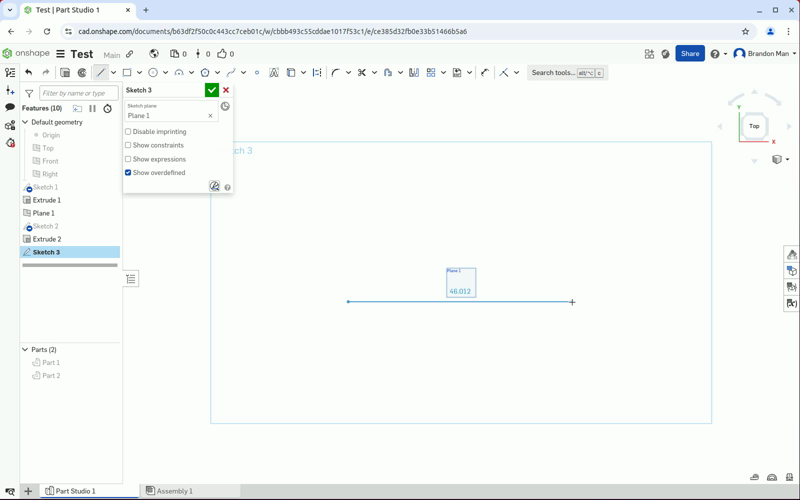
key_down(shift)
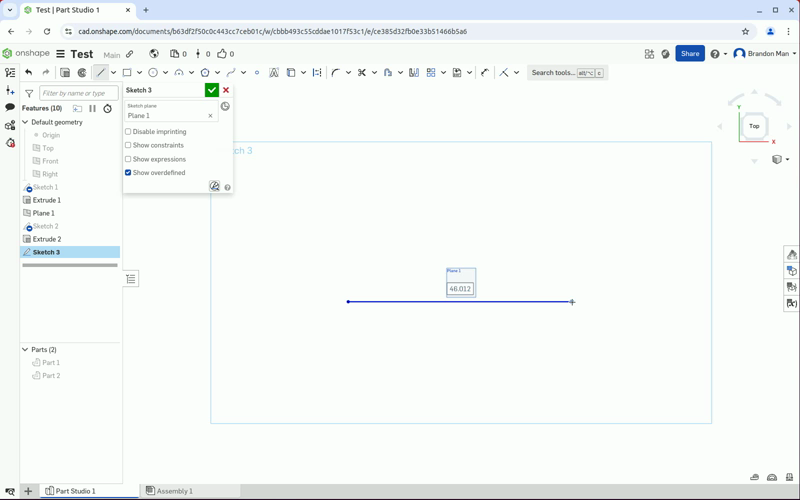
mouse_move(589, 301)
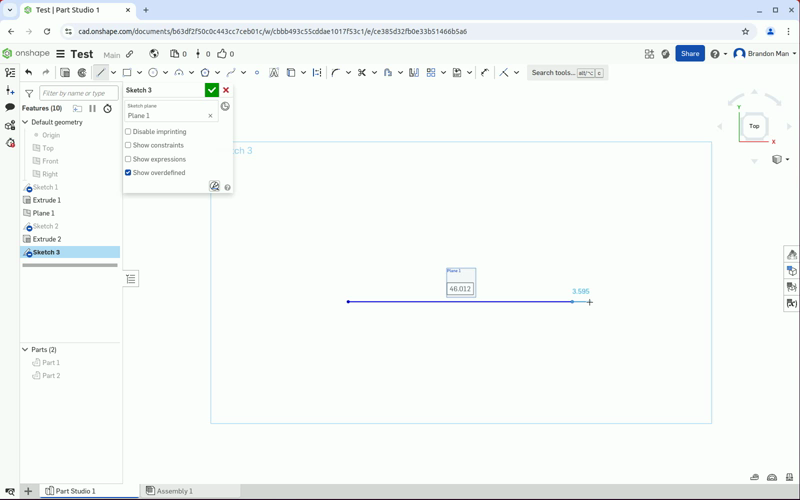
mouse_move(572, 297)
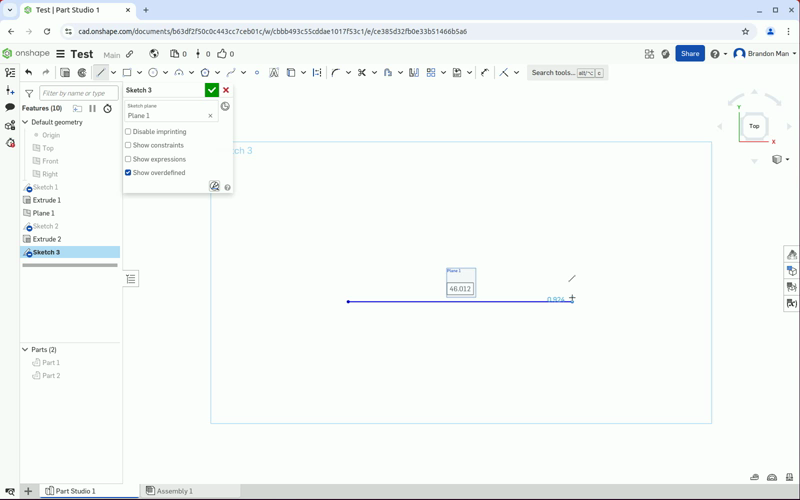
scroll(6)
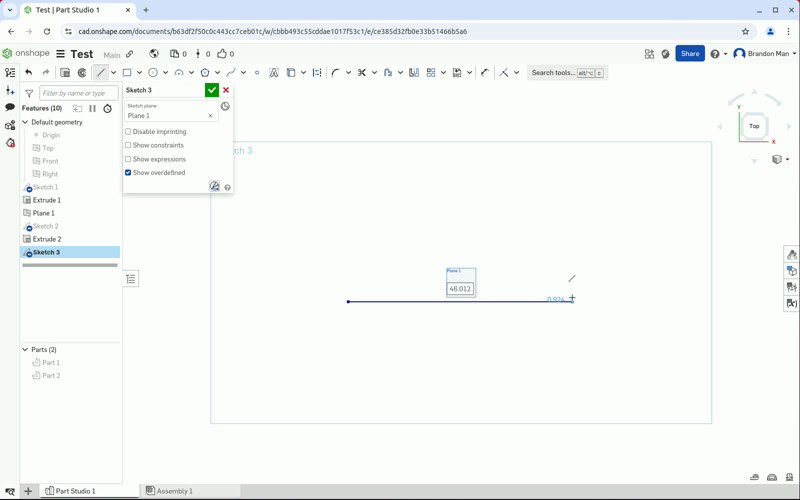
scroll(6)
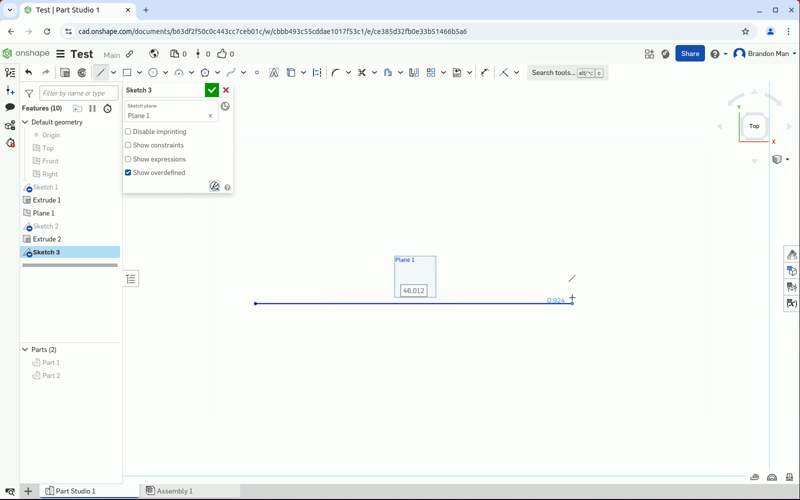
scroll(6)
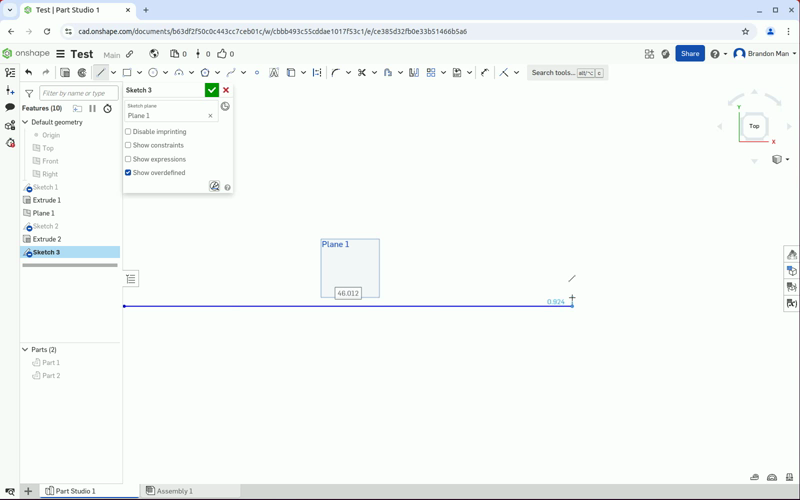
scroll(6)
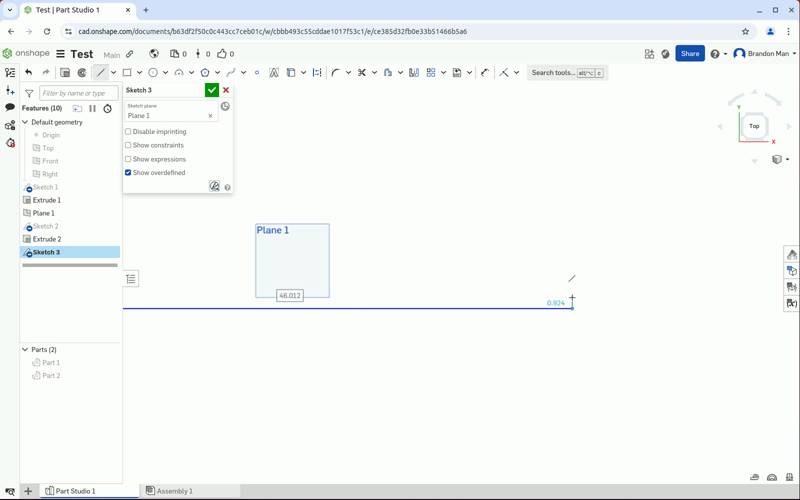
scroll(6)
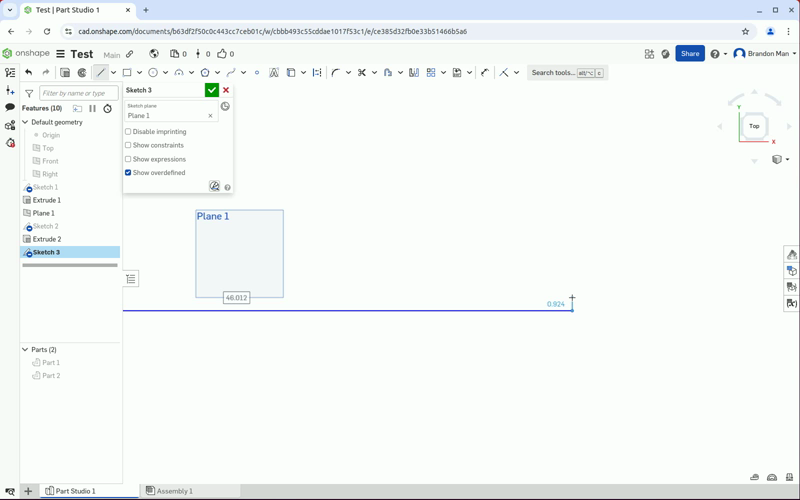
scroll(6)
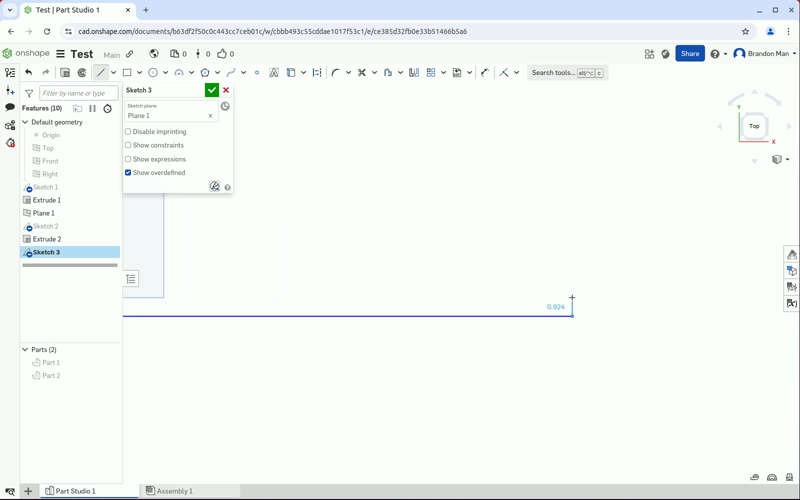
scroll(6)
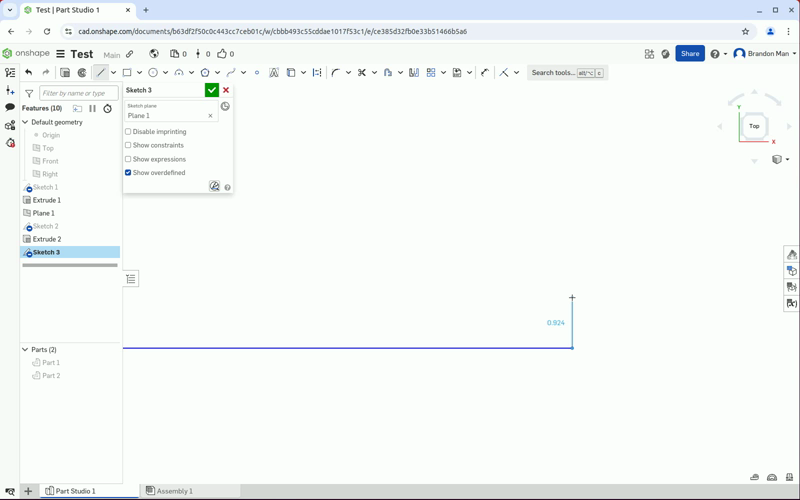
click(572, 297)
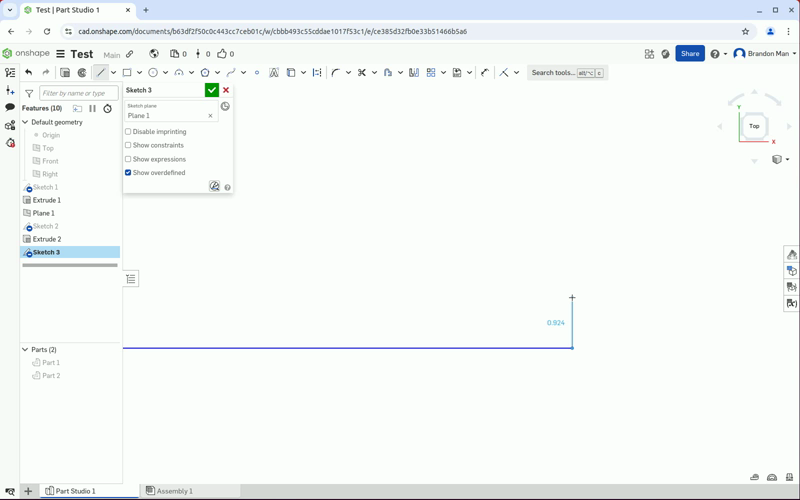
scroll(-6)
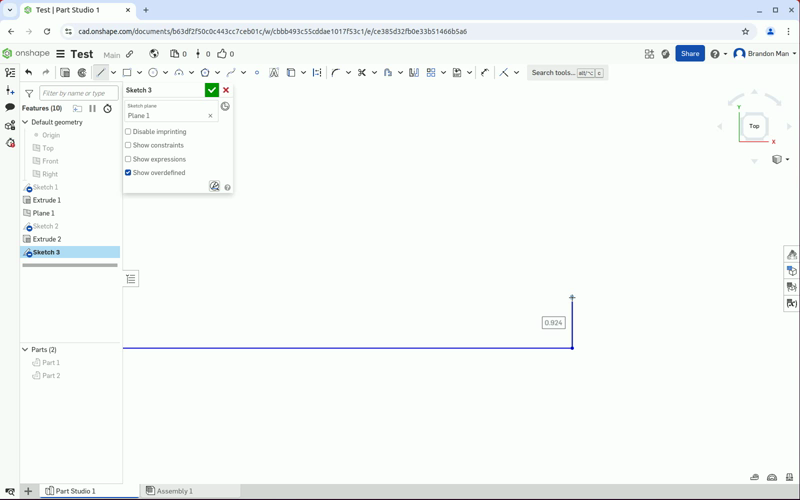
scroll(-6)
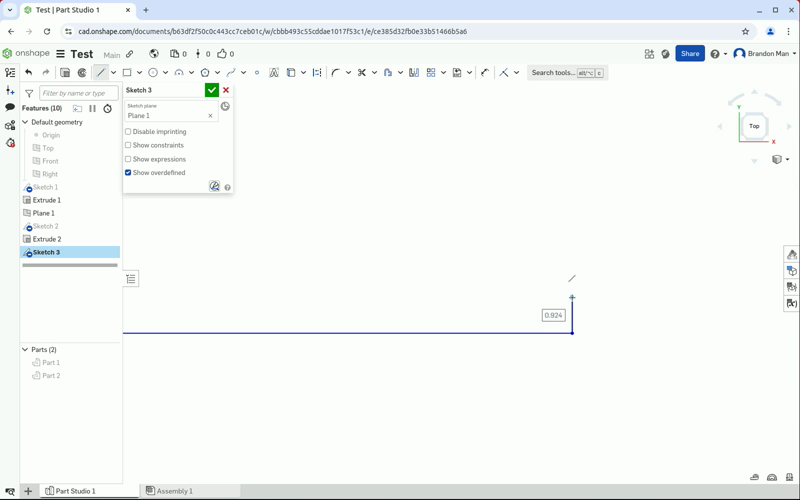
scroll(-6)
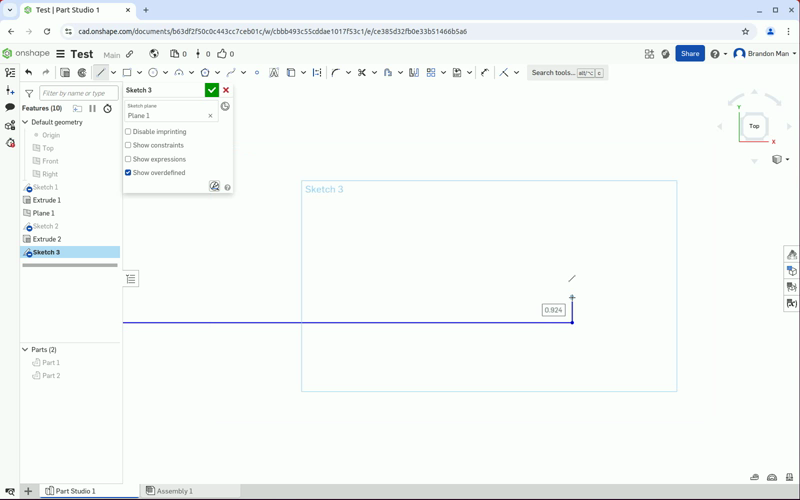
scroll(-6)
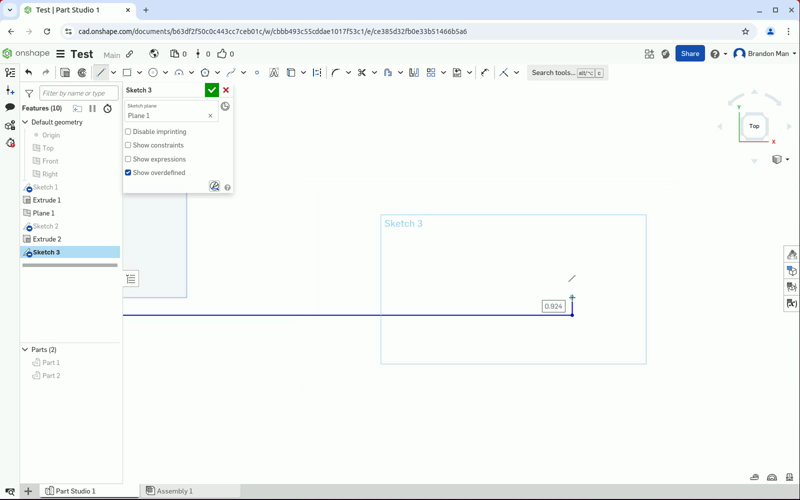
scroll(-6)
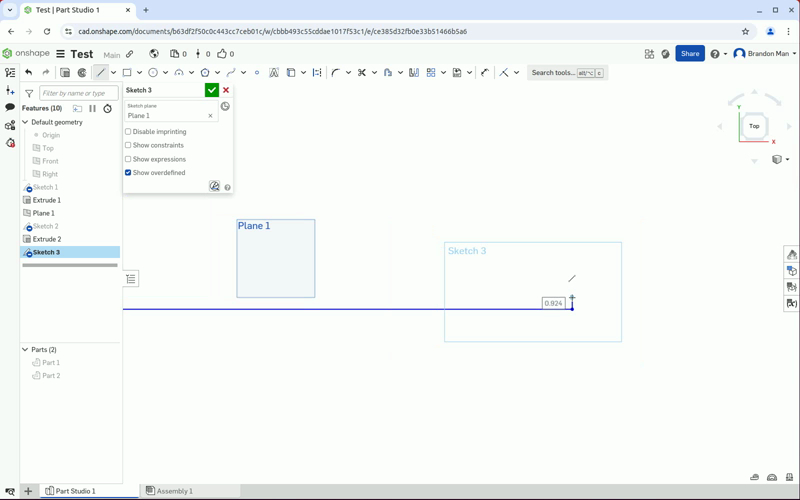
scroll(-6)
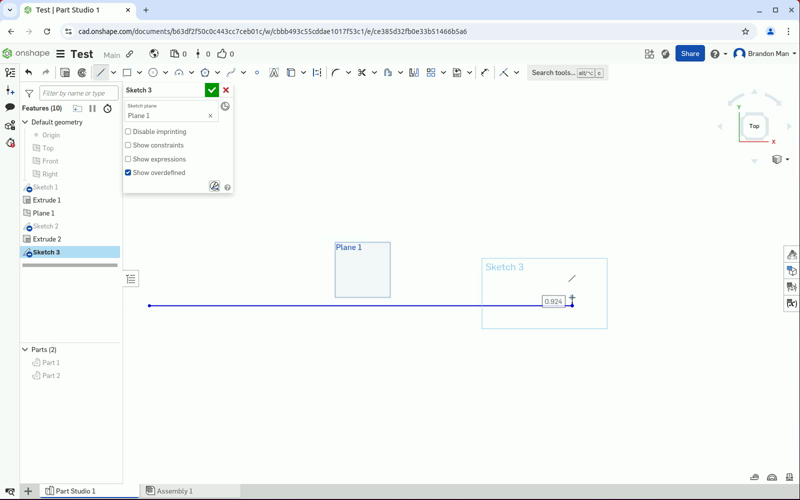
scroll(-6)
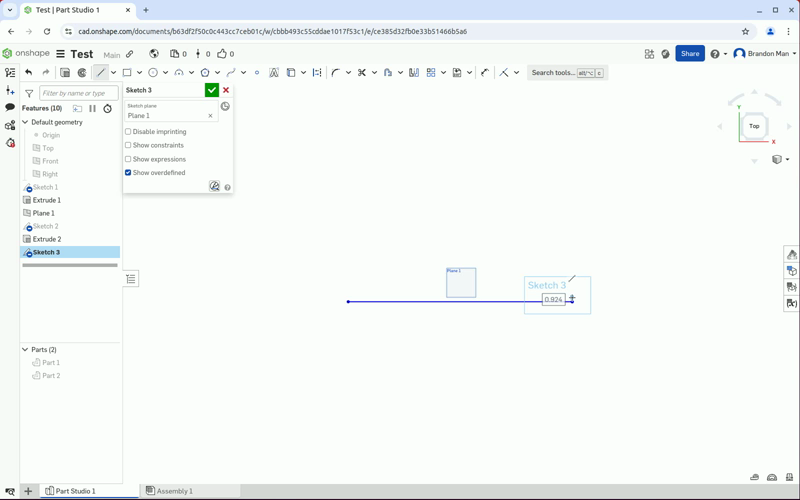
key_up(shift)
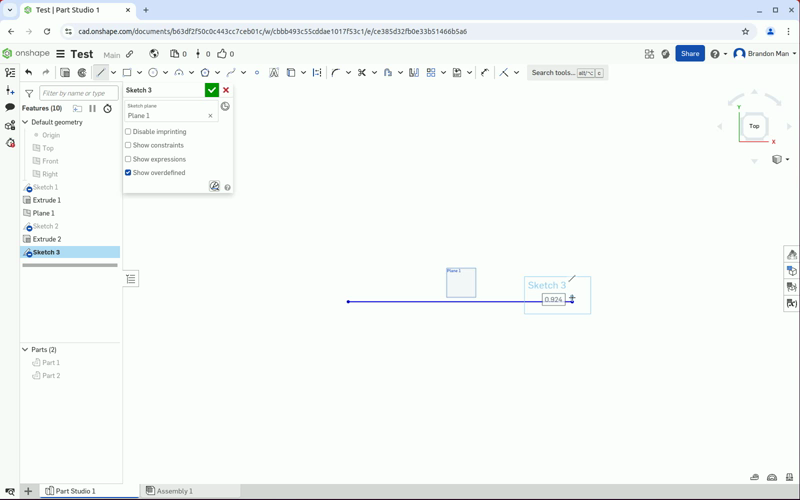
key_down(shift)
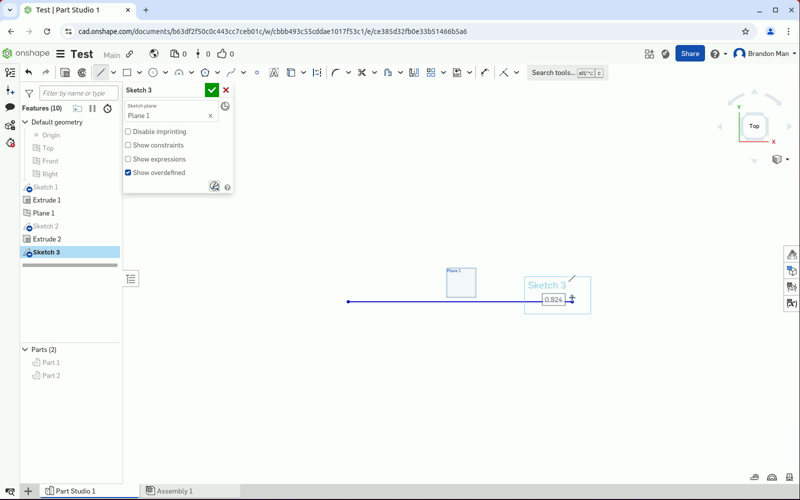
mouse_move(348, 297)
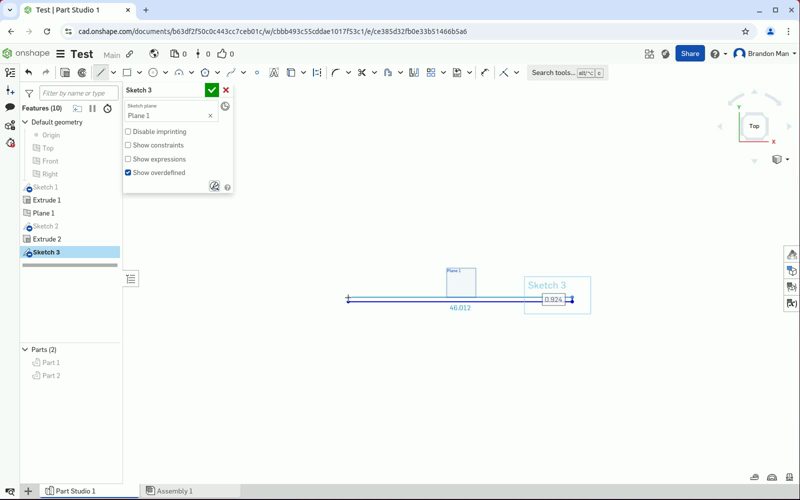
click(348, 297)
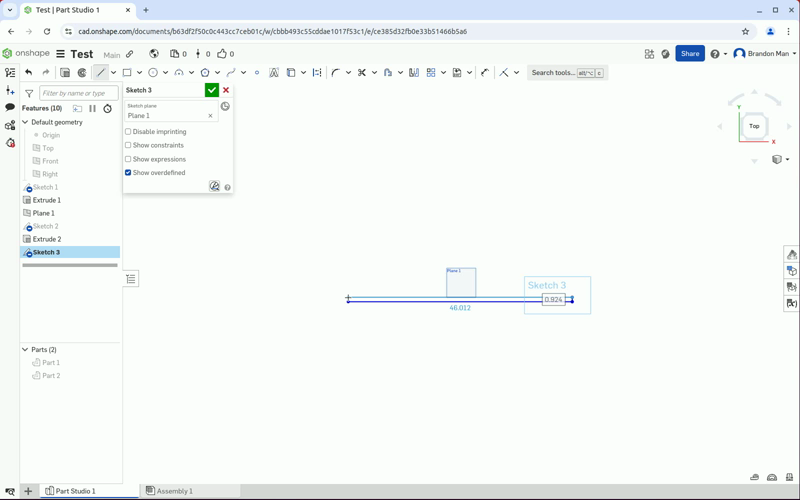
key_up(shift)
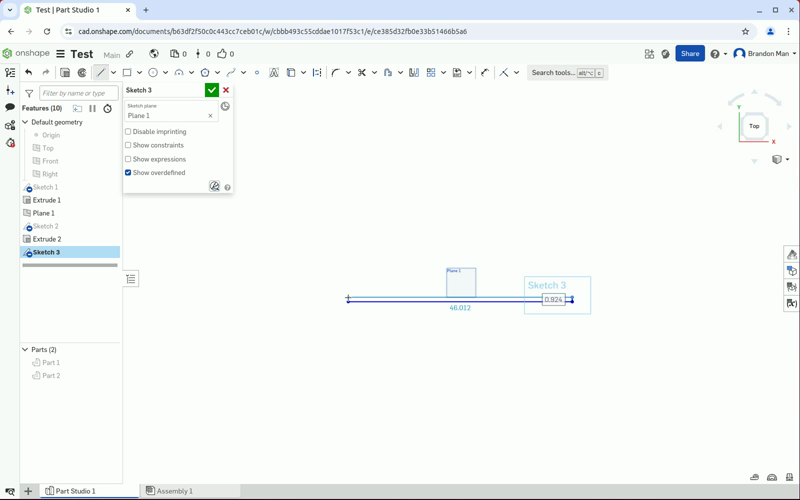
mouse_move(378, 297)
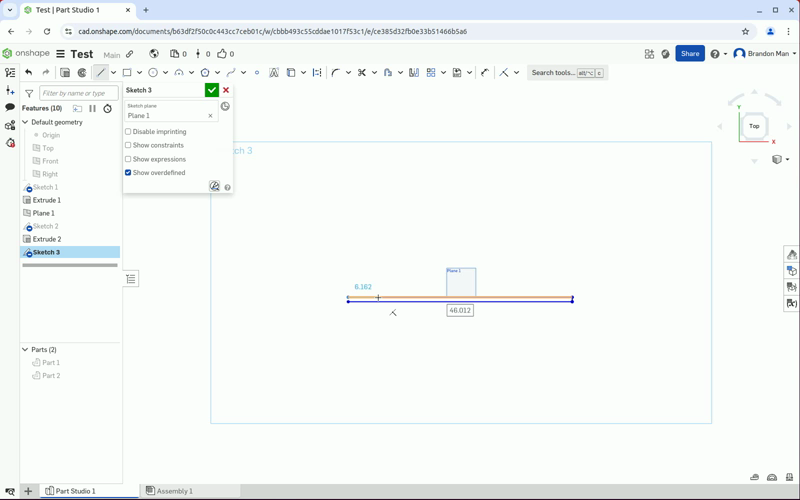
key_down(shift)
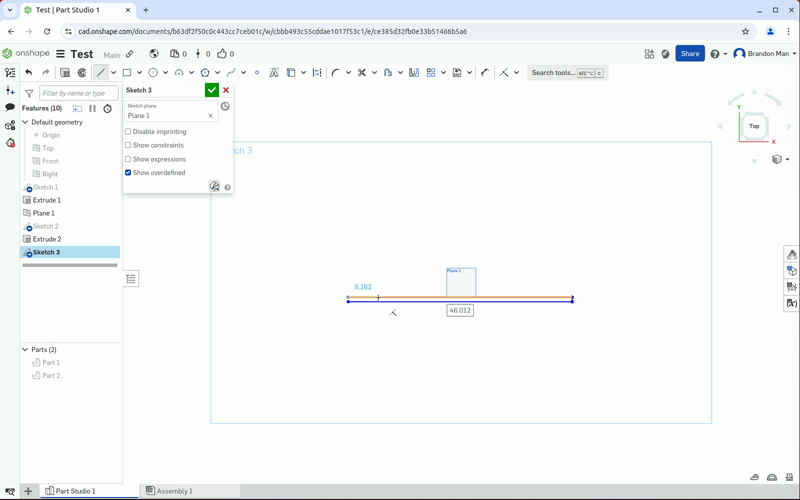
mouse_move(348, 301)
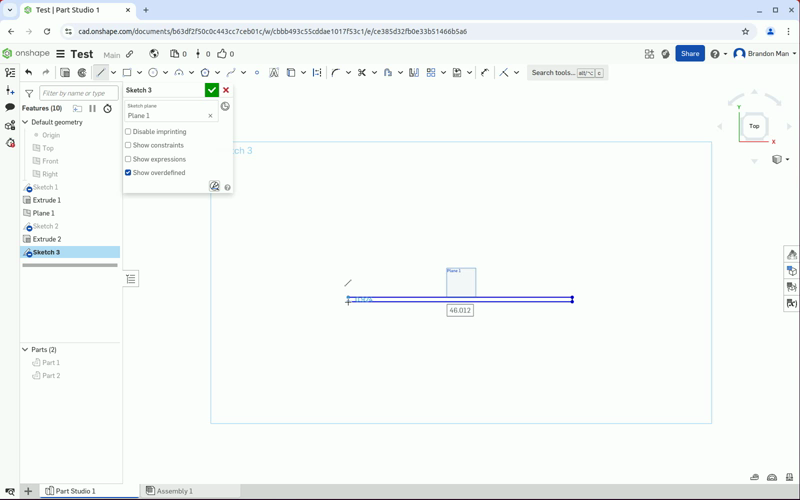
scroll(6)
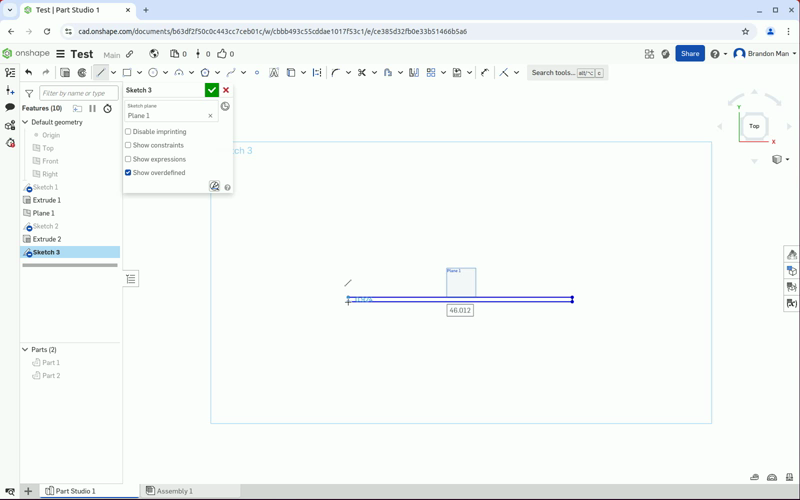
scroll(6)
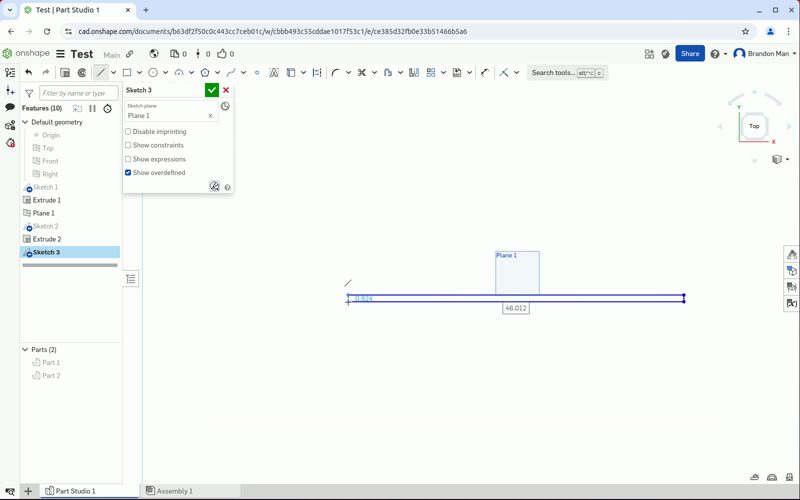
scroll(6)
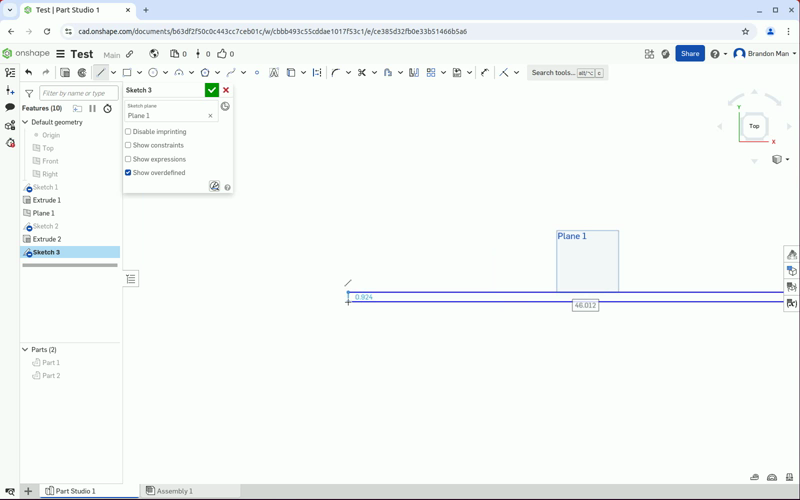
scroll(6)
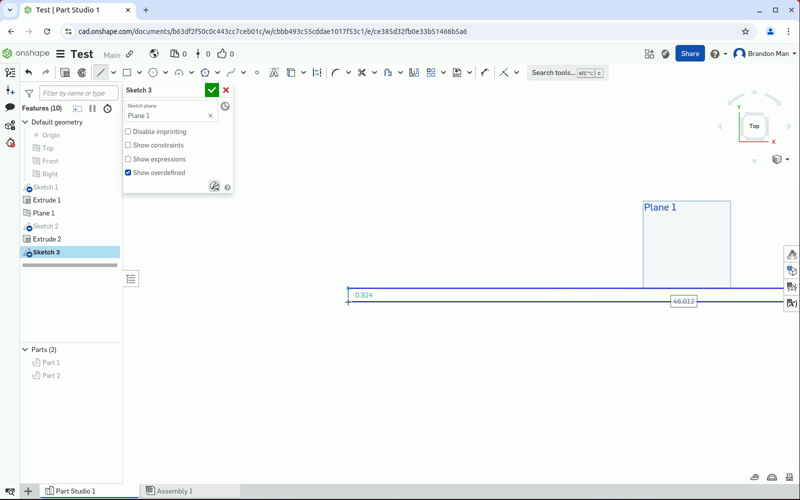
scroll(6)
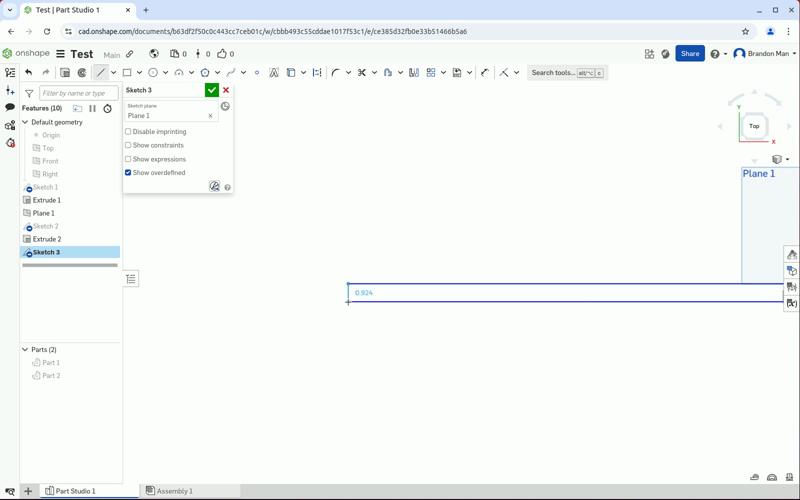
scroll(6)
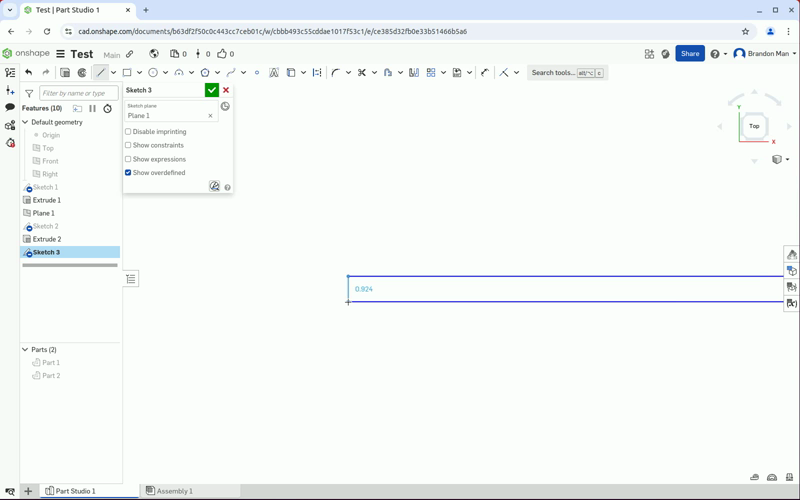
scroll(6)
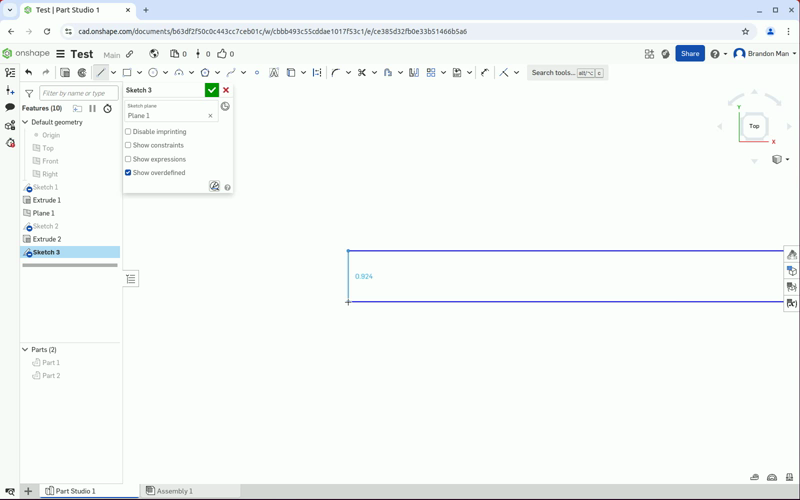
key_up(shift)
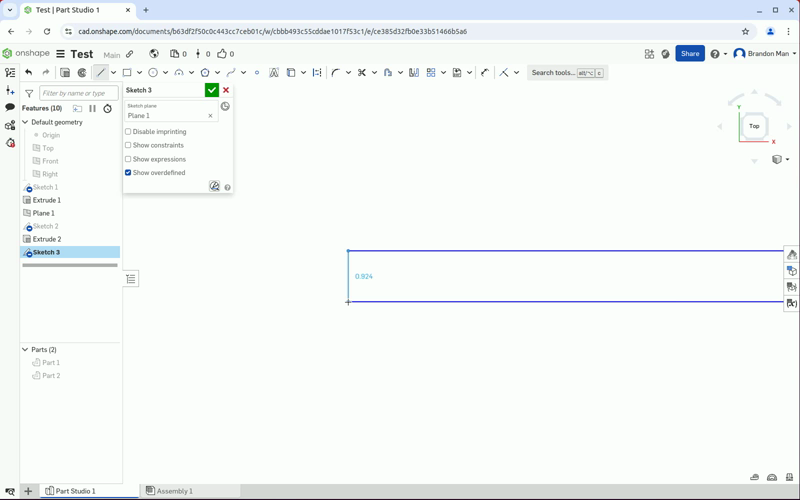
click(348, 301)
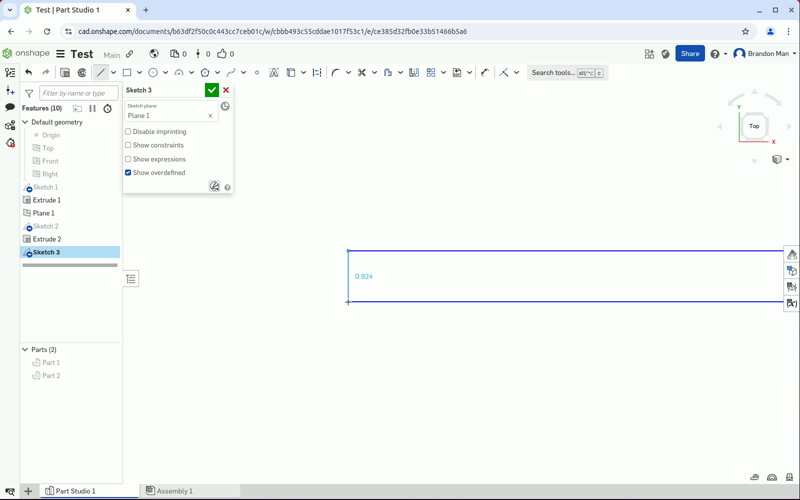
scroll(-6)
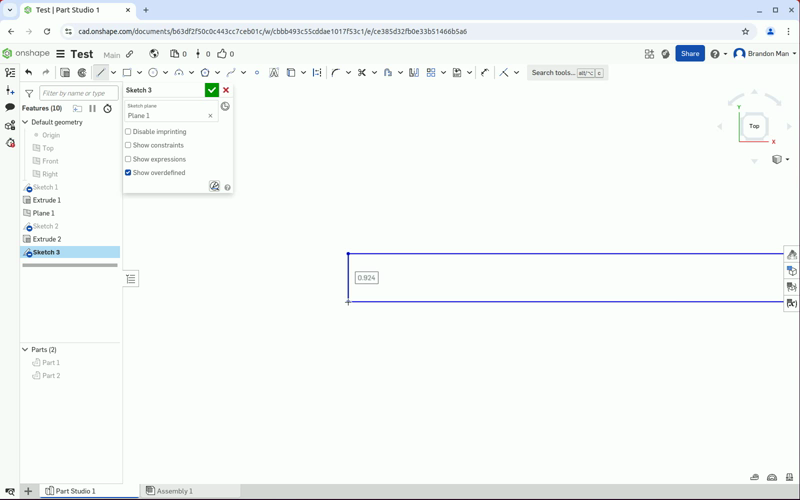
scroll(-6)
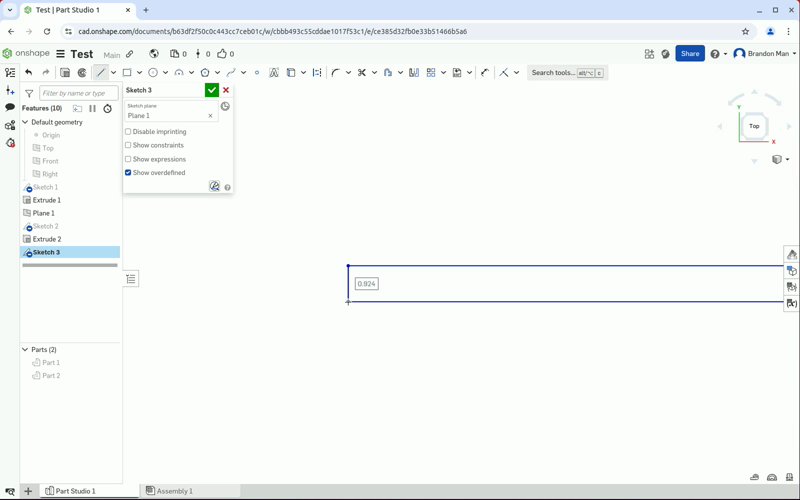
scroll(-6)
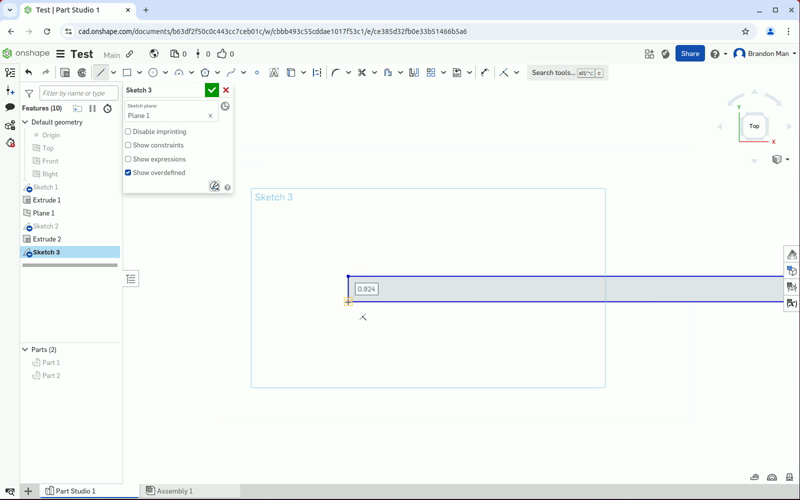
scroll(-6)
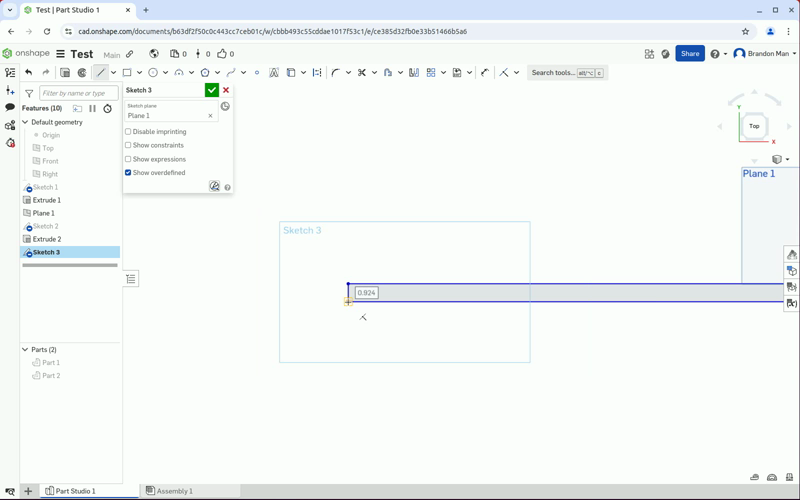
scroll(-6)
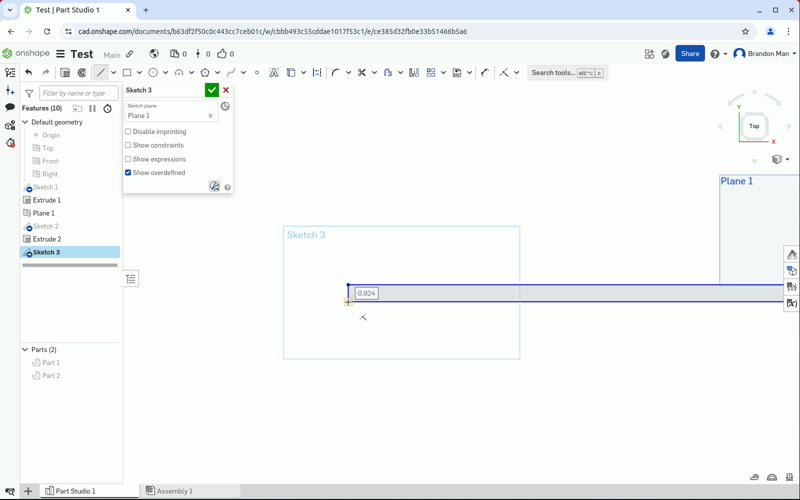
scroll(-6)
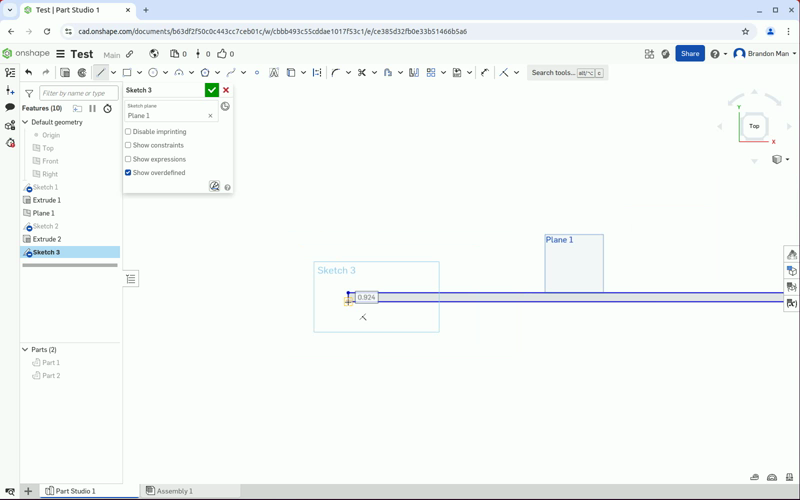
scroll(-6)
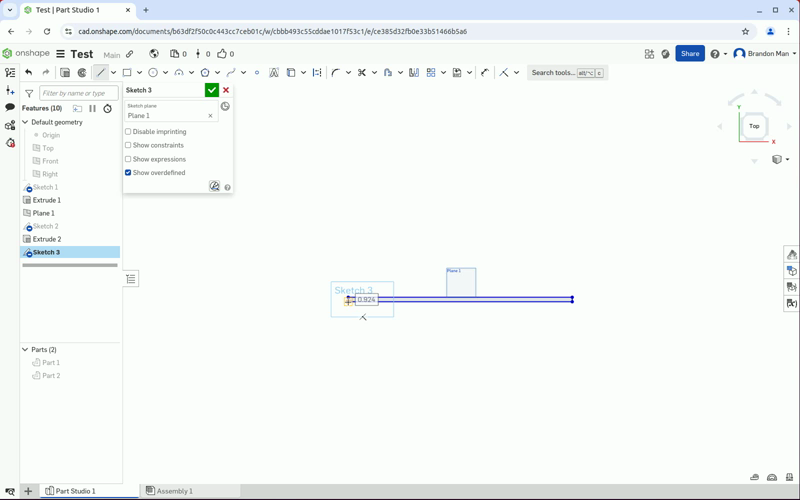
key(esc)
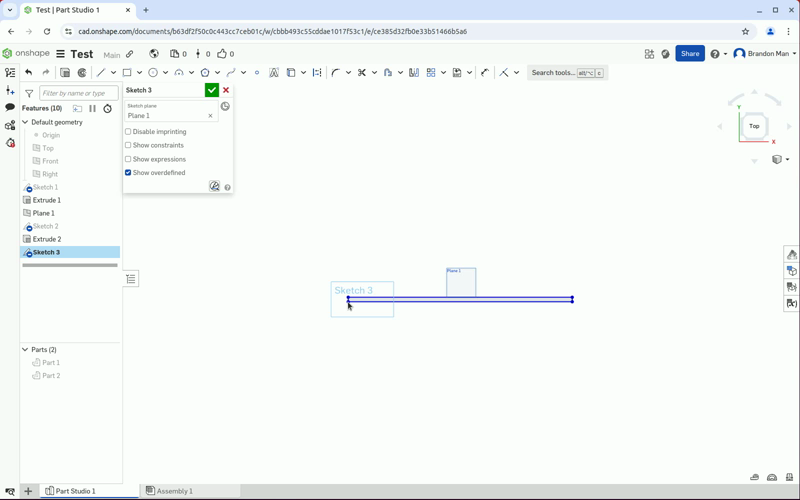
mouse_move(516, 300)
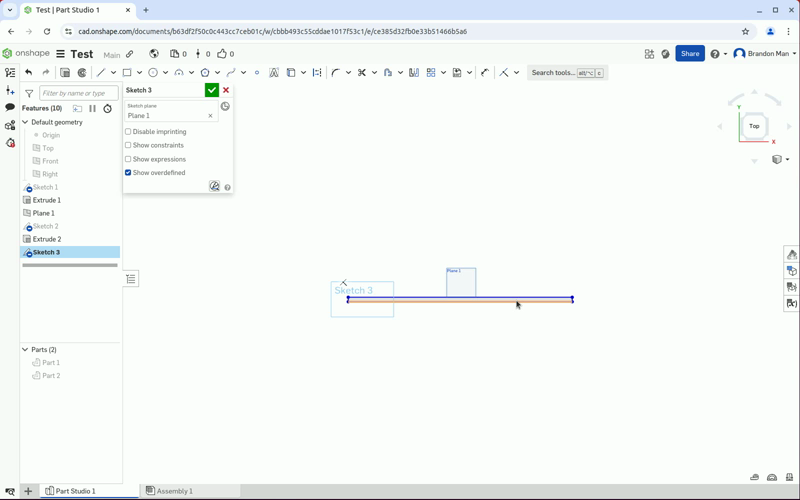
scroll(6)
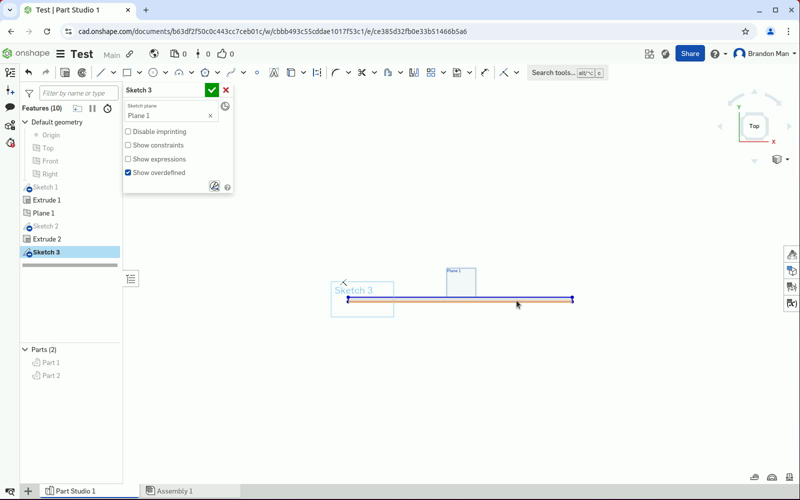
scroll(6)
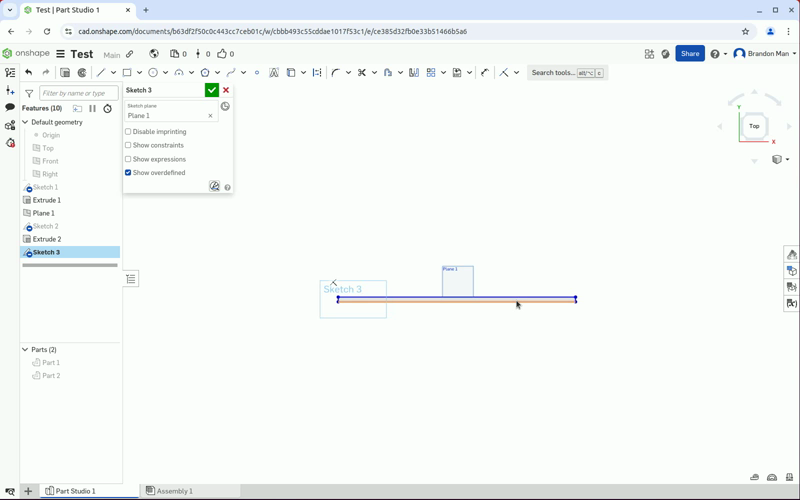
scroll(6)
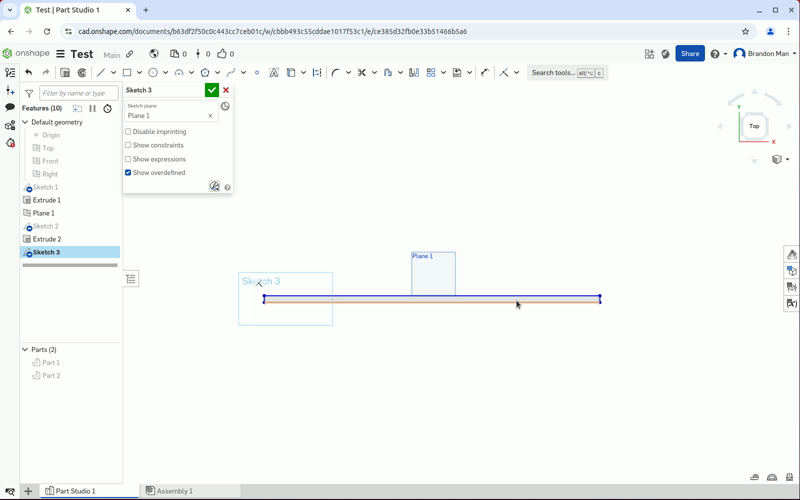
scroll(6)
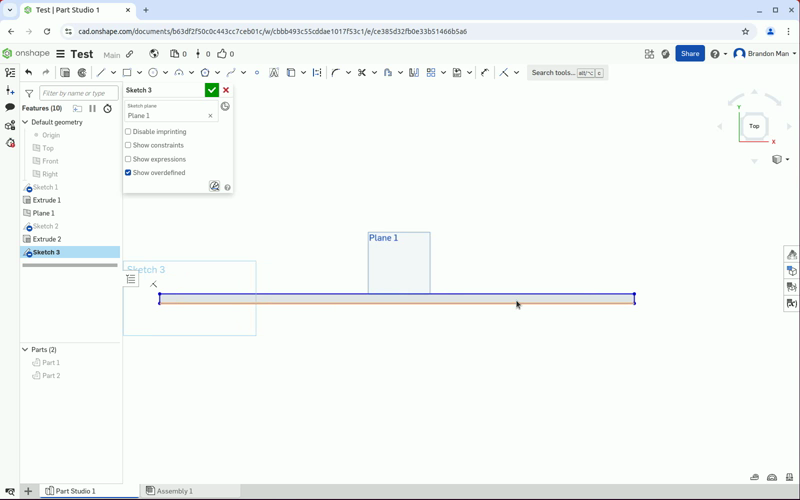
scroll(6)
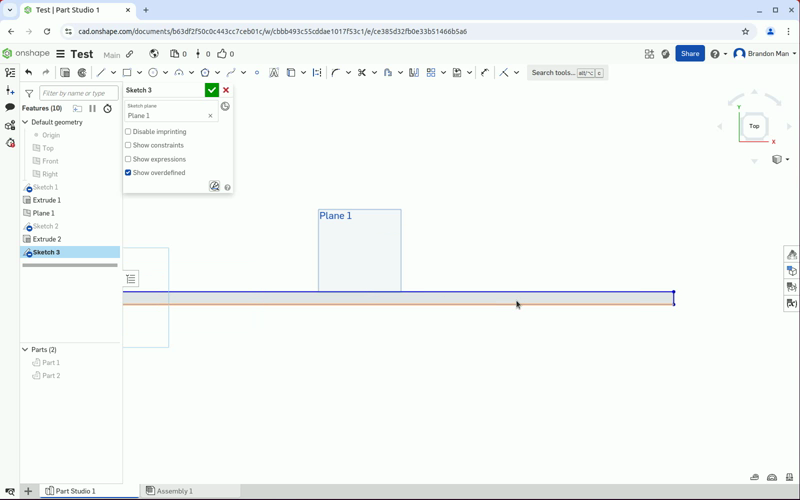
scroll(6)
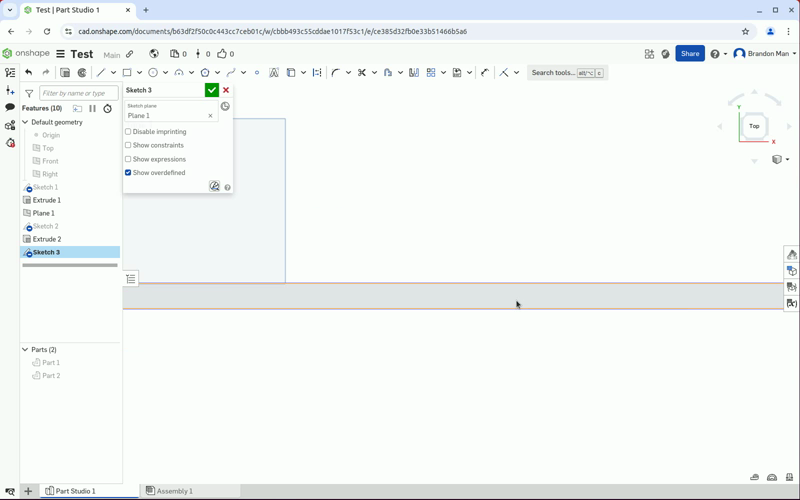
scroll(6)
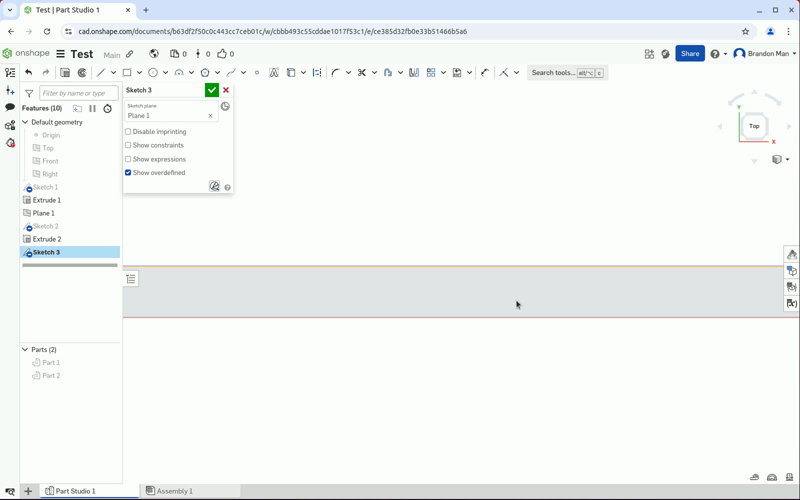
click(516, 300)
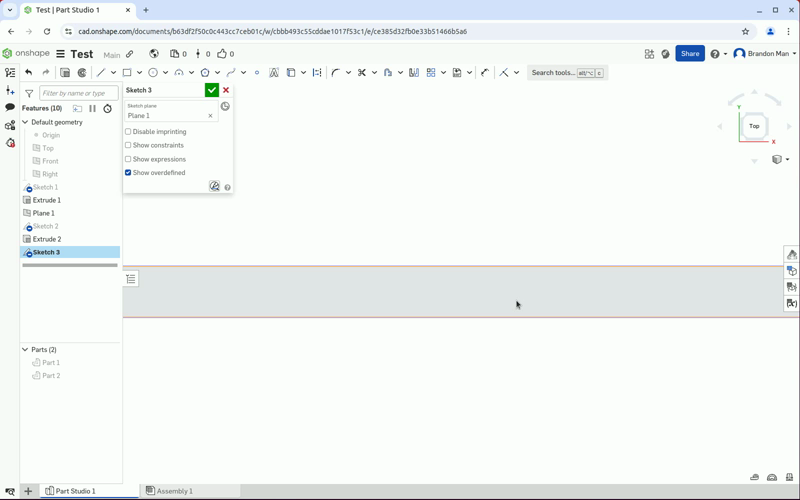
scroll(-6)
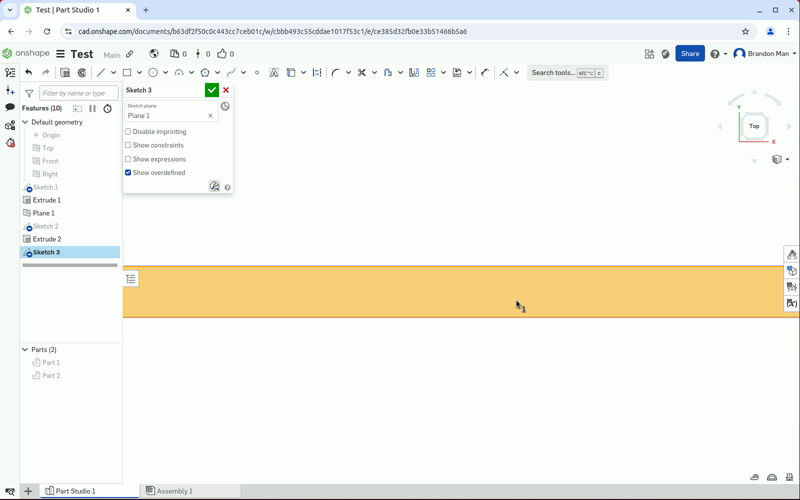
scroll(-6)
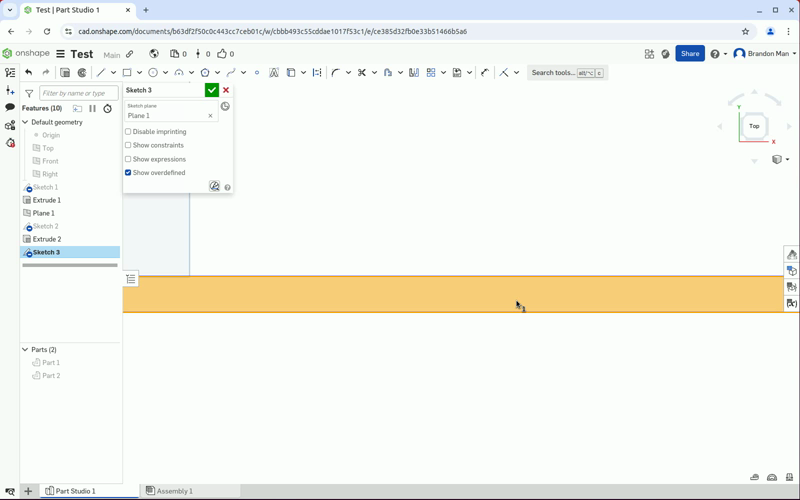
scroll(-6)
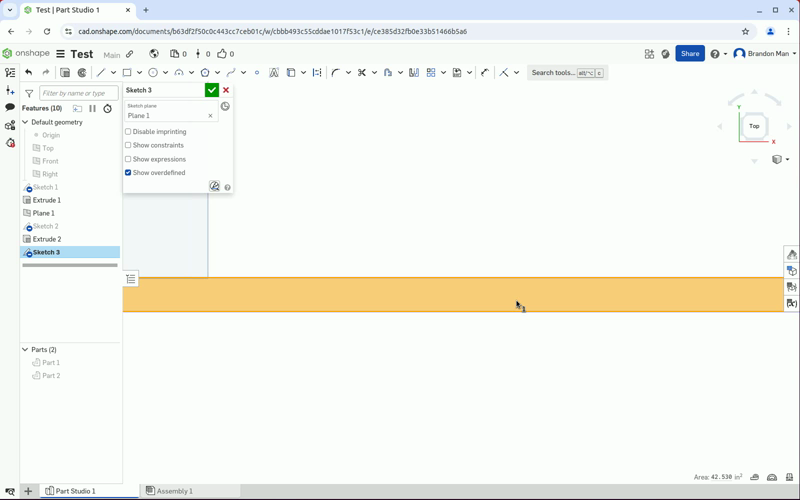
scroll(-6)
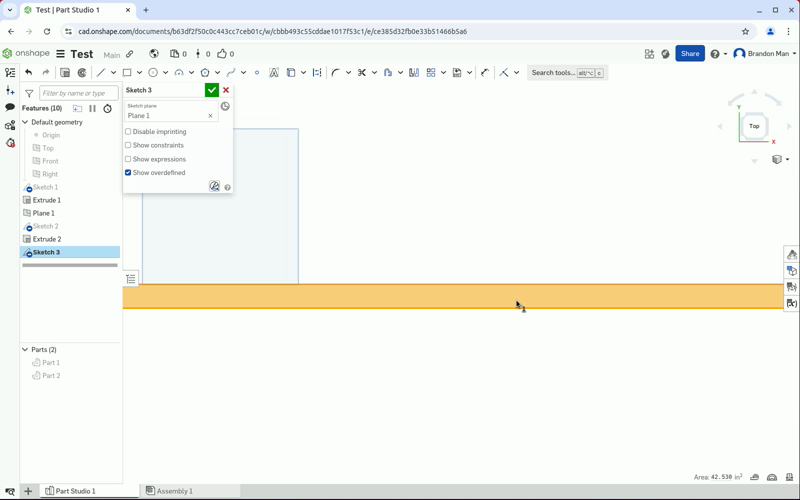
scroll(-6)
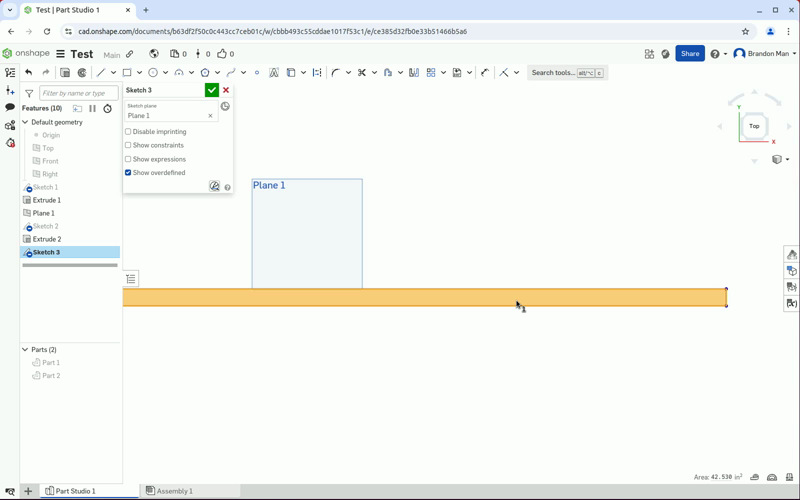
scroll(-6)
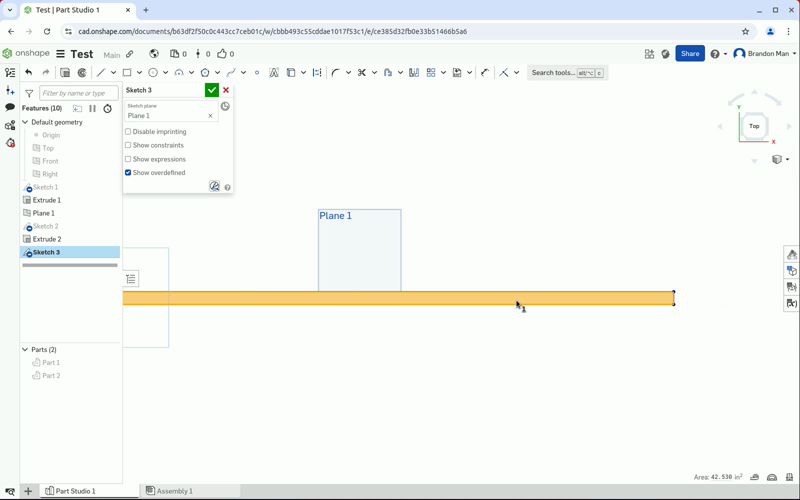
scroll(-6)
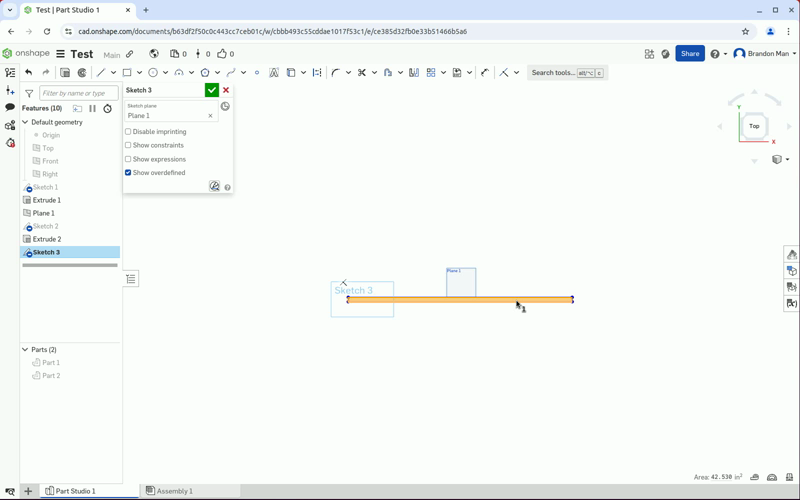
mouse_move(73, 352)
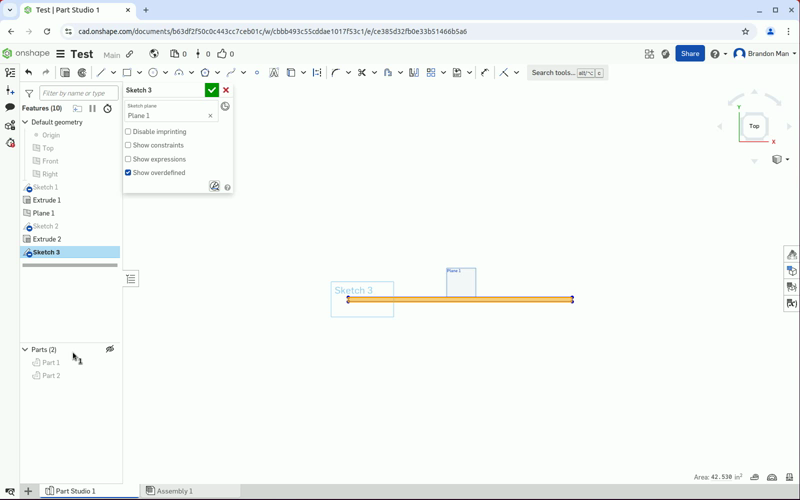
key(shift+y)
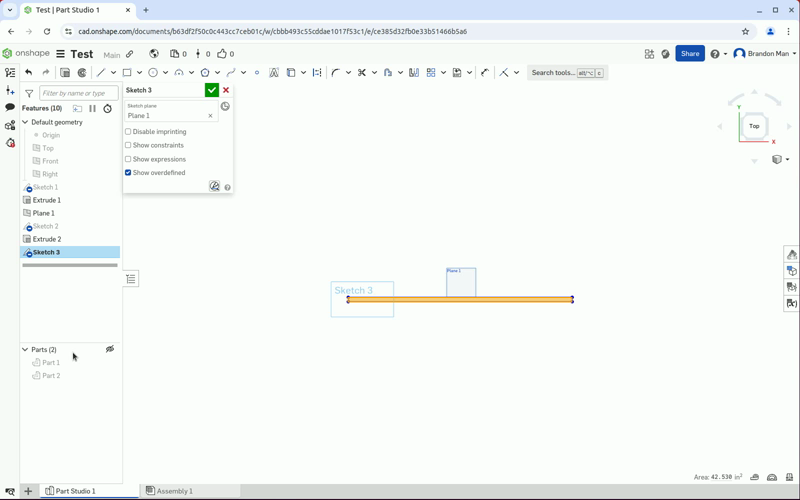
key(shift+e)
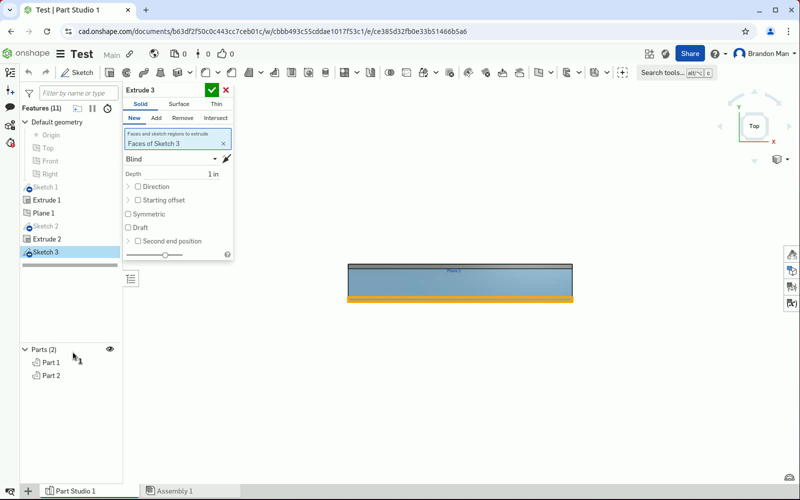
mouse_move(143, 106)
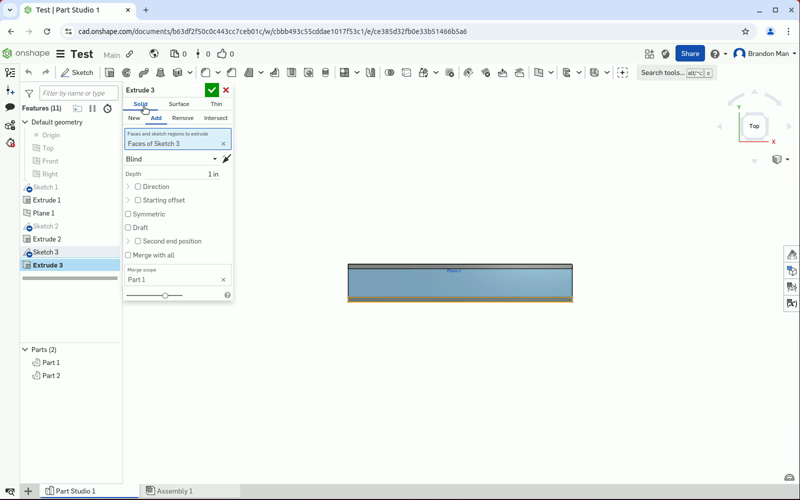
click(143, 106)
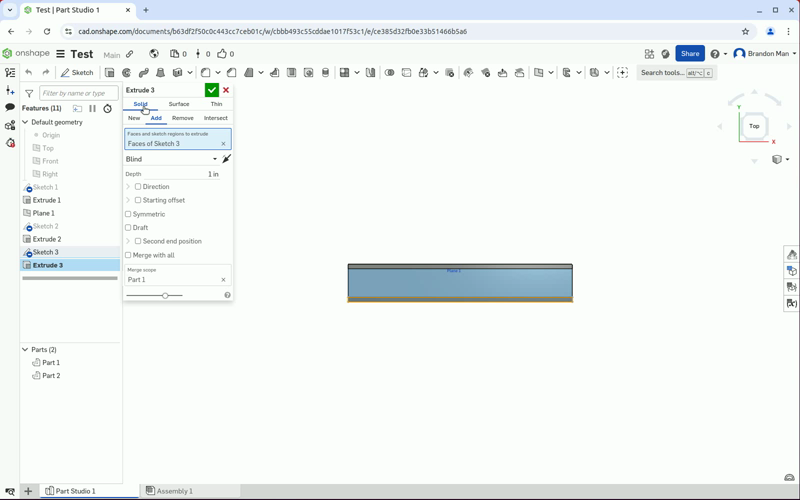
mouse_move(137, 120)
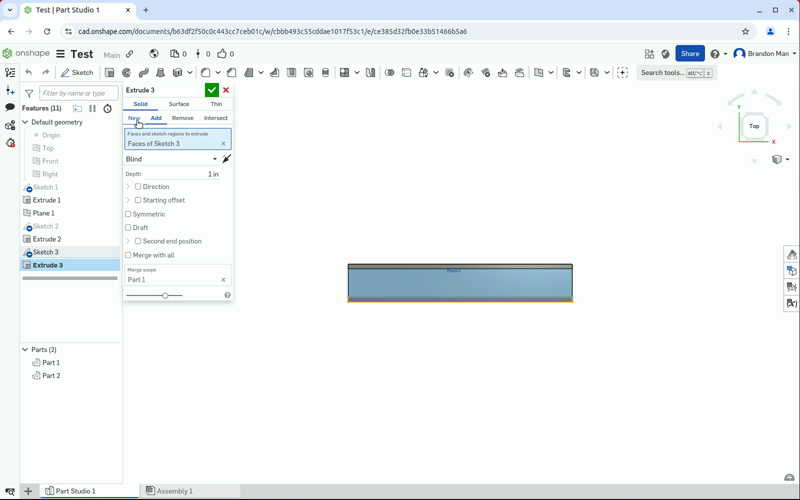
click(137, 120)
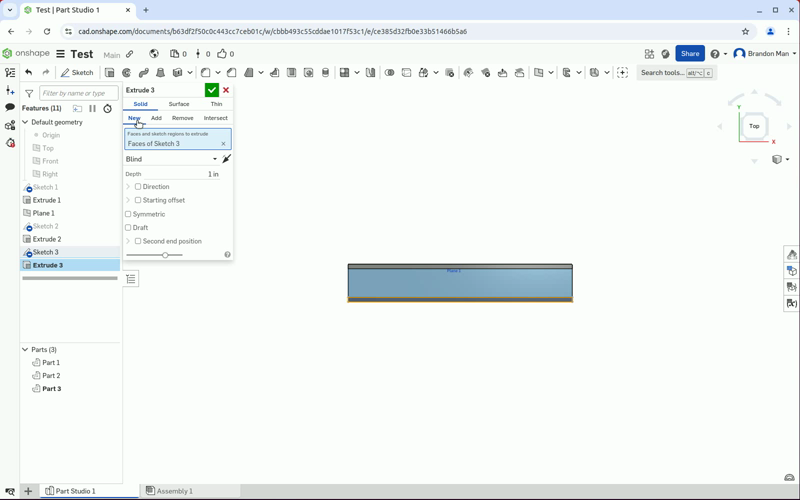
key(tab, 4)
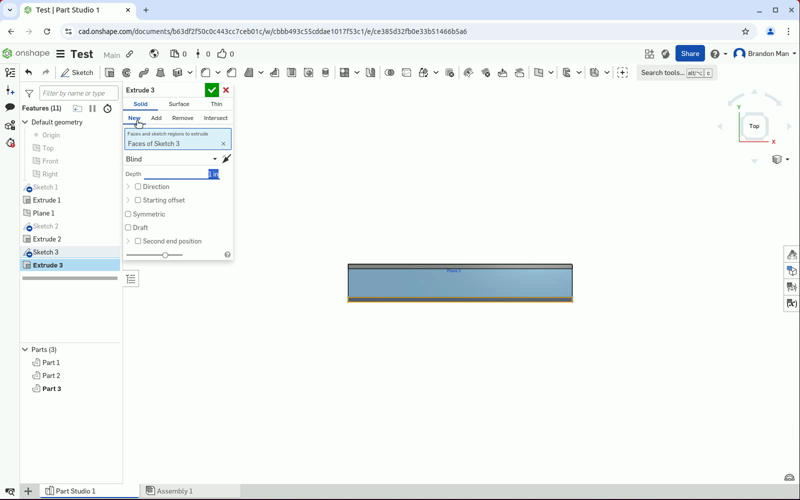
text(4.814)
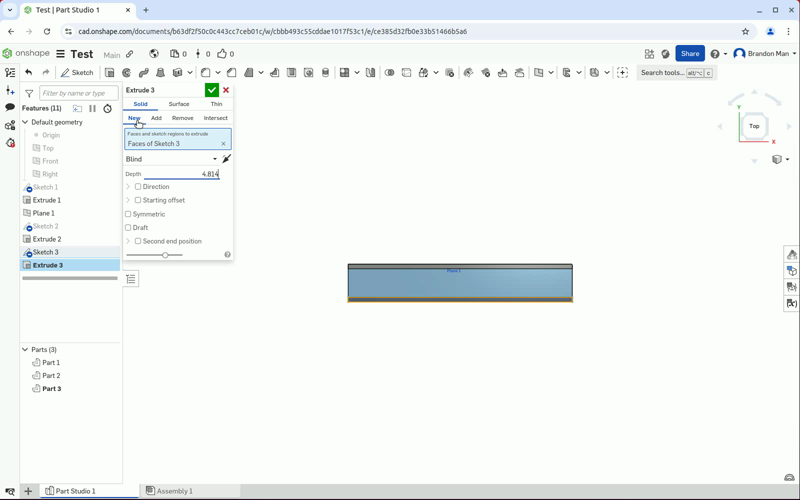
key(enter)
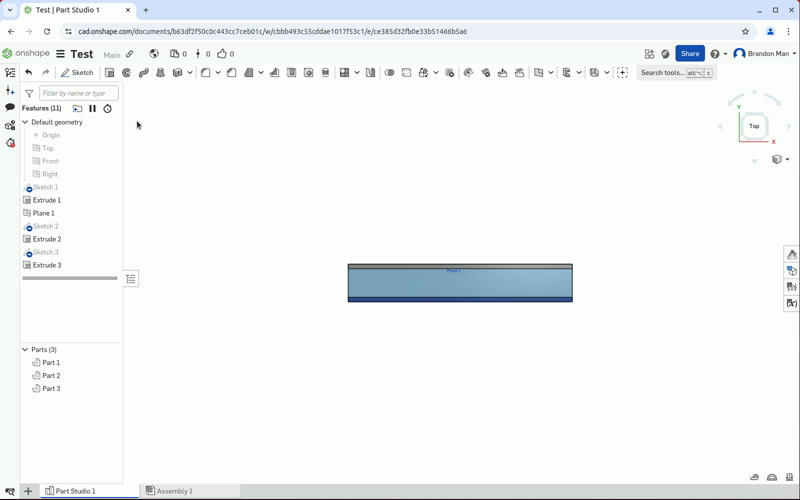
key(shift+h)
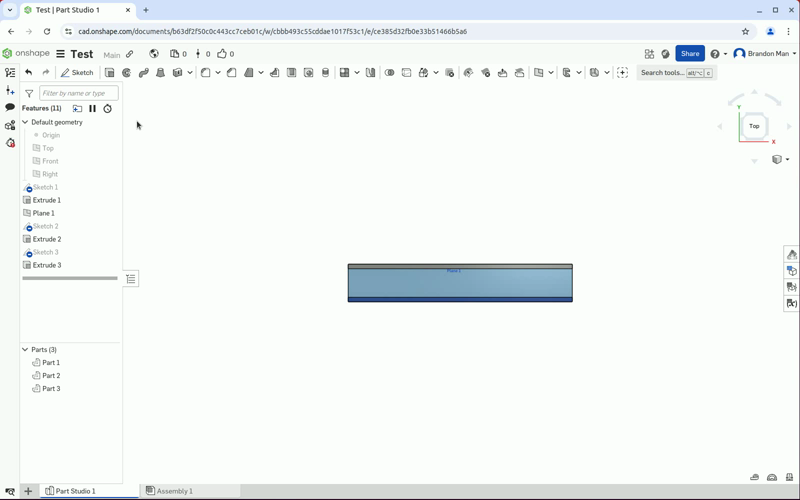
key(shift+h)
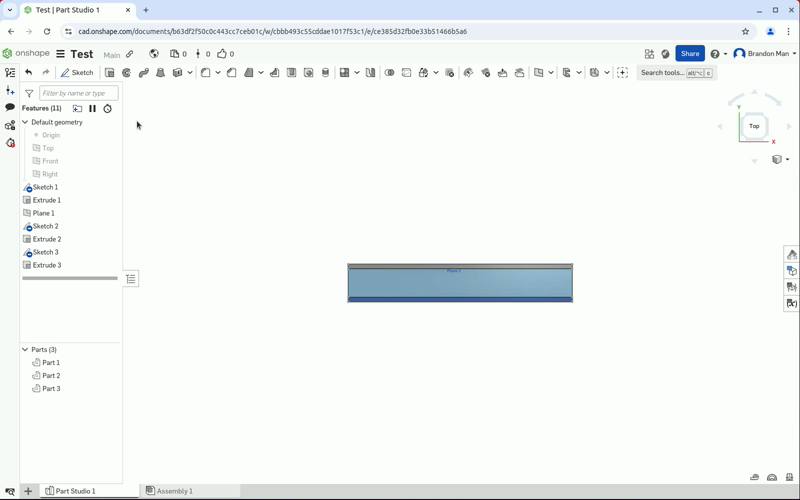
key(shift+7)
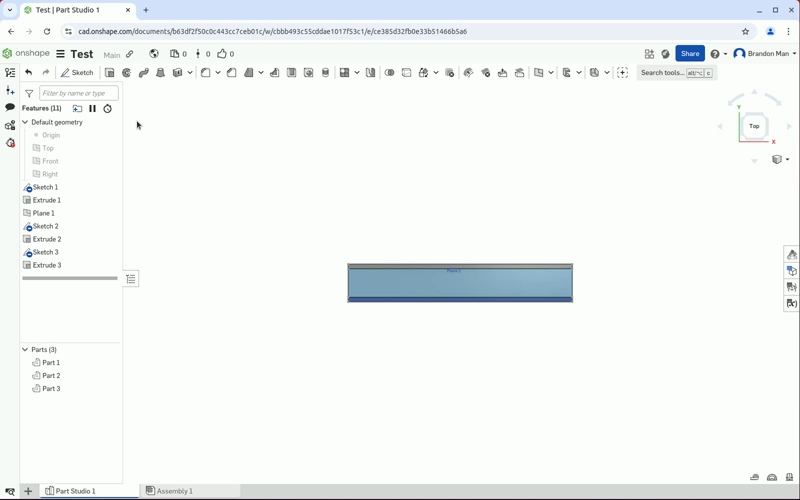
key(up, 3)
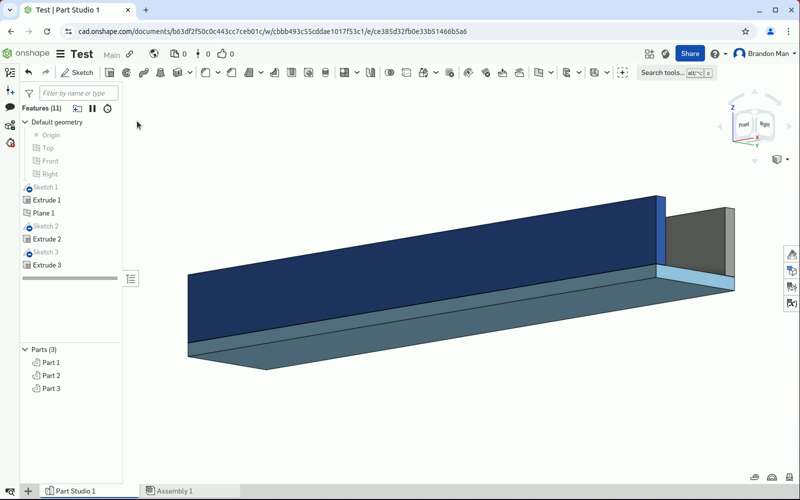
key(left, 3)
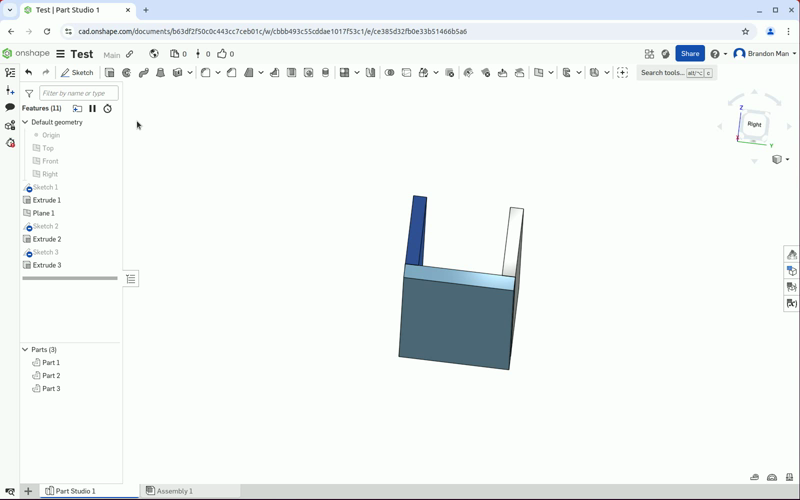
key(right, 3)
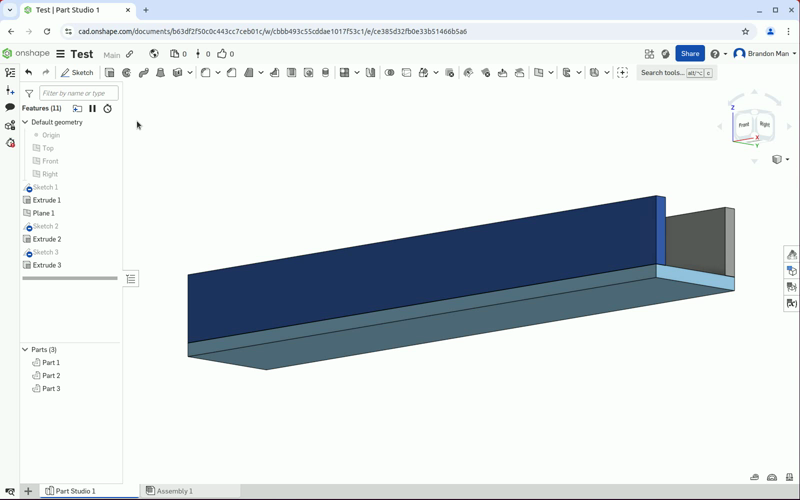
key(down, 3)
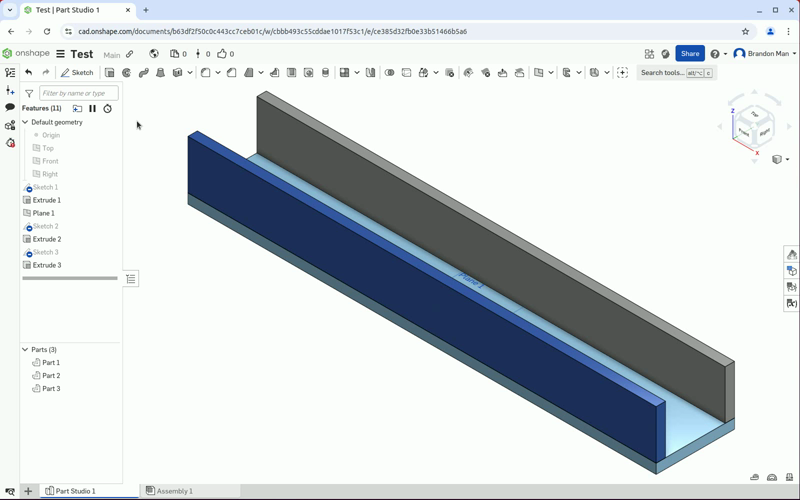
mouse_move(73, 189)
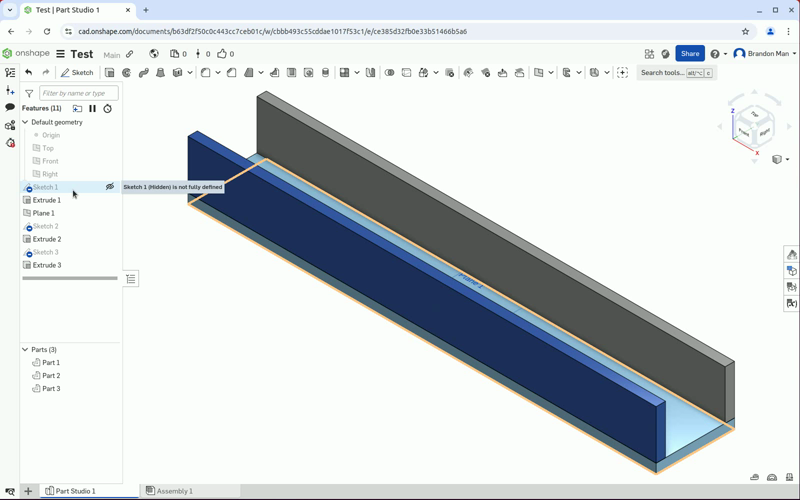
click(73, 189)